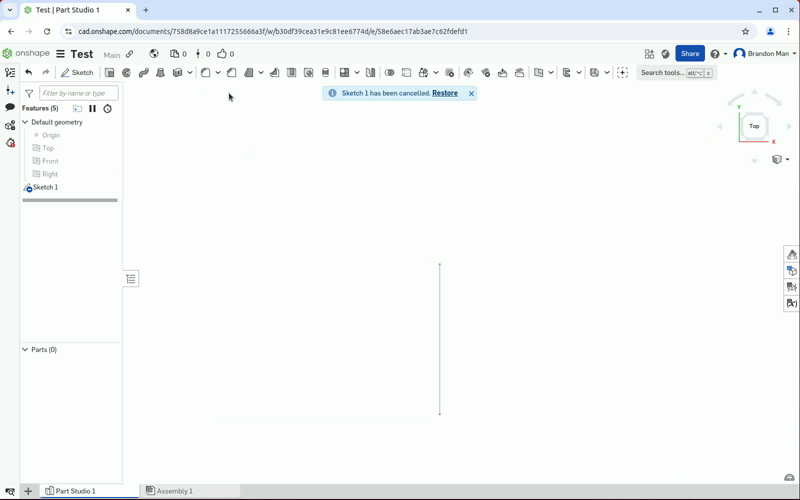
key(shift+h)
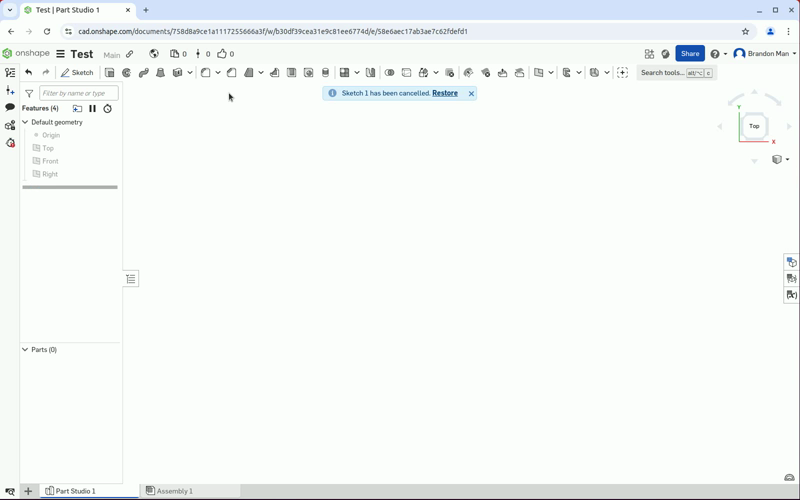
mouse_move(73, 352)
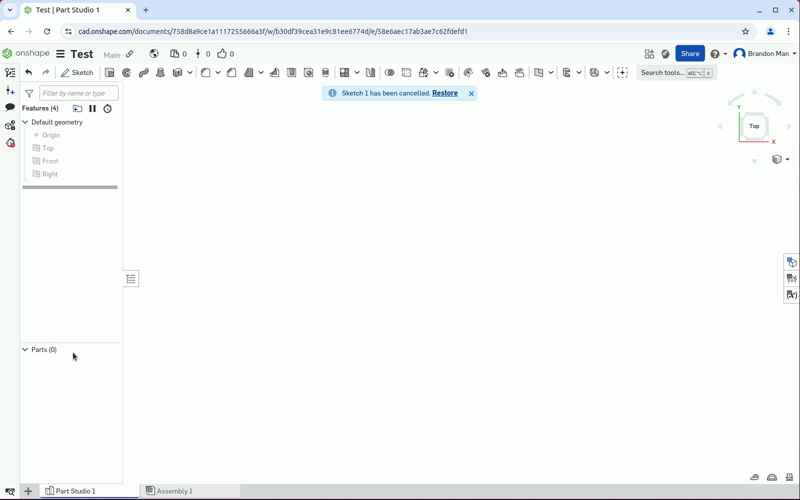
key(y)
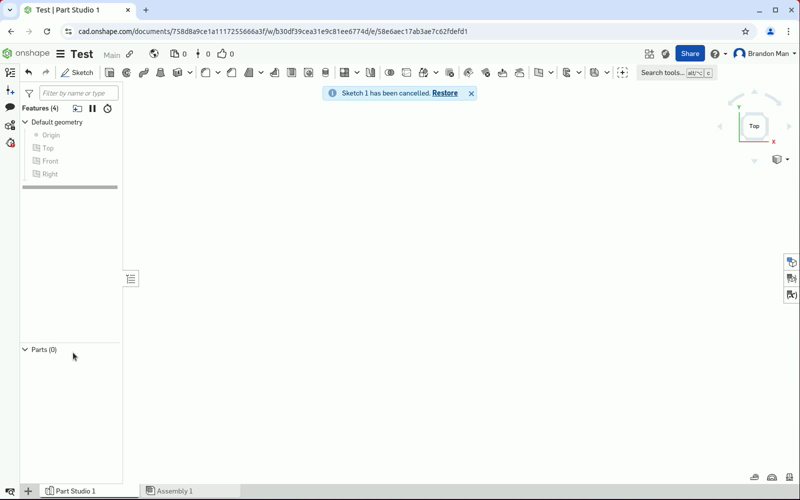
key(shift+p)
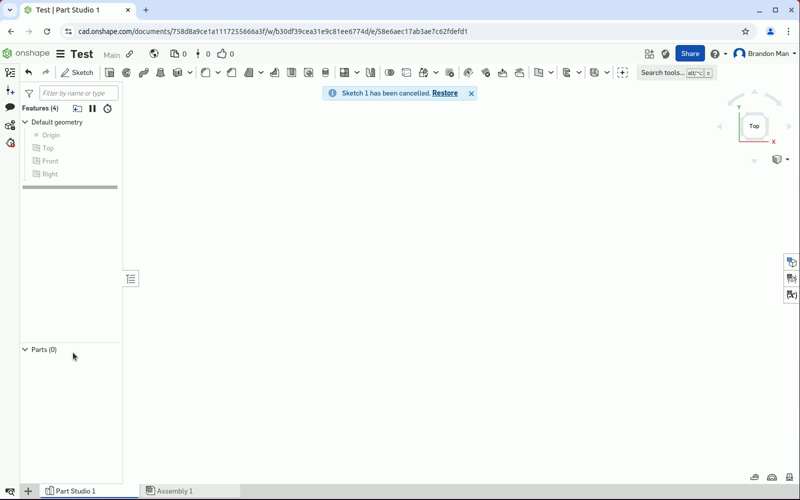
key(space)
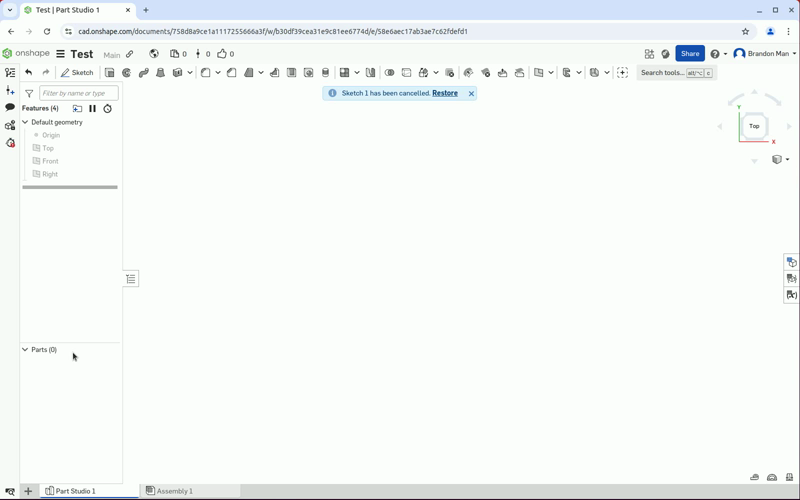
key_down(shift)
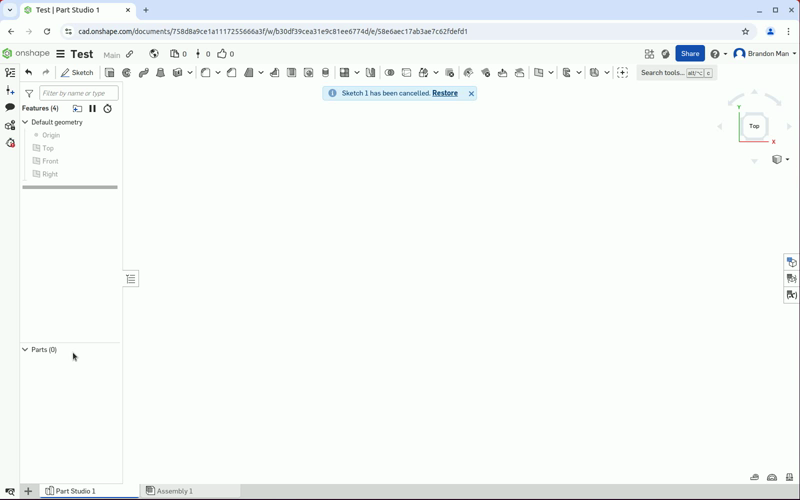
key(up)
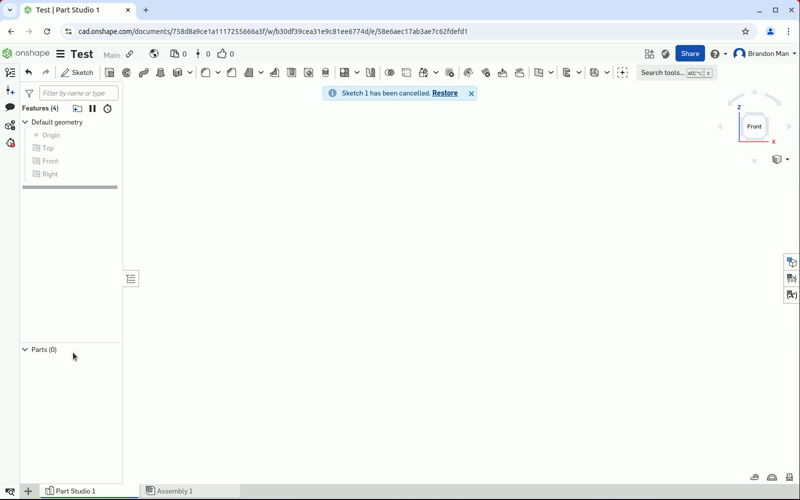
key_up(shift)
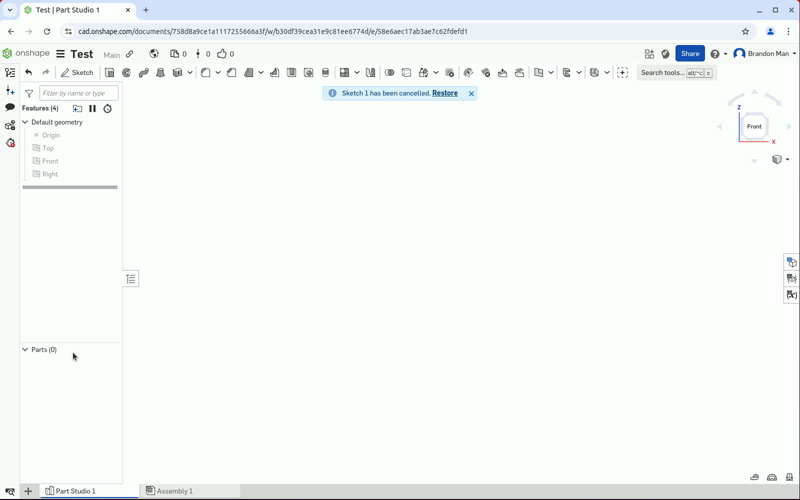
mouse_move(73, 352)
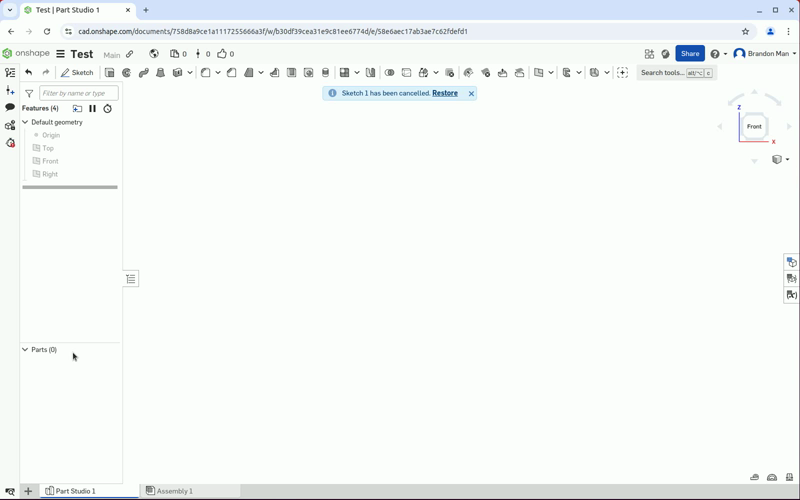
key(shift+y)
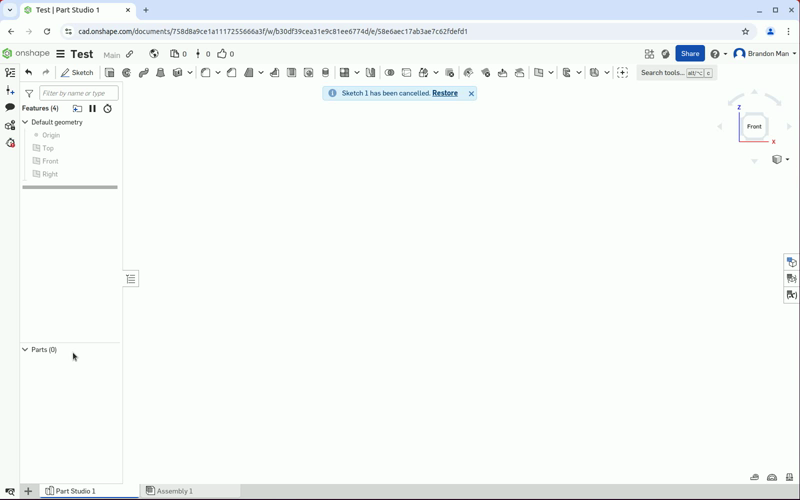
key(shift+s)
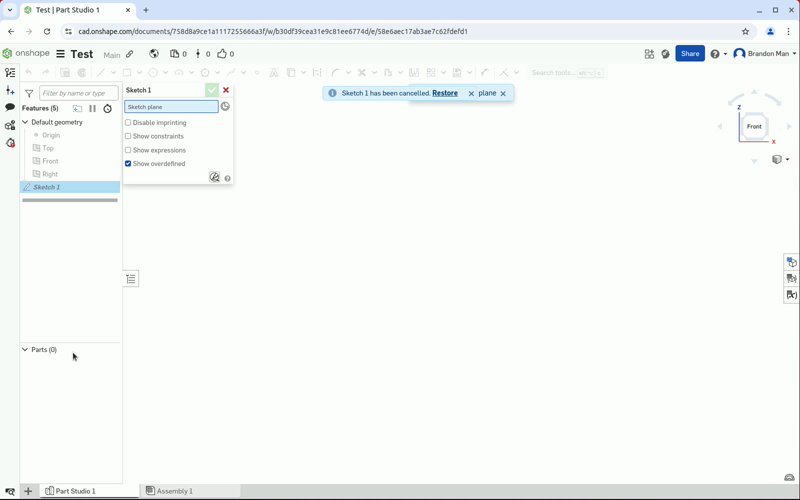
mouse_move(73, 163)
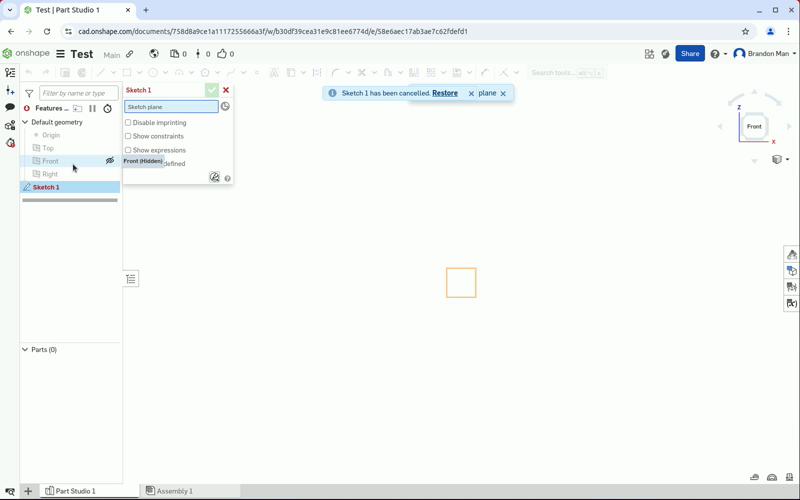
click(73, 163)
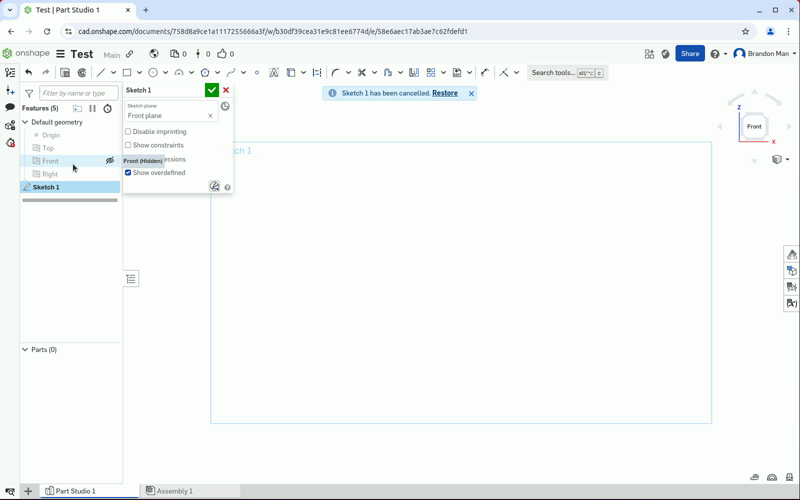
mouse_move(73, 352)
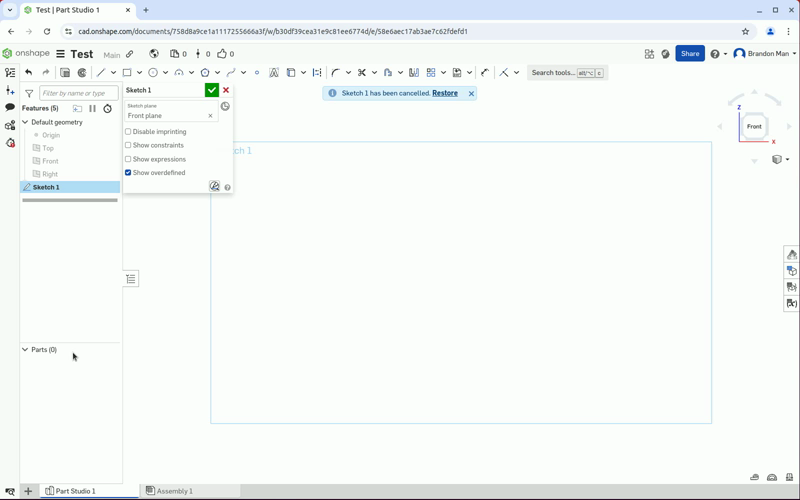
key(y)
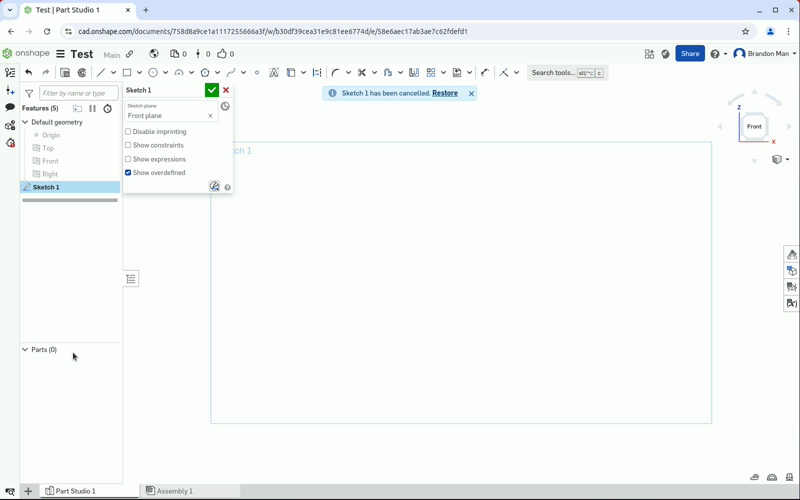
key(l)
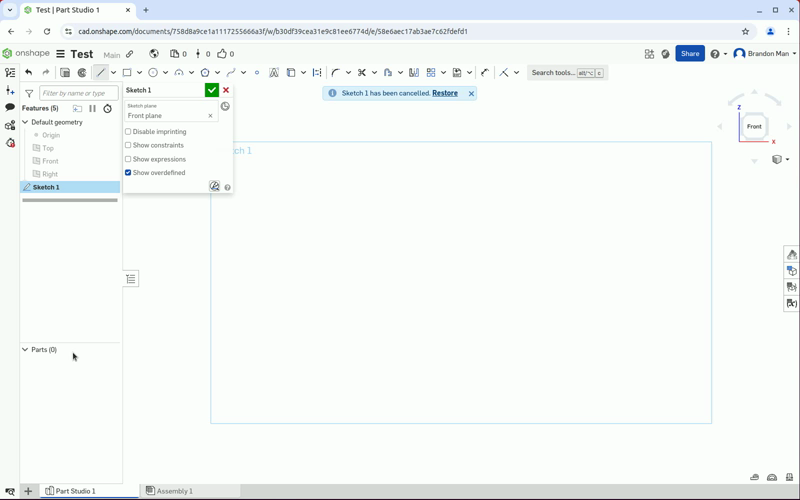
key_down(shift)
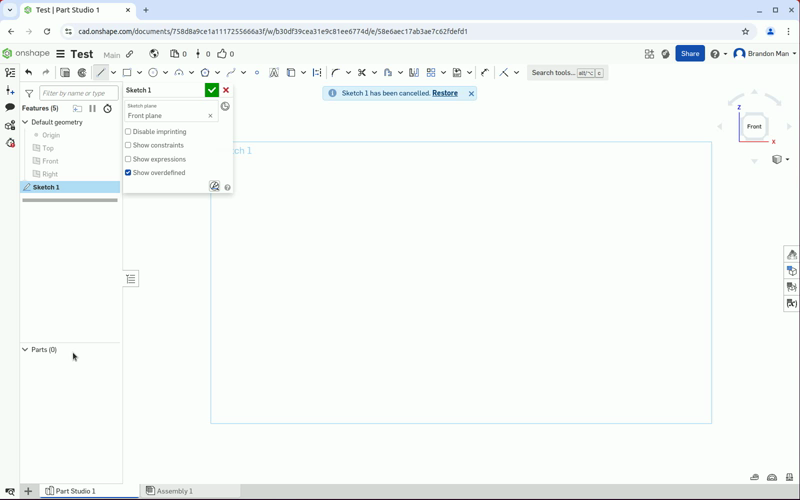
mouse_move(349, 349)
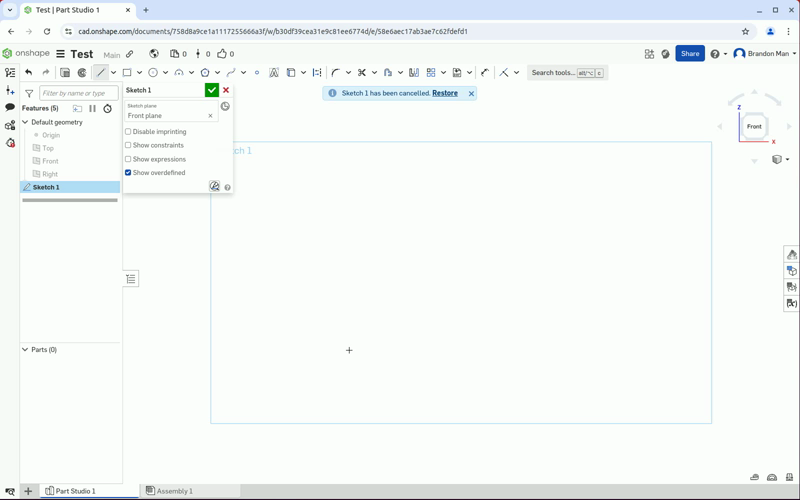
click(349, 349)
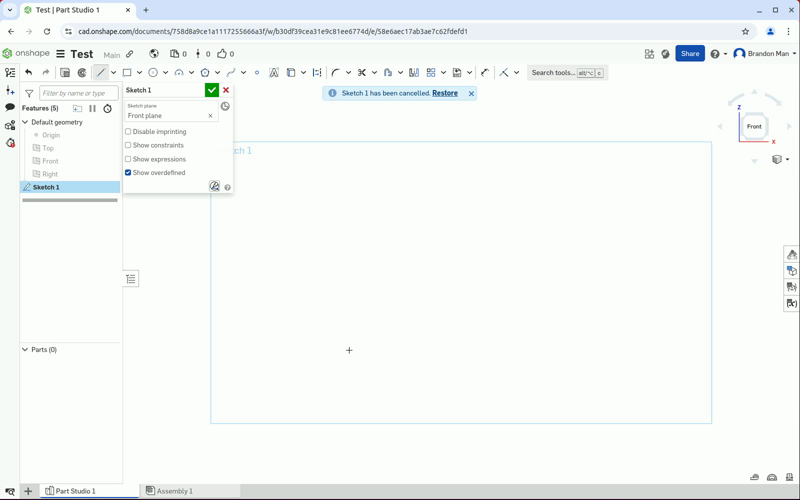
key_up(shift)
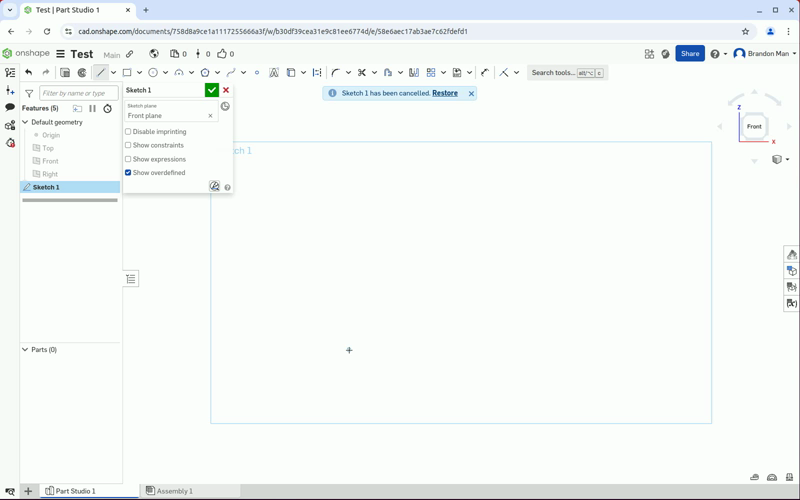
key_down(shift)
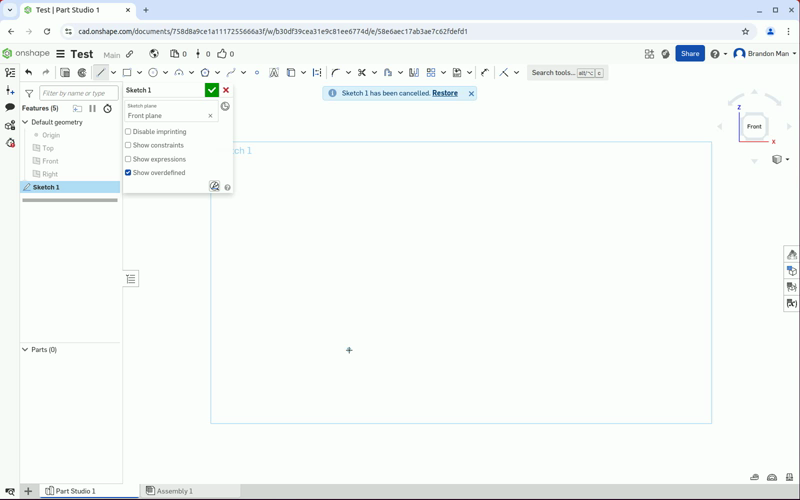
mouse_move(398, 396)
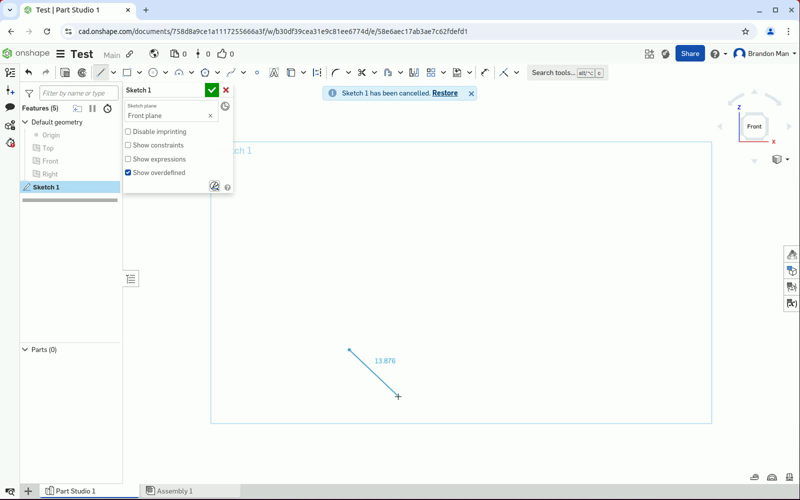
click(398, 396)
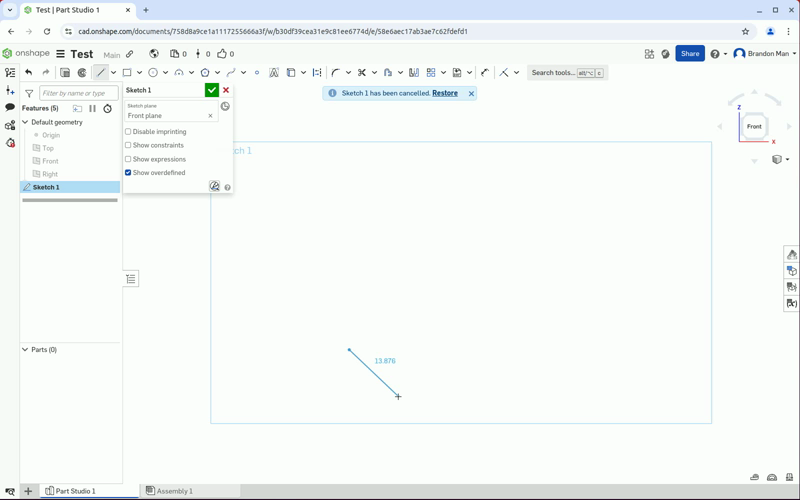
key_up(shift)
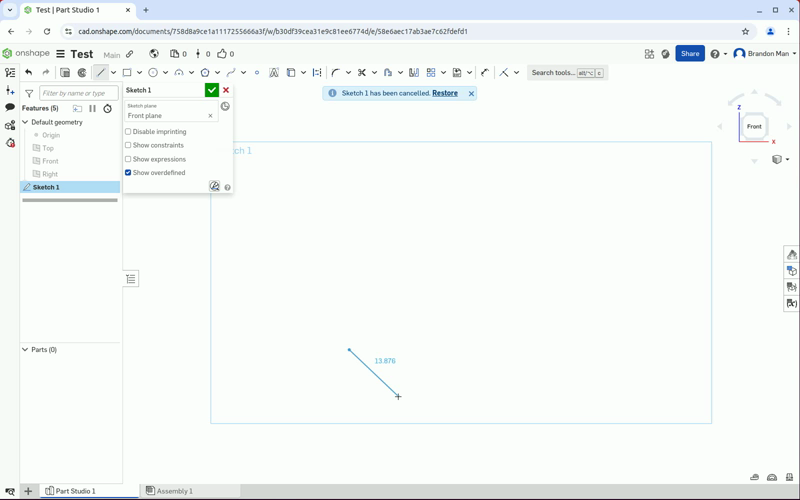
key_down(shift)
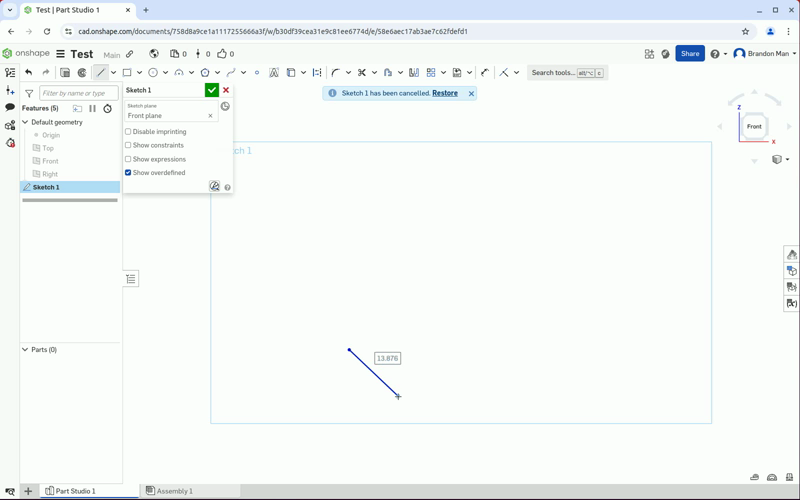
mouse_move(428, 396)
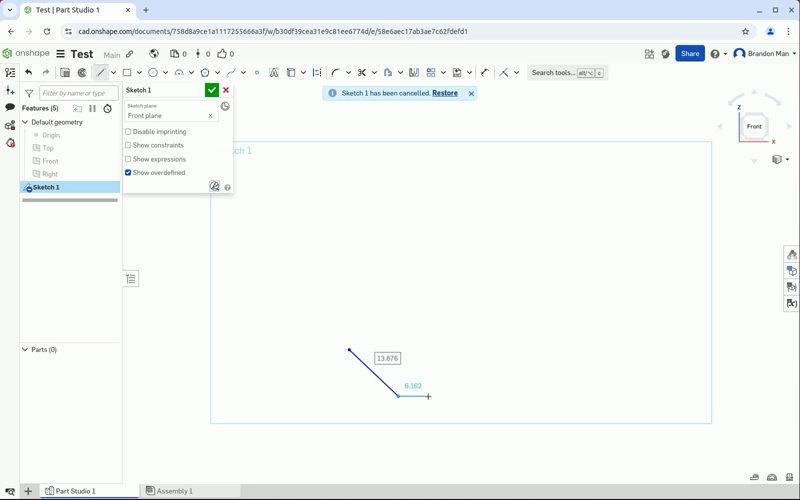
mouse_move(369, 367)
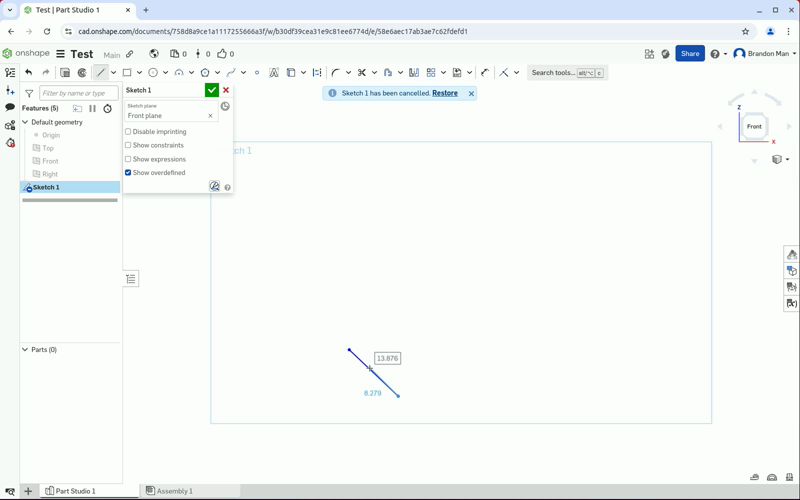
click(369, 367)
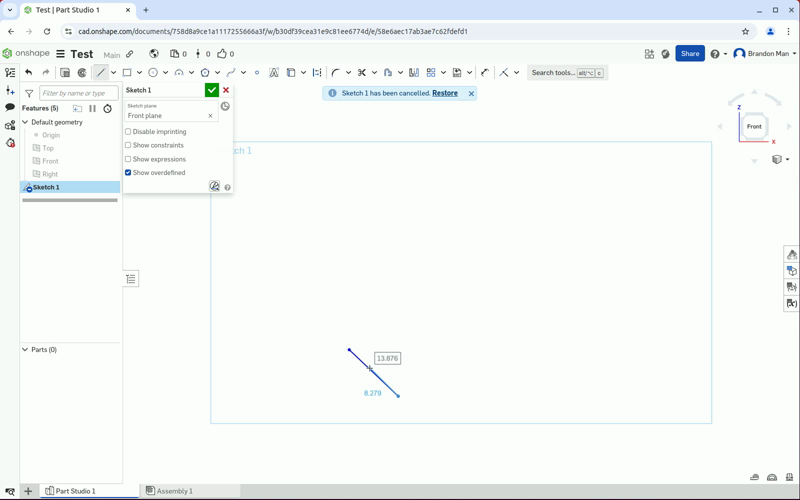
key_up(shift)
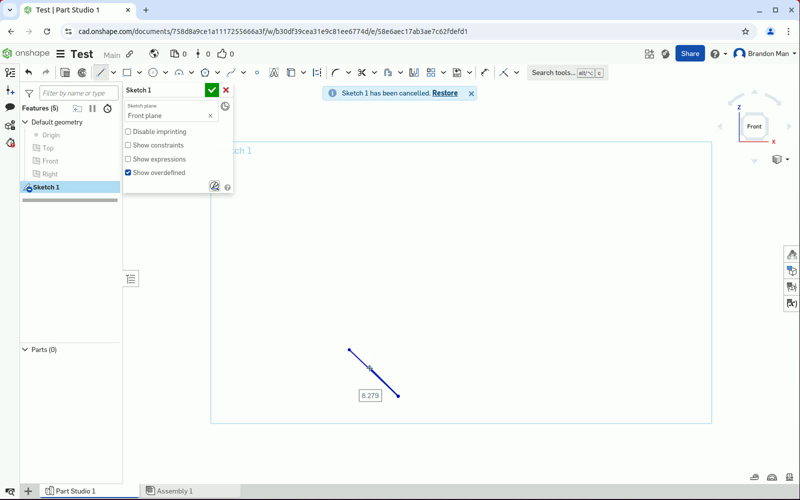
mouse_move(399, 367)
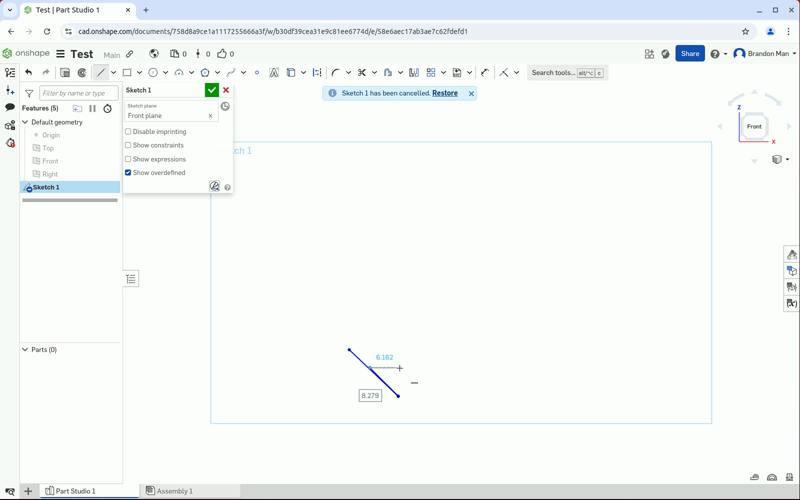
key_down(shift)
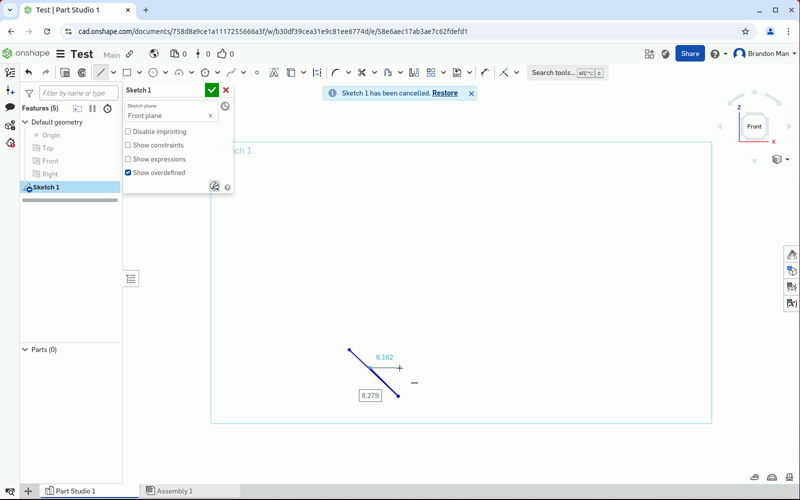
mouse_move(349, 349)
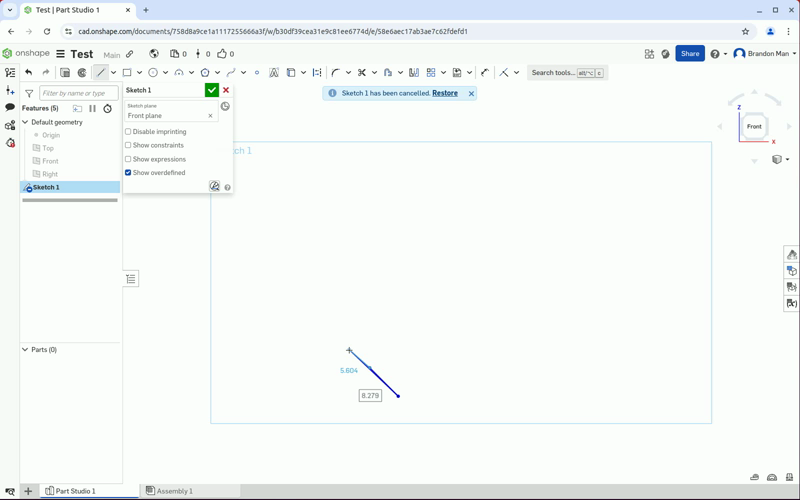
key_up(shift)
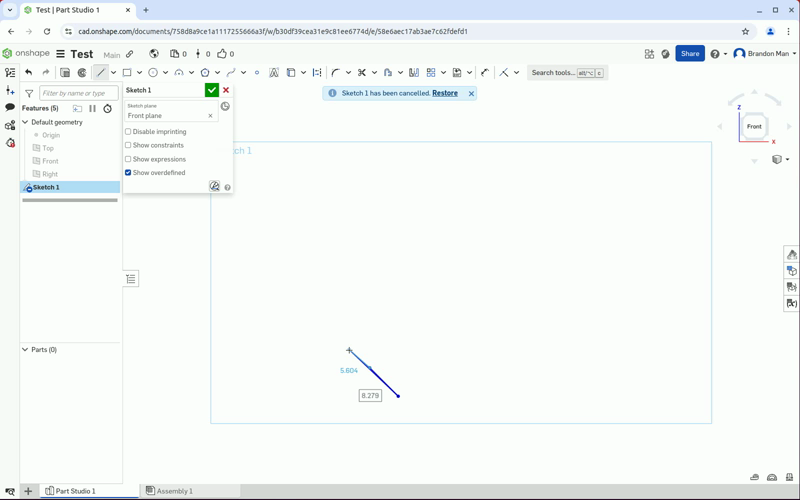
click(349, 349)
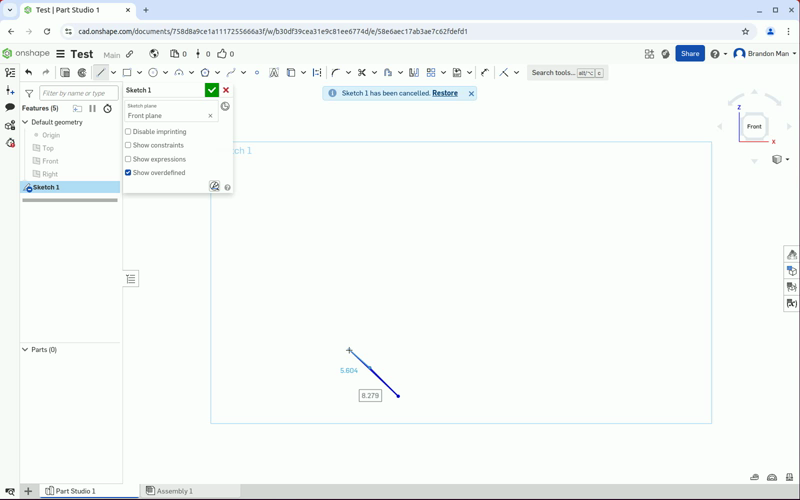
key(esc)
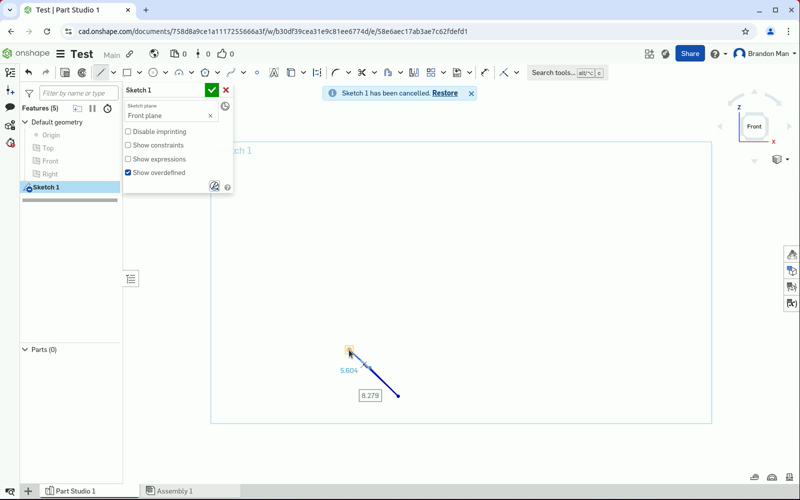
mouse_move(368, 367)
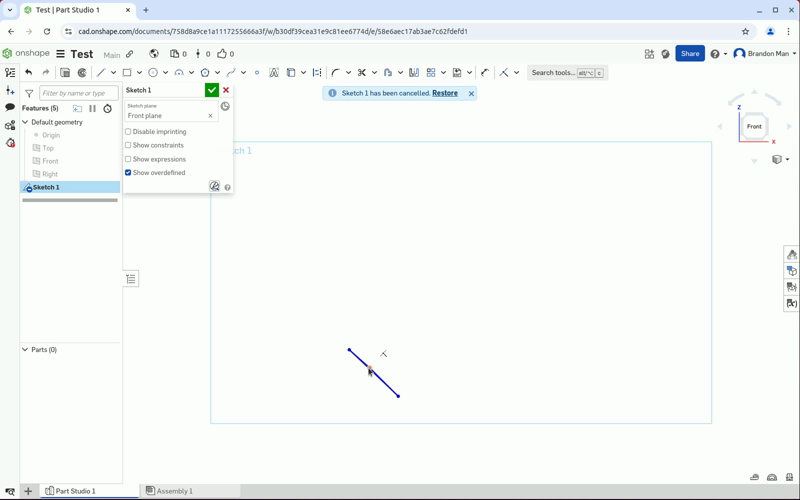
scroll(6)
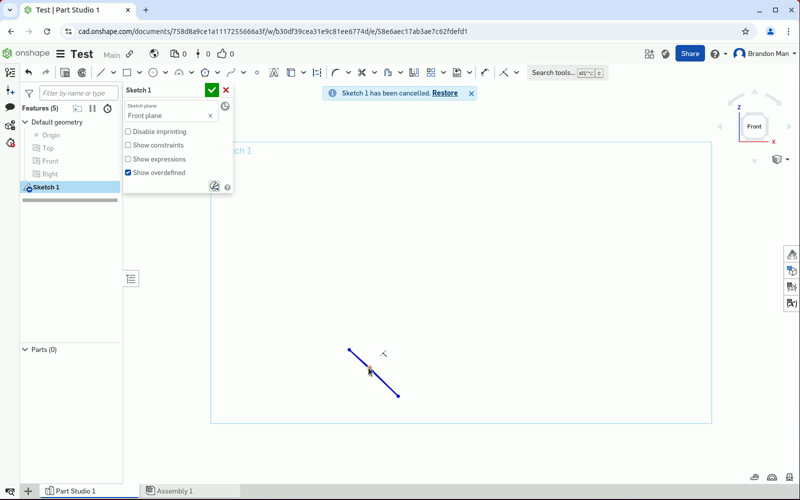
scroll(6)
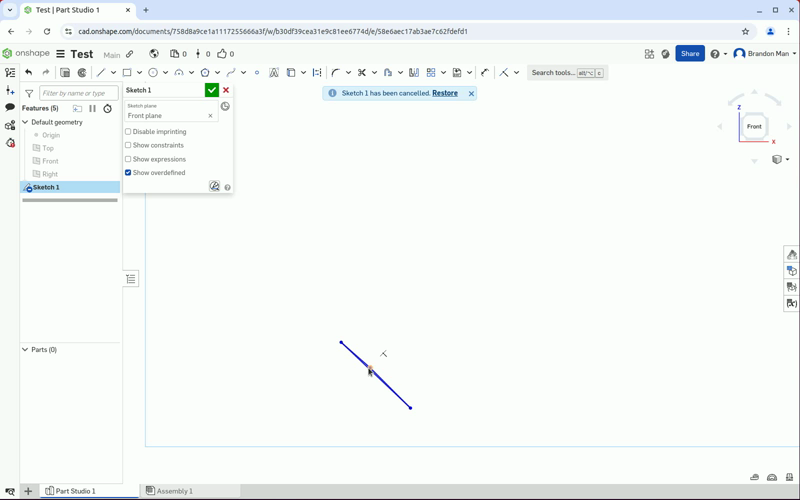
scroll(6)
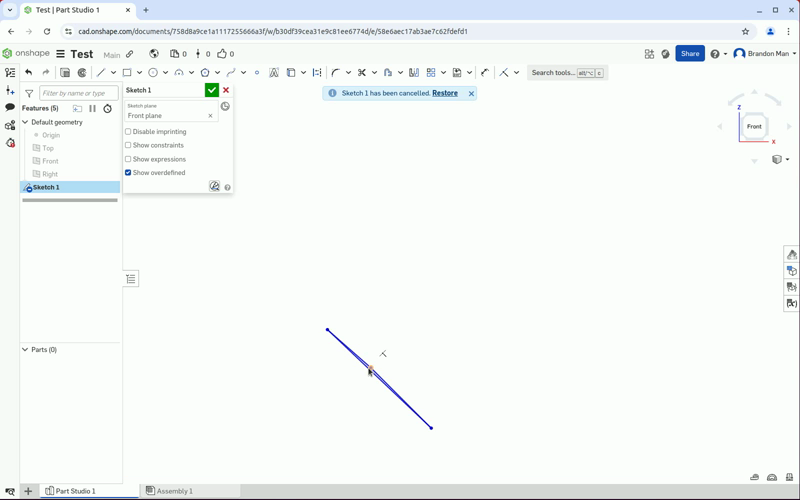
scroll(6)
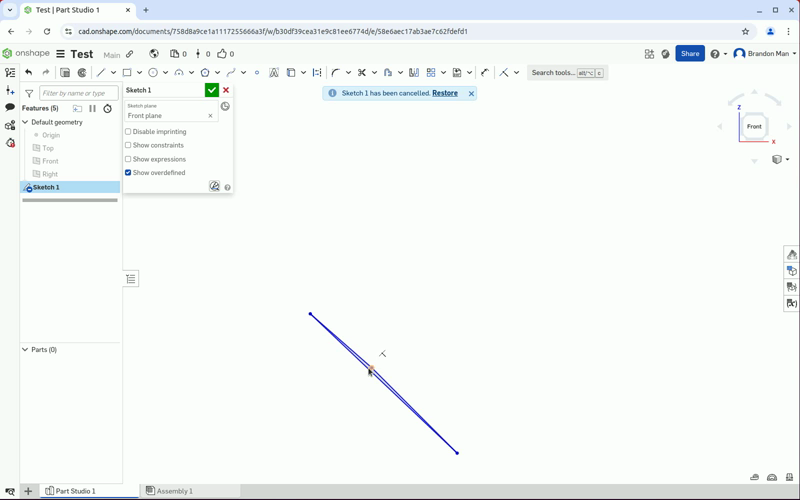
scroll(6)
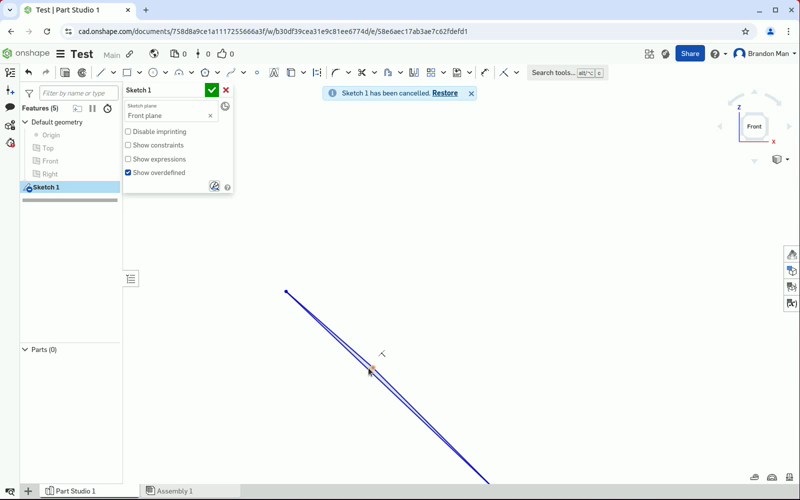
scroll(6)
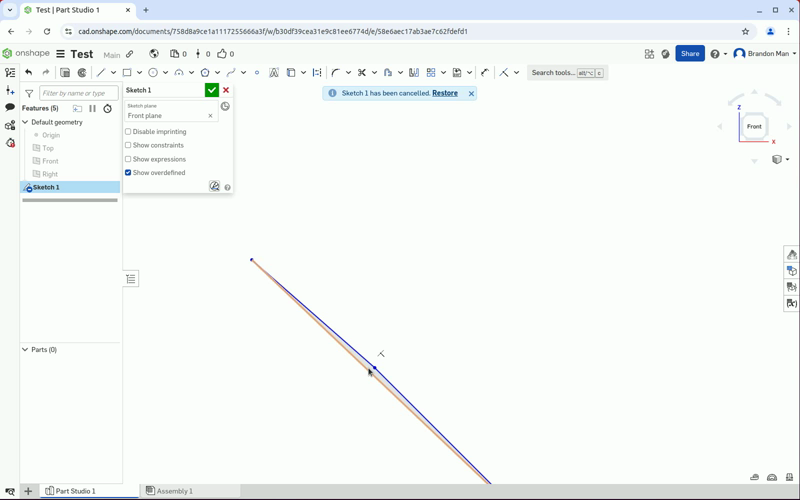
scroll(6)
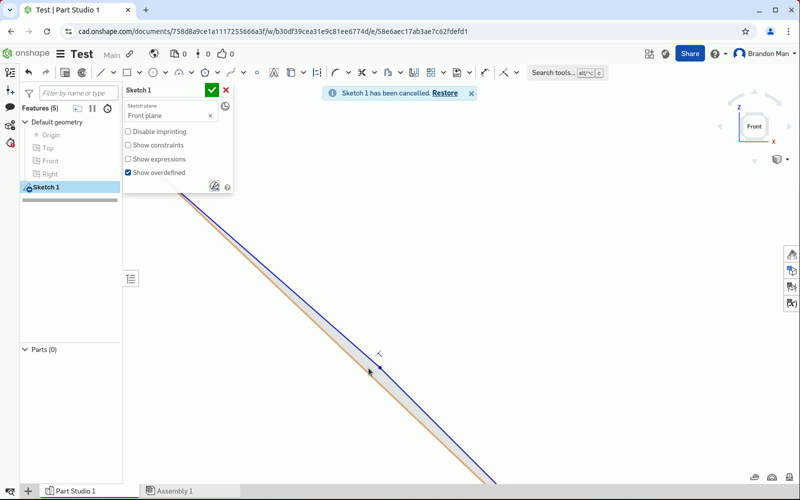
click(368, 367)
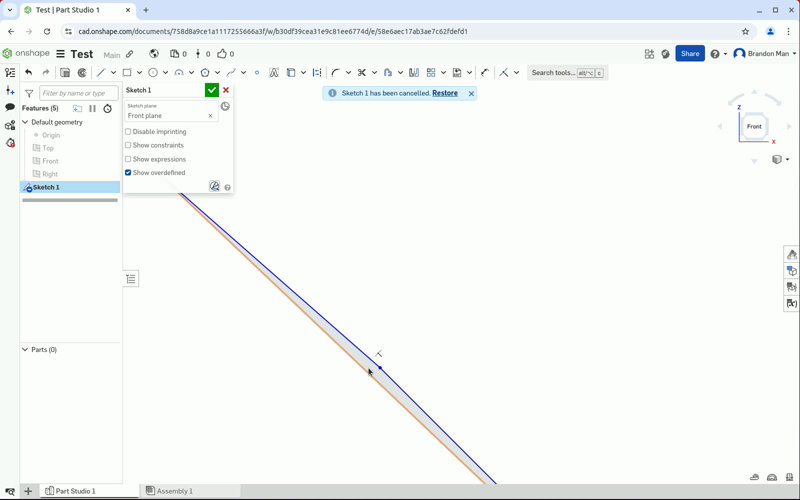
scroll(-6)
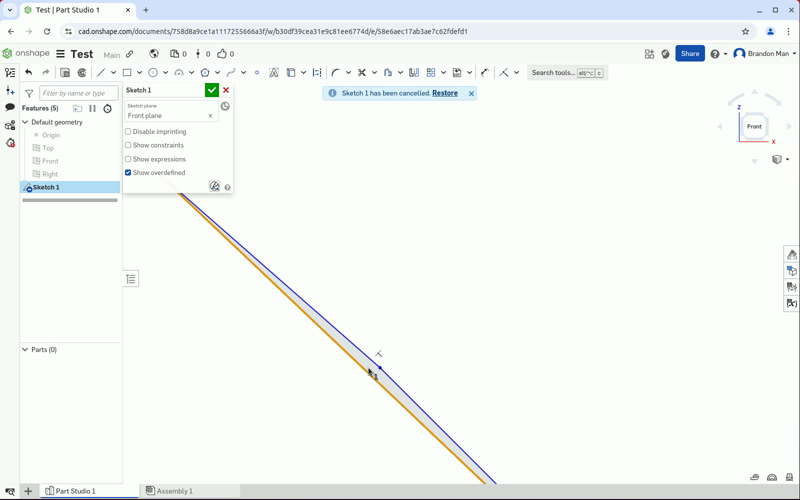
scroll(-6)
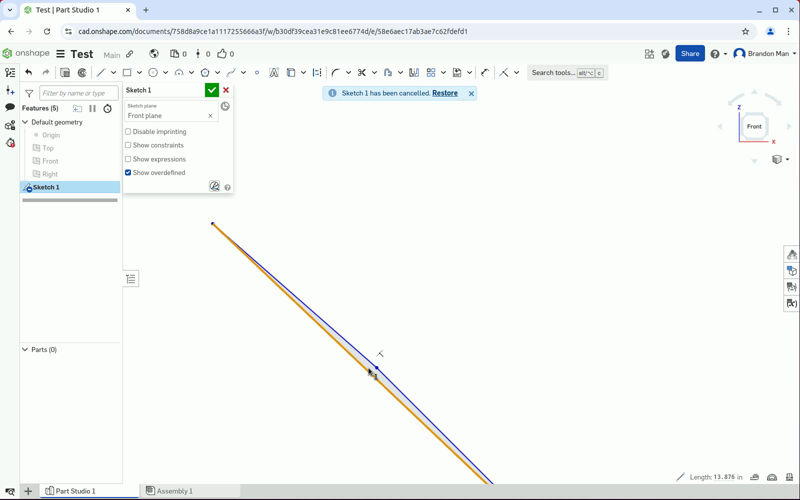
scroll(-6)
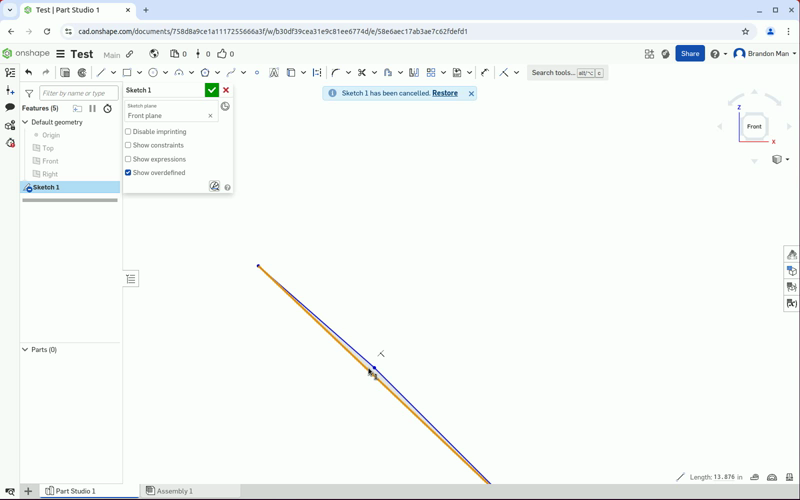
scroll(-6)
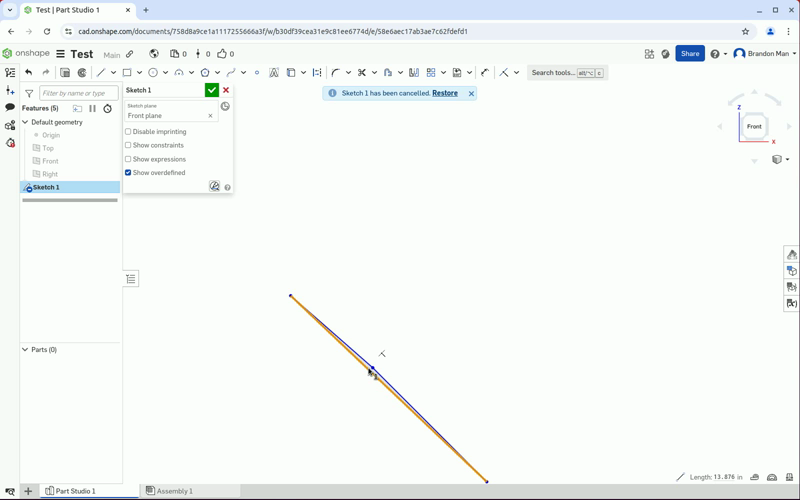
scroll(-6)
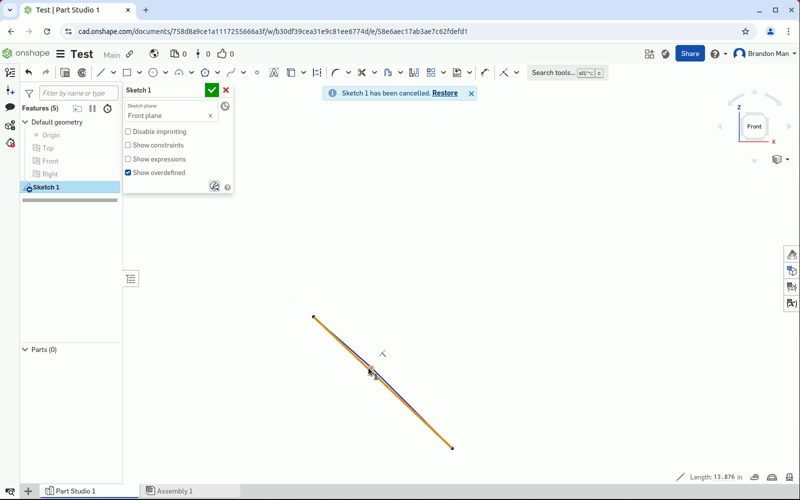
scroll(-6)
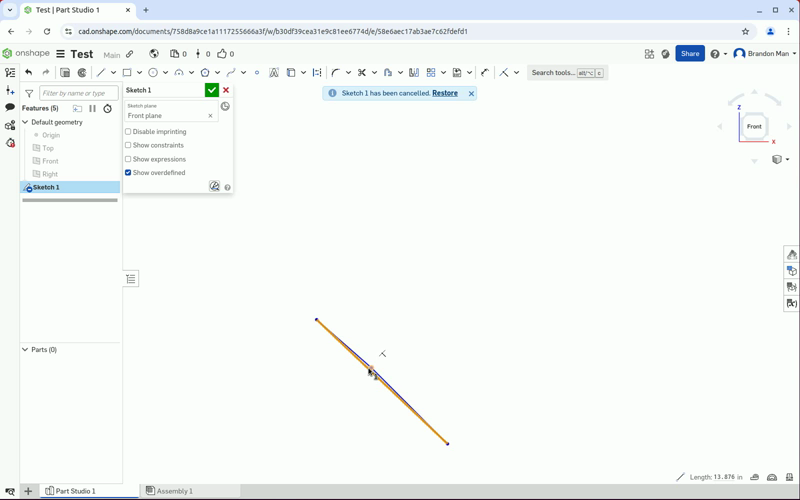
scroll(-6)
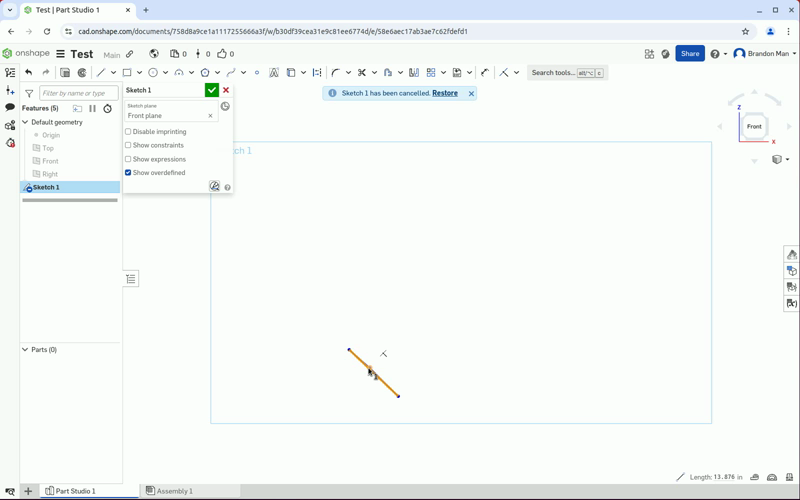
mouse_move(73, 352)
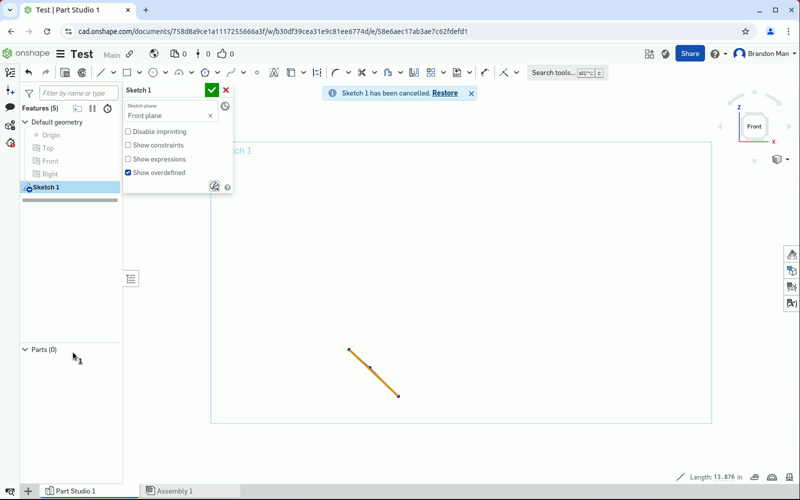
key(shift+y)
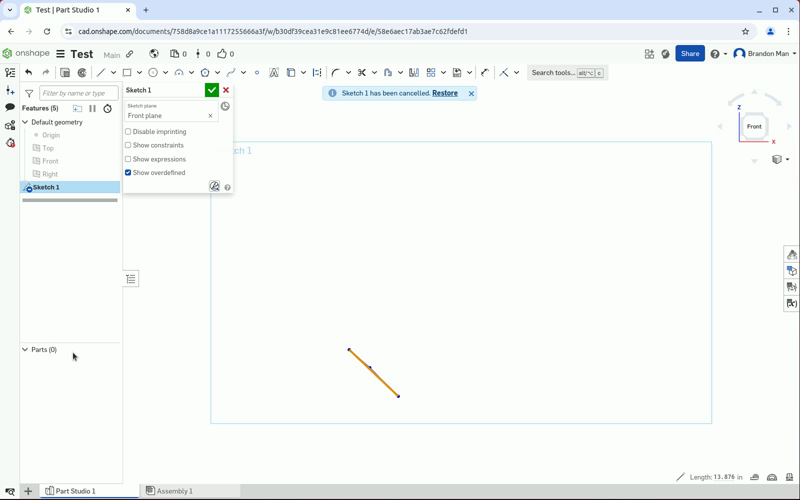
key(shift+e)
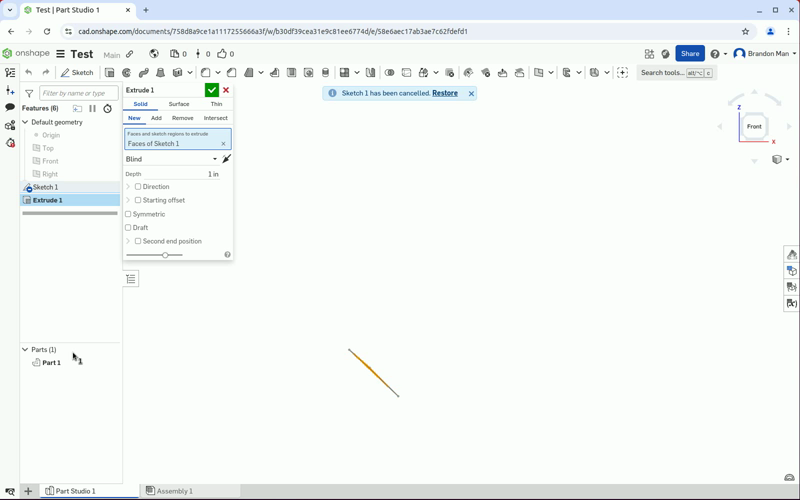
mouse_move(143, 106)
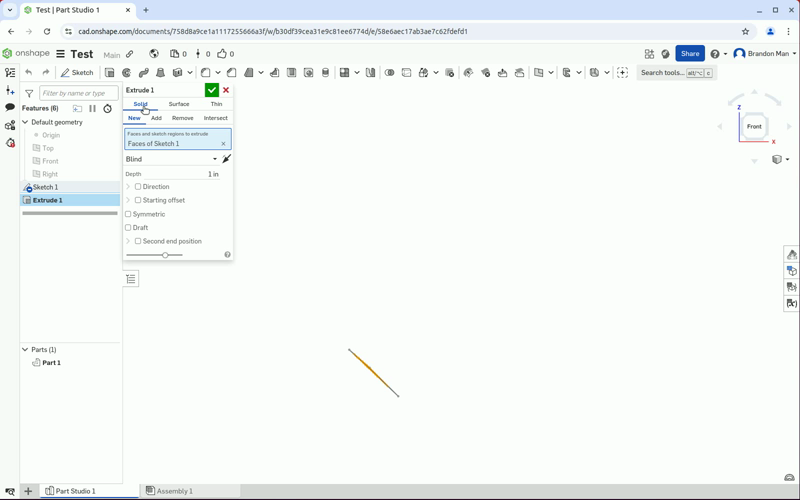
click(143, 106)
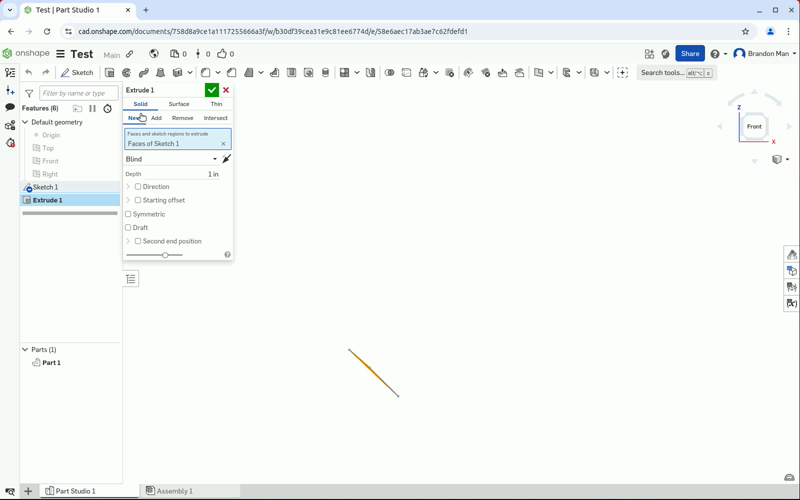
mouse_move(137, 120)
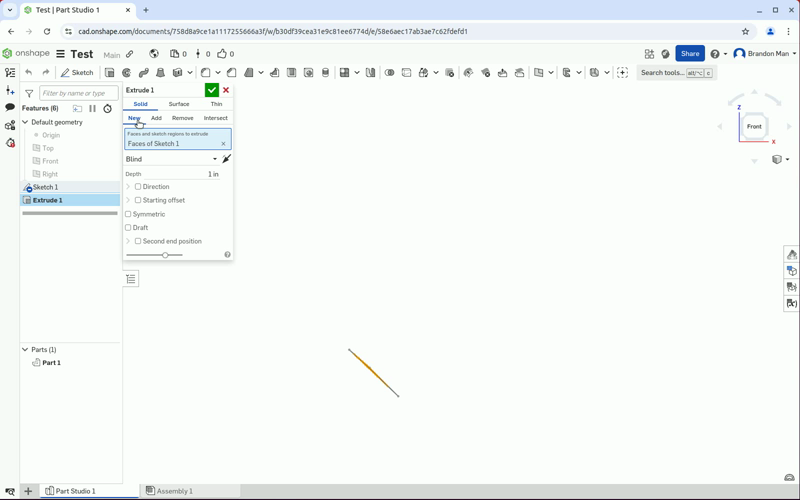
click(137, 120)
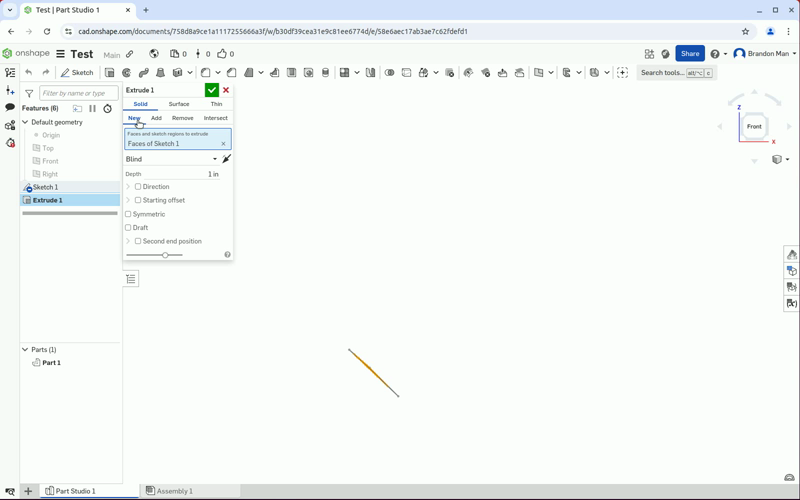
key(tab, 4)
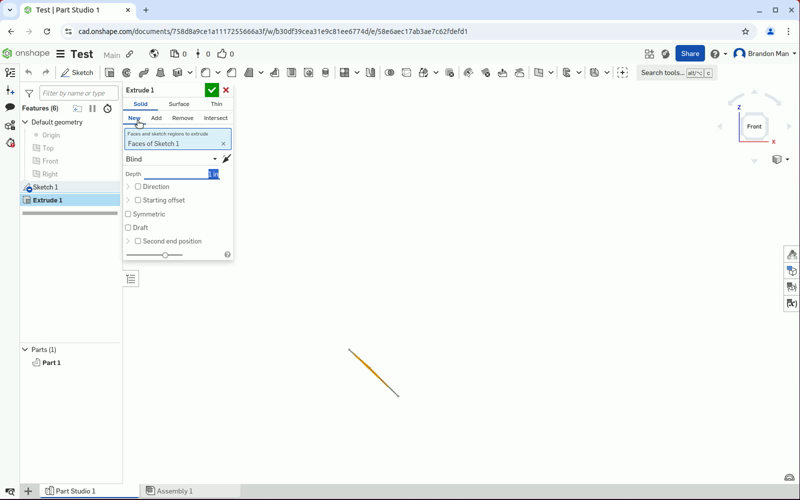
text(9.628)
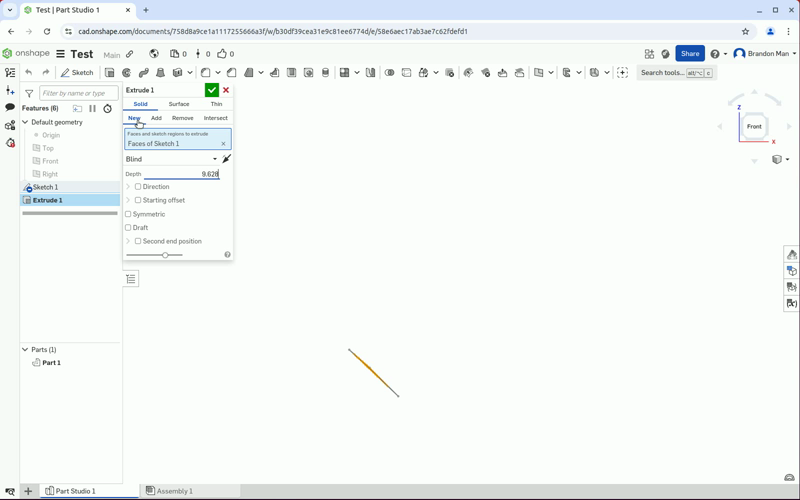
key(enter)
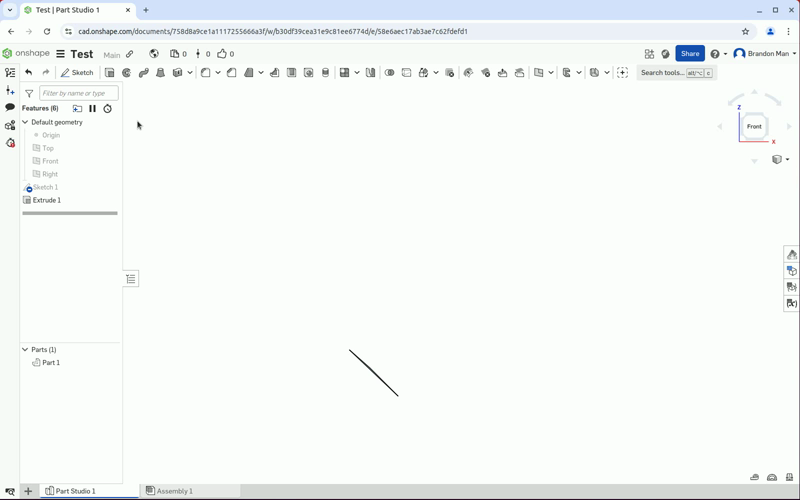
key(shift+h)
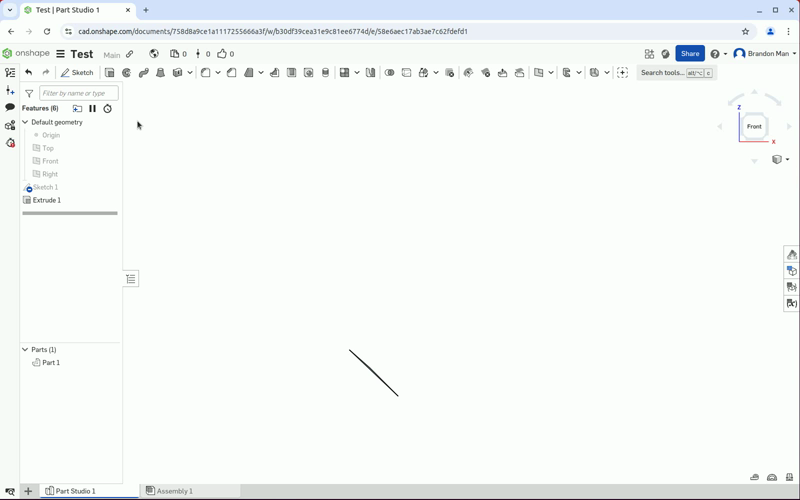
key(shift+h)
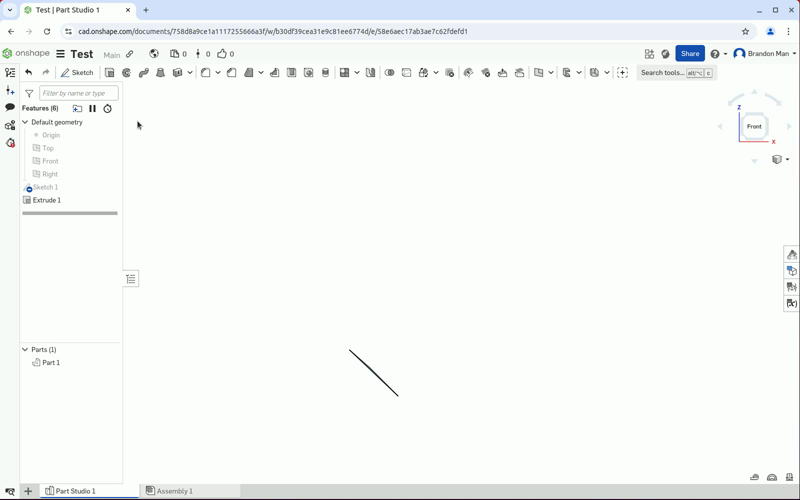
mouse_move(73, 189)
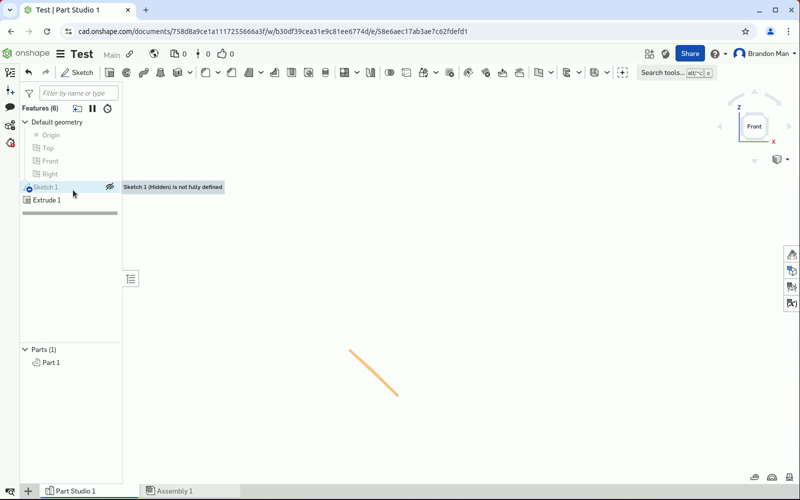
click(73, 189)
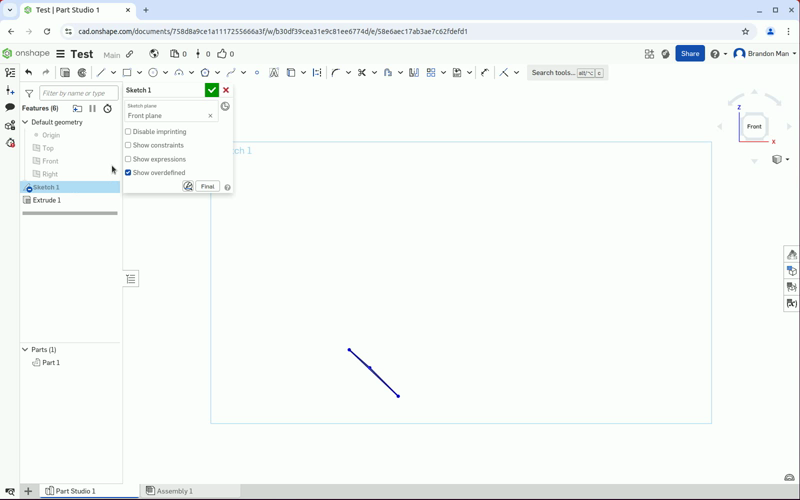
mouse_move(229, 92)
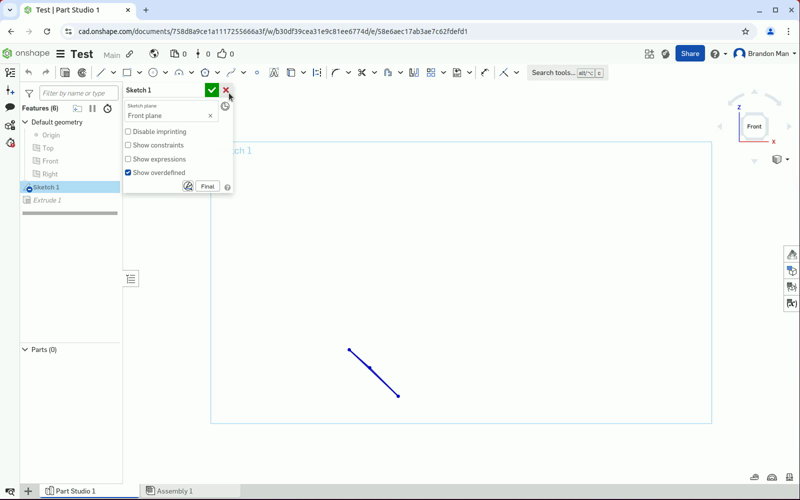
click(229, 92)
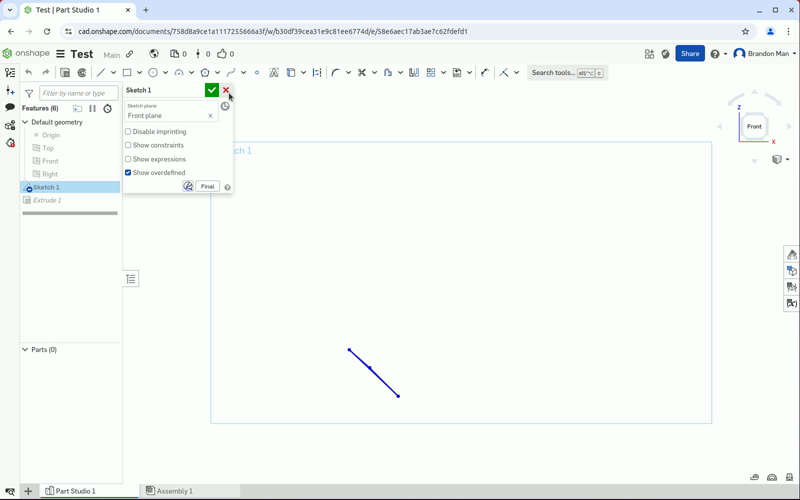
key(shift+s)
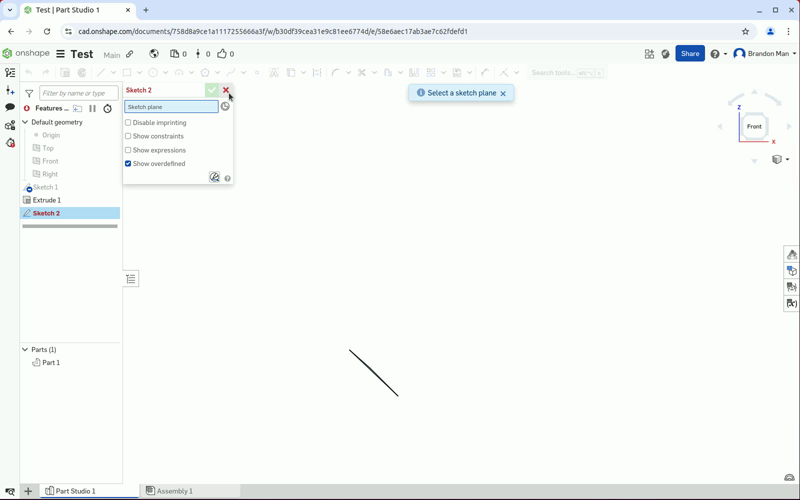
mouse_move(73, 163)
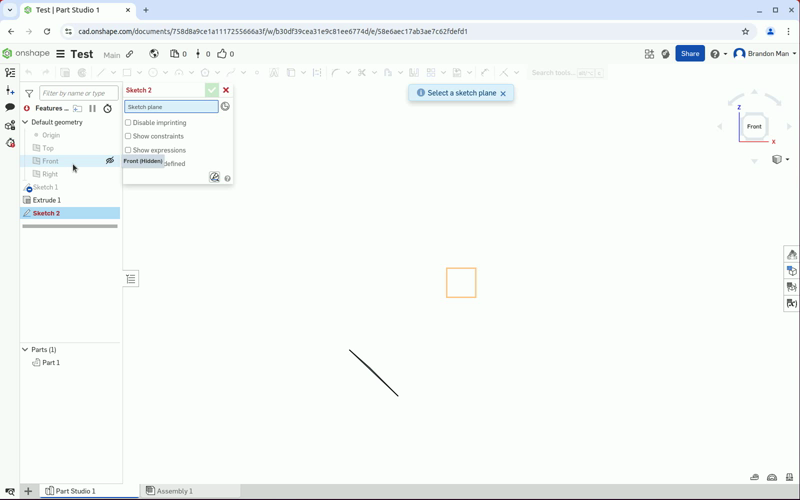
click(73, 163)
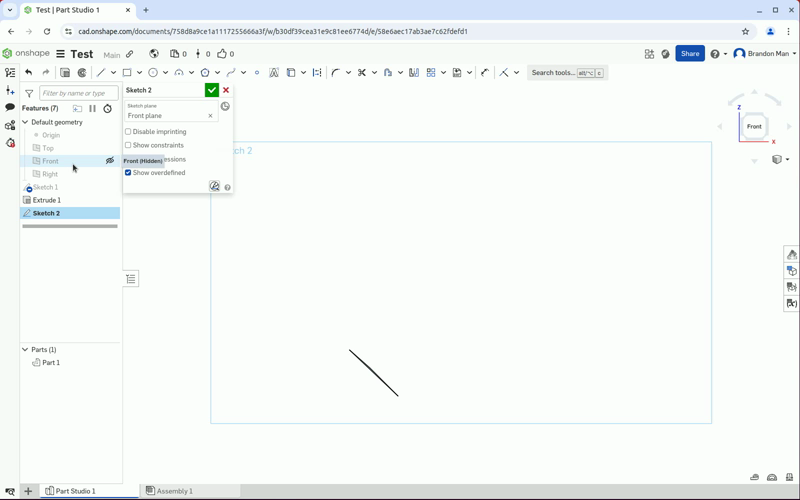
mouse_move(73, 352)
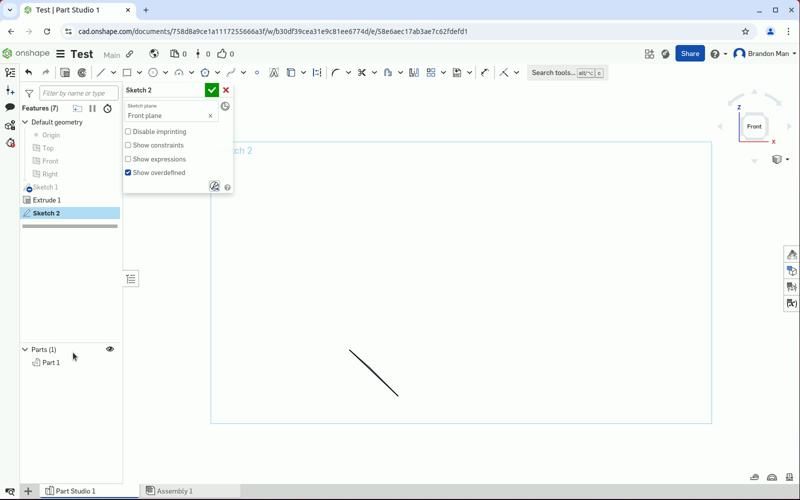
key(y)
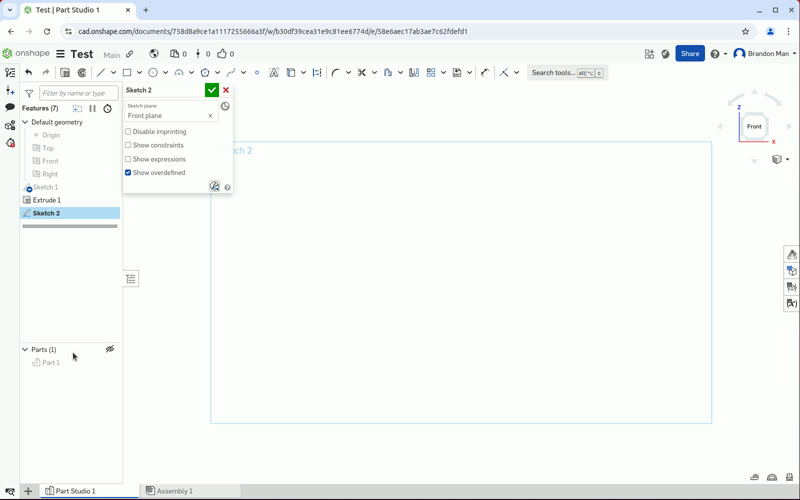
key(l)
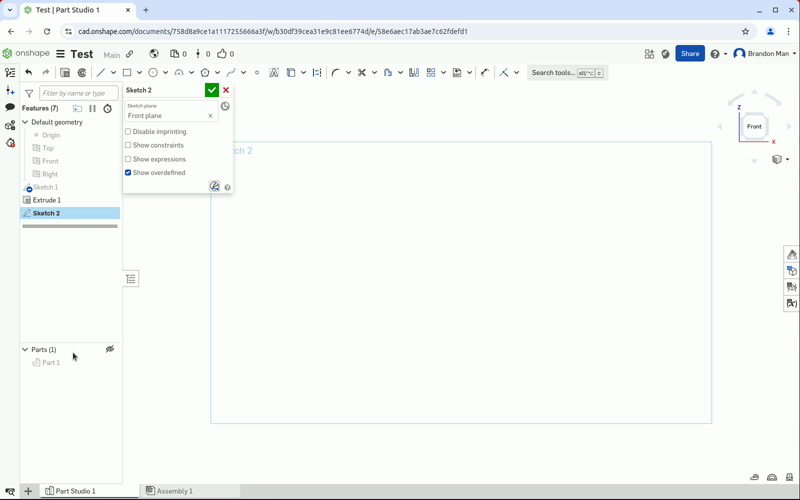
key_down(shift)
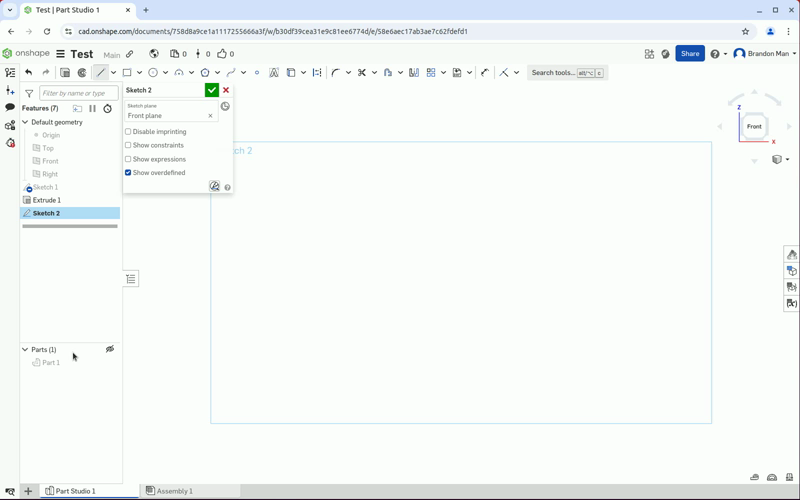
mouse_move(460, 282)
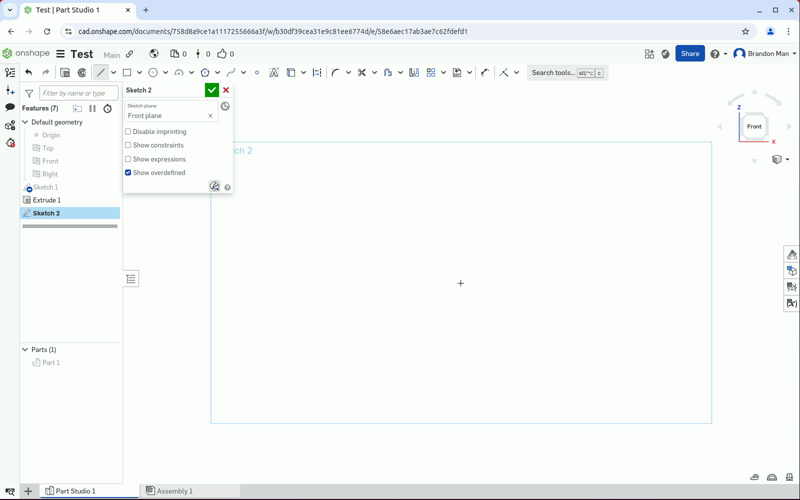
click(460, 282)
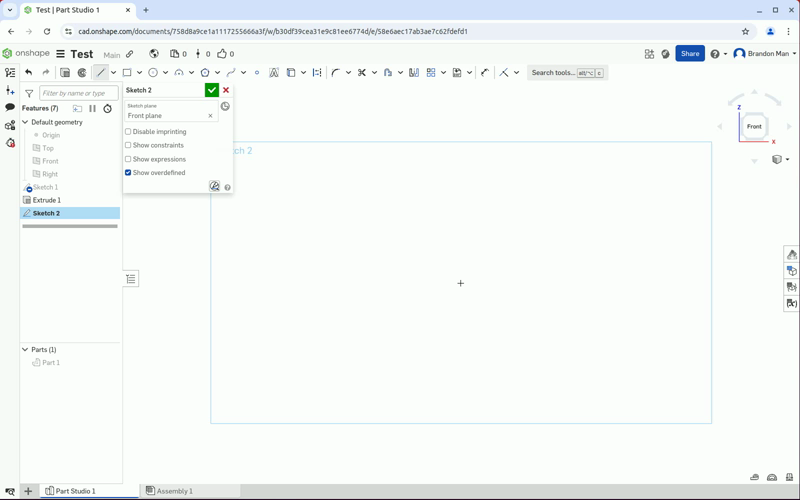
key_up(shift)
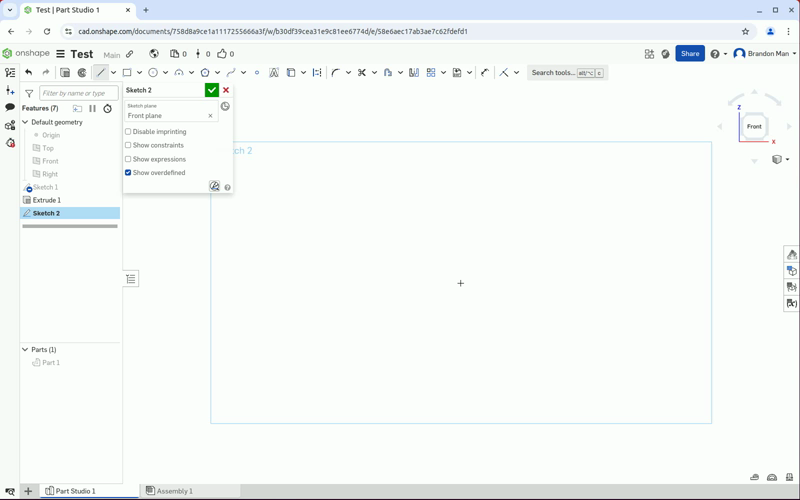
key_down(shift)
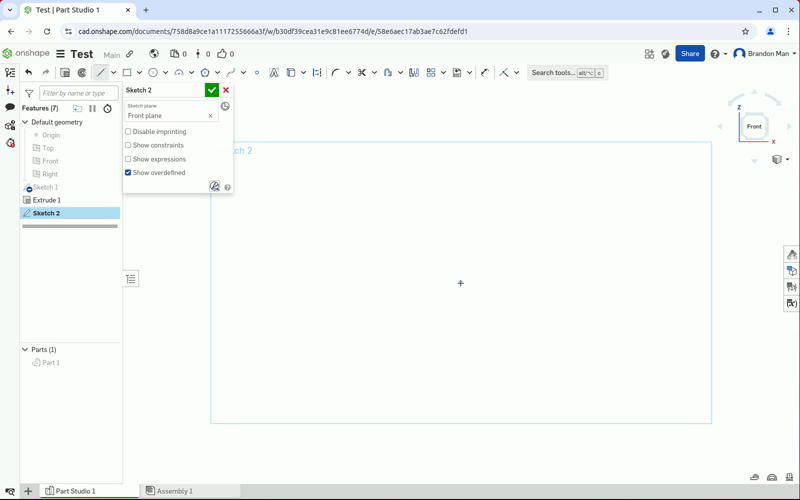
mouse_move(490, 282)
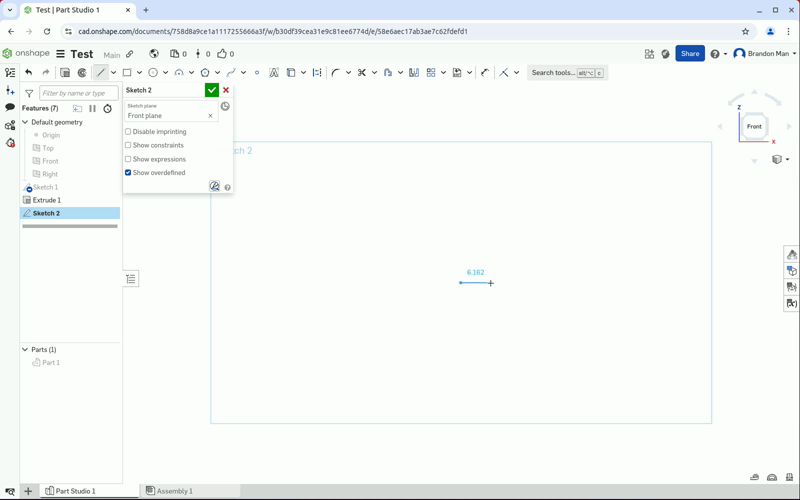
mouse_move(482, 282)
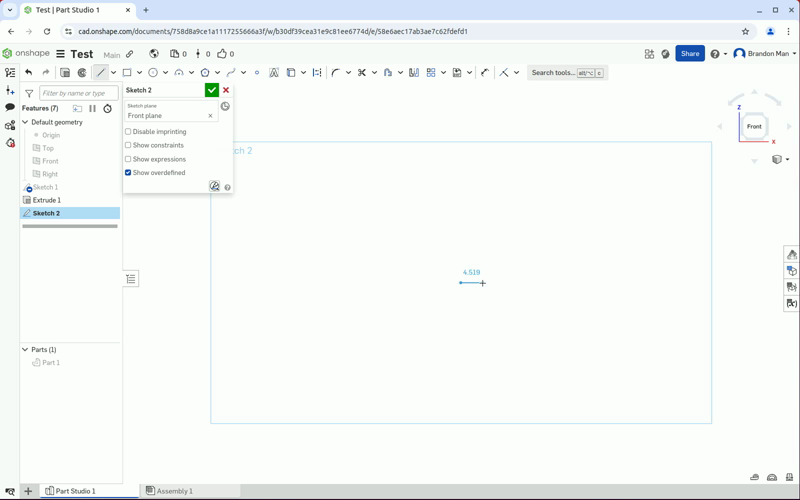
click(482, 282)
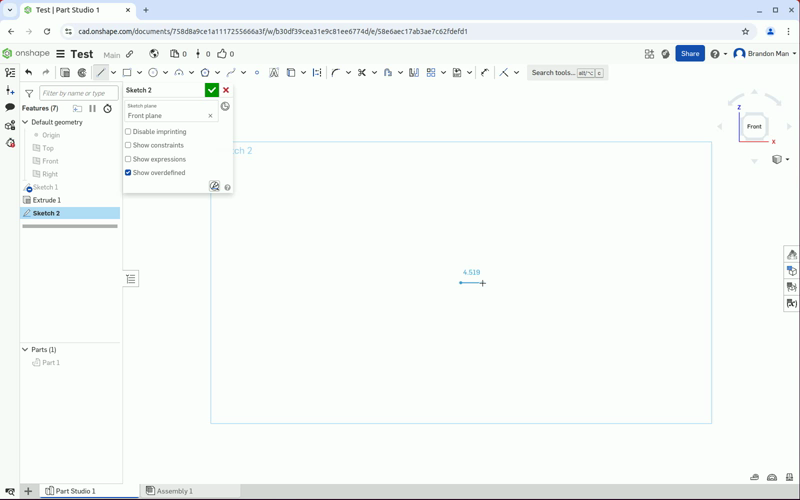
key_up(shift)
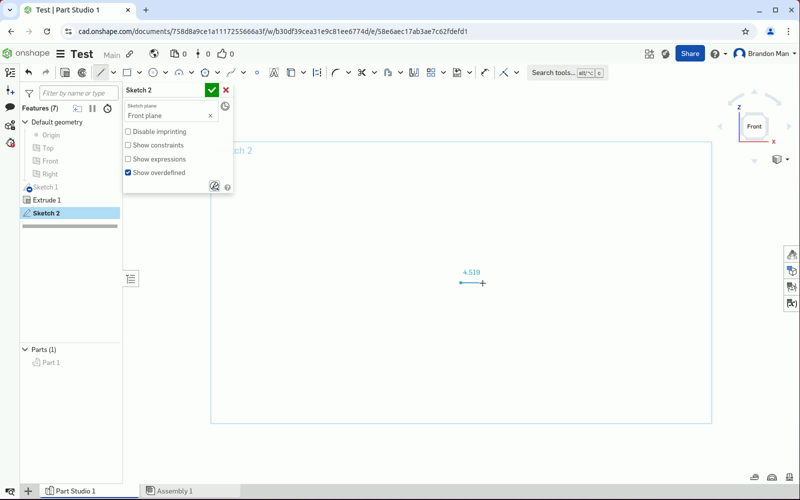
key_down(shift)
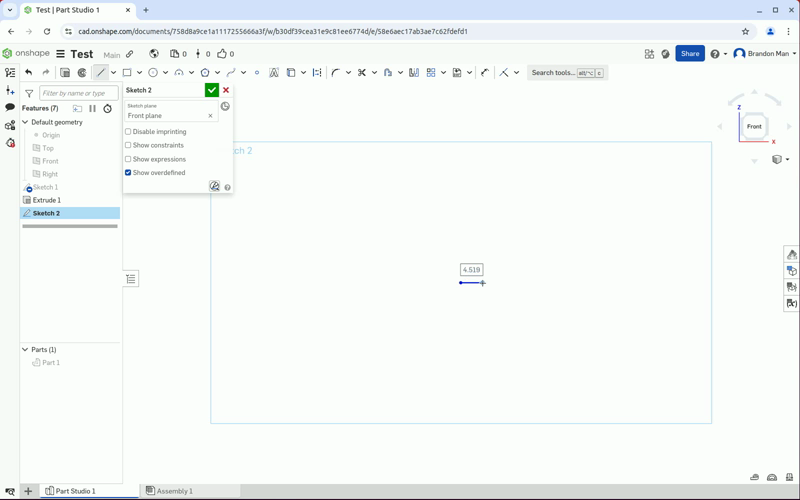
mouse_move(512, 282)
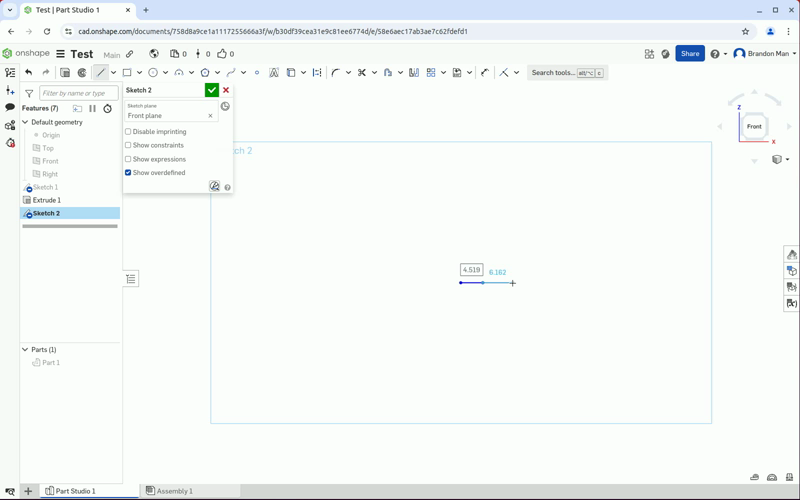
mouse_move(460, 263)
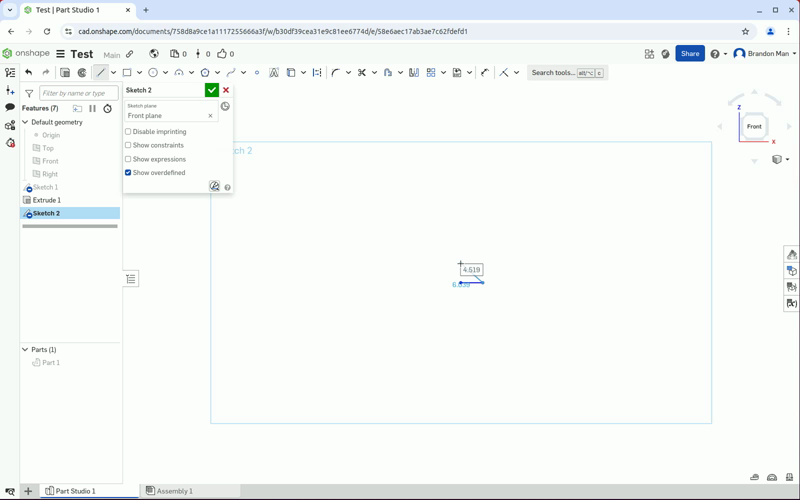
click(460, 263)
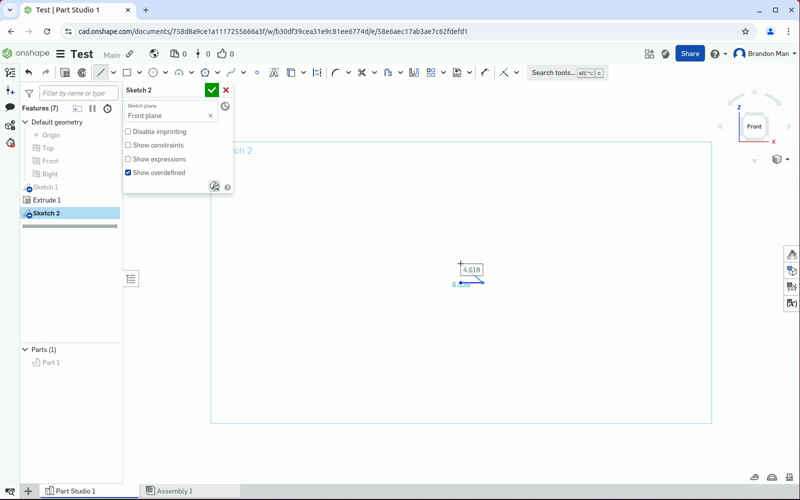
key_up(shift)
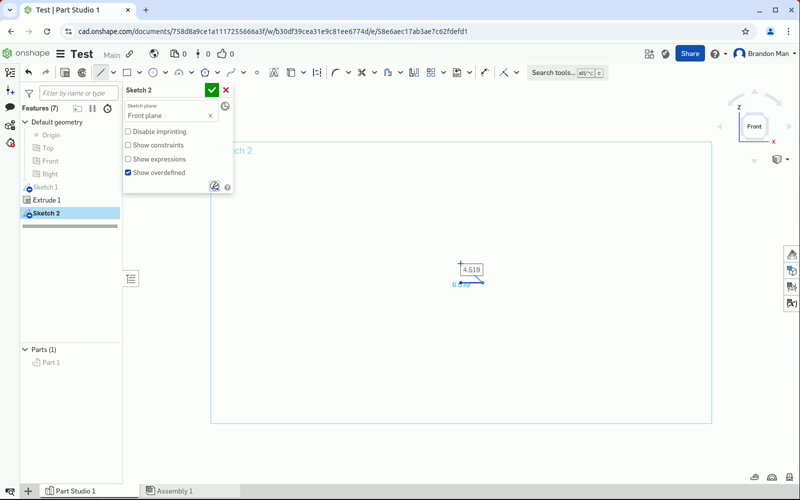
mouse_move(490, 263)
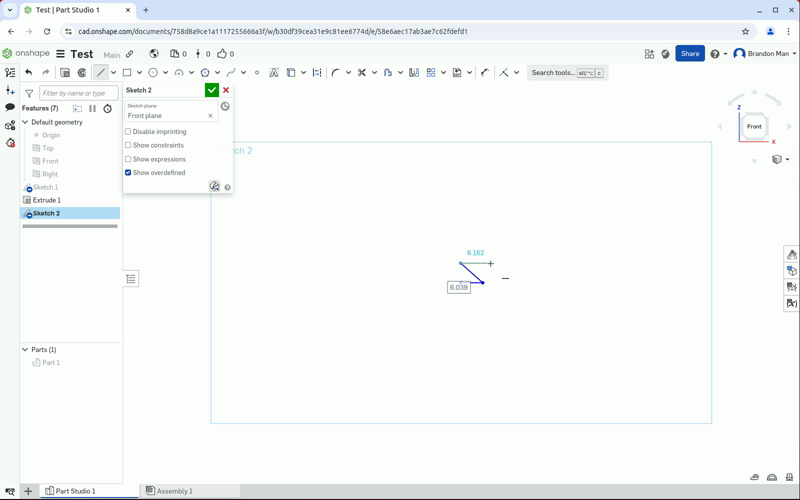
key_down(shift)
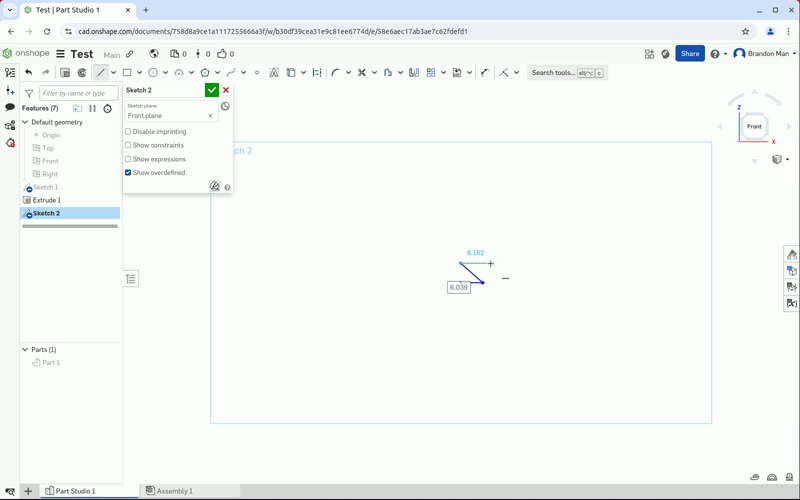
mouse_move(460, 282)
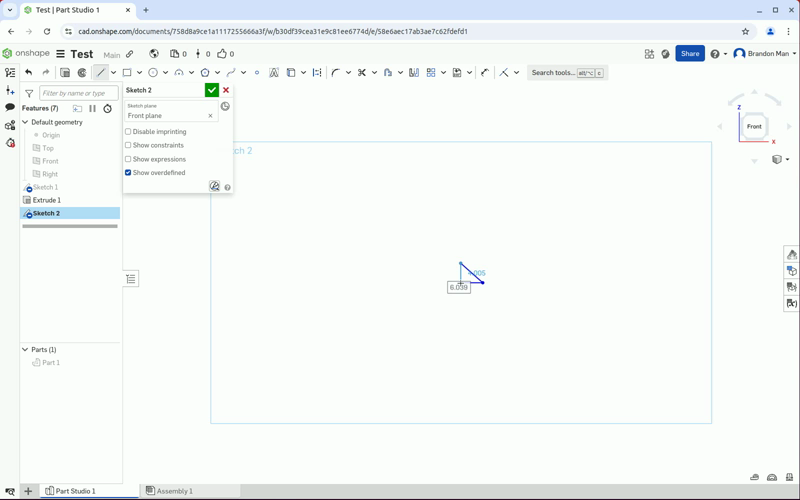
key_up(shift)
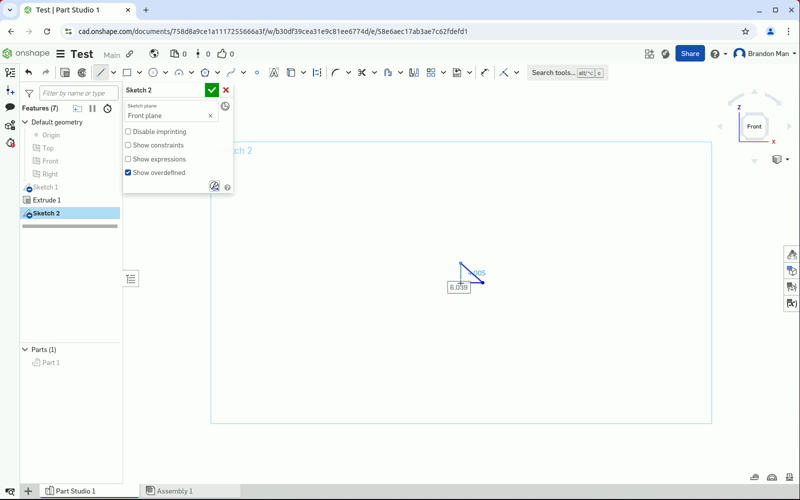
click(460, 282)
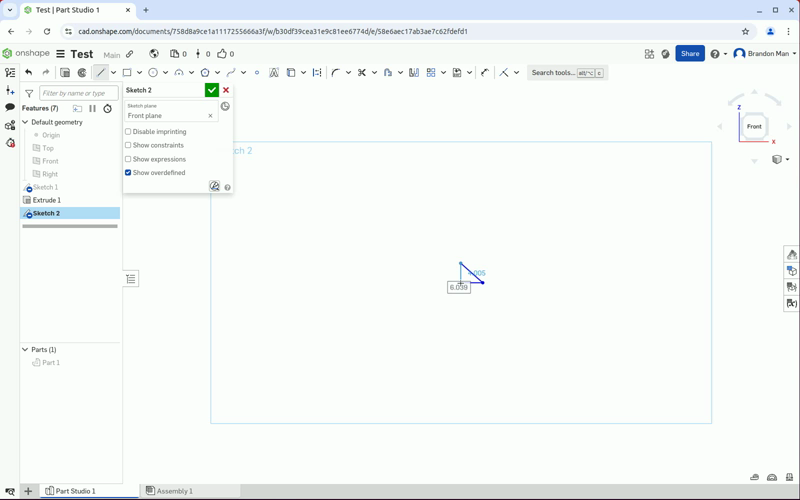
key(esc)
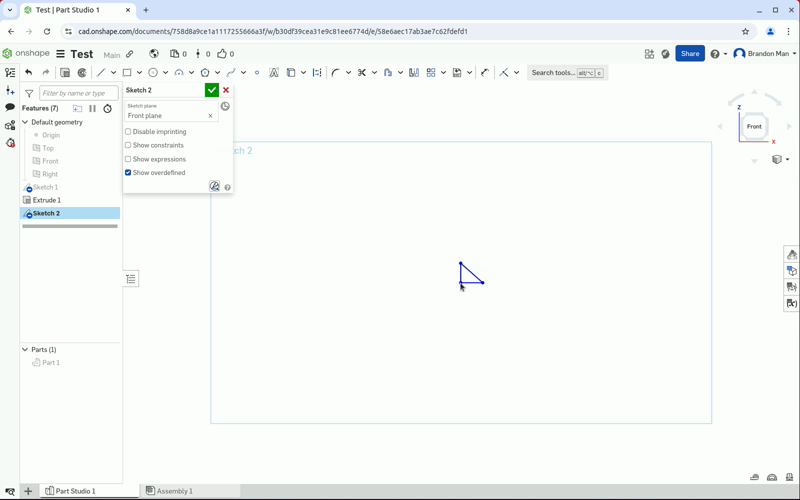
mouse_move(478, 280)
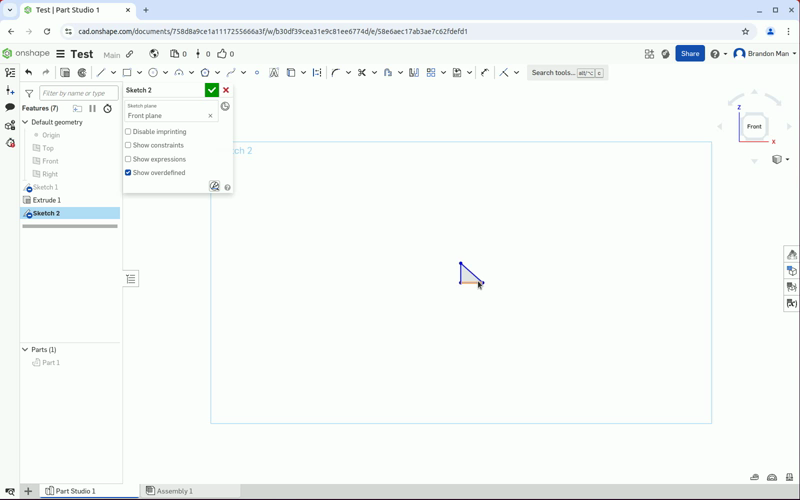
scroll(6)
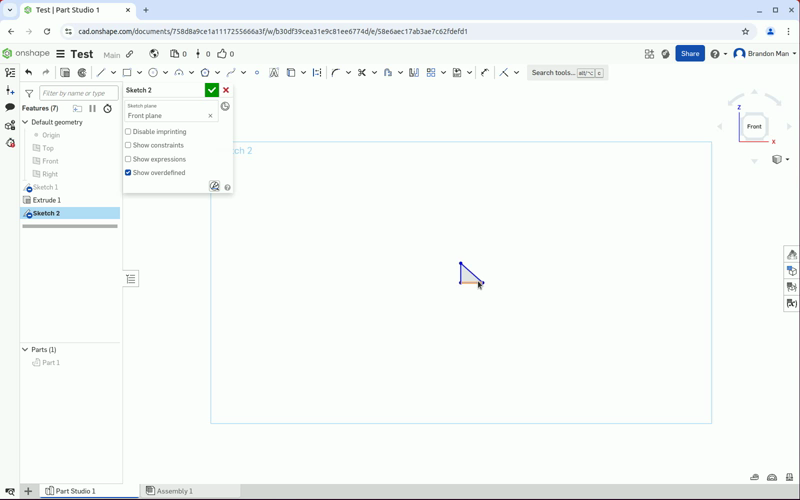
scroll(6)
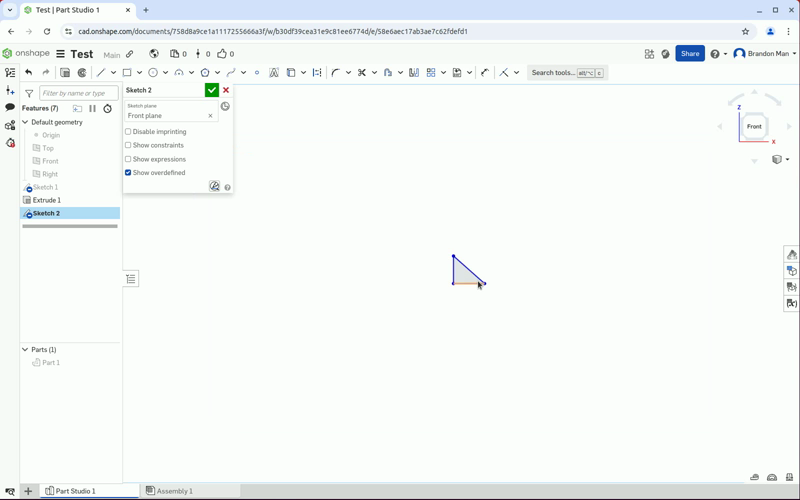
scroll(6)
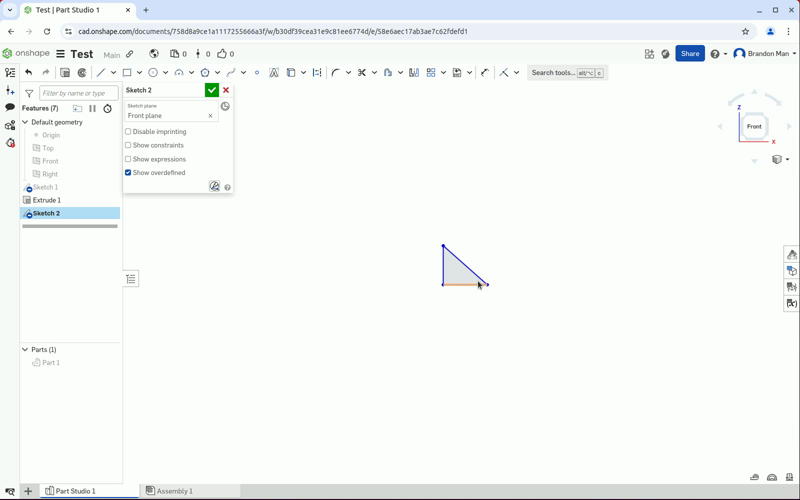
scroll(6)
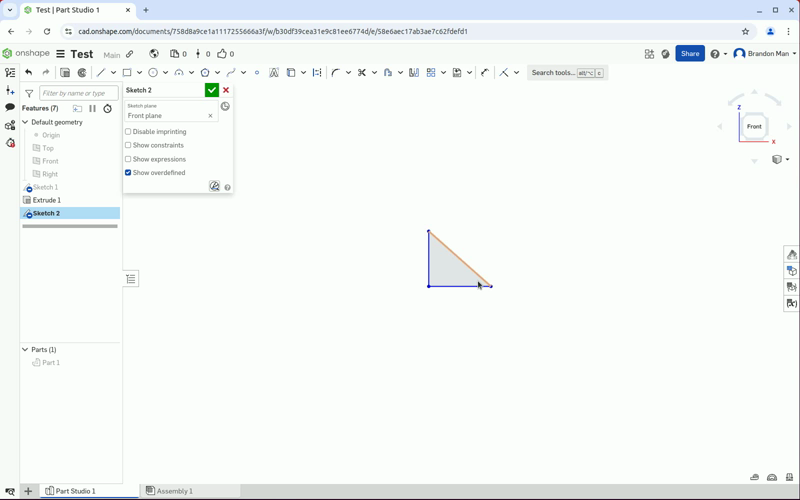
scroll(6)
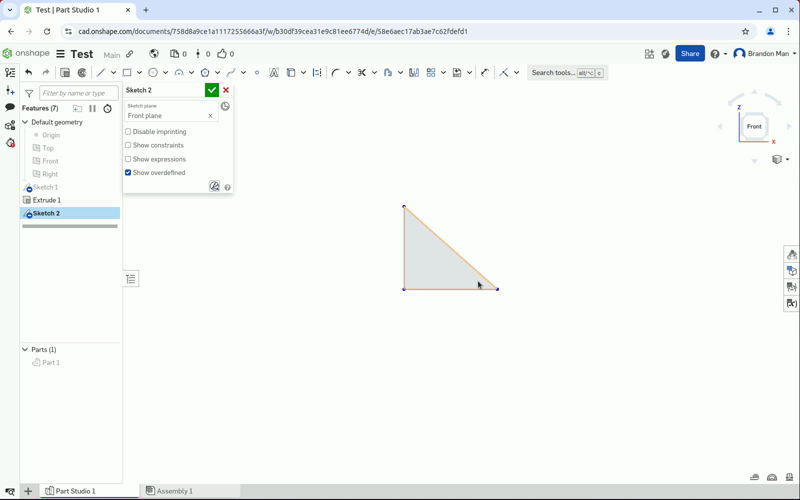
scroll(6)
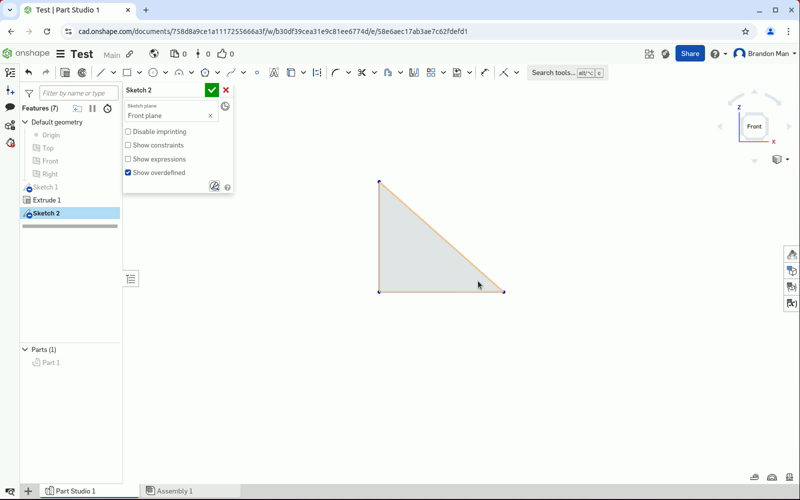
scroll(6)
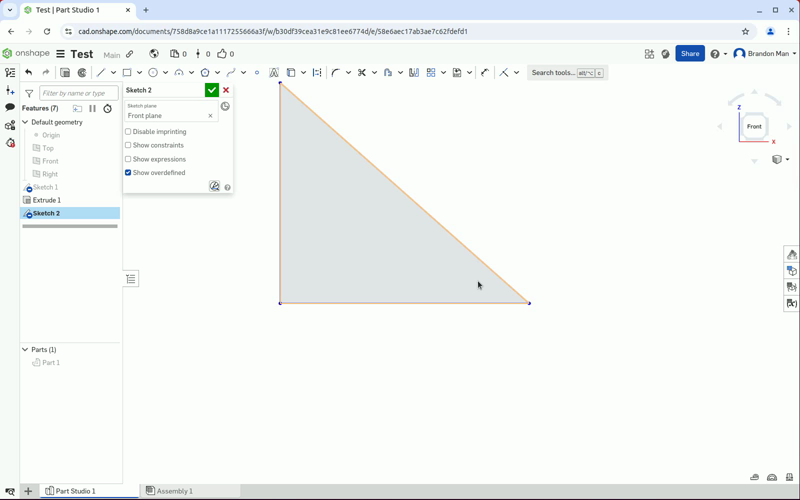
click(478, 280)
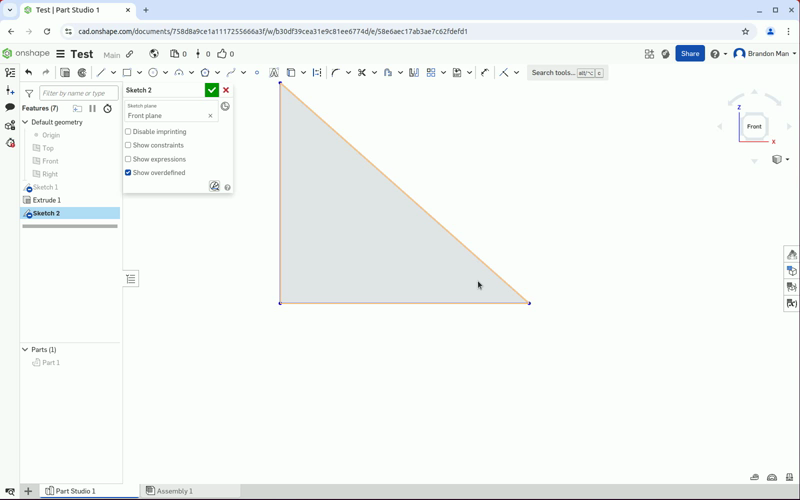
scroll(-6)
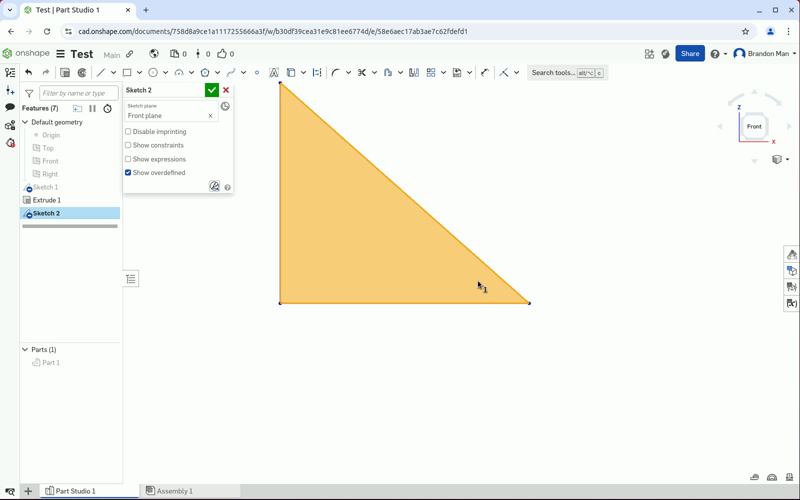
scroll(-6)
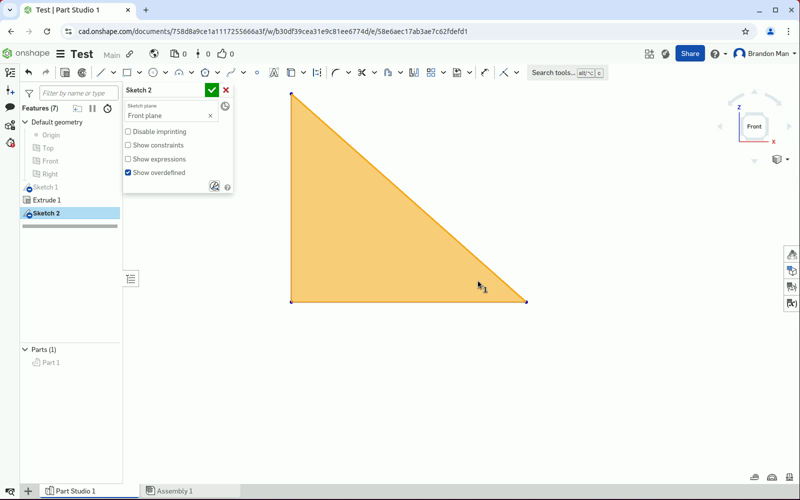
scroll(-6)
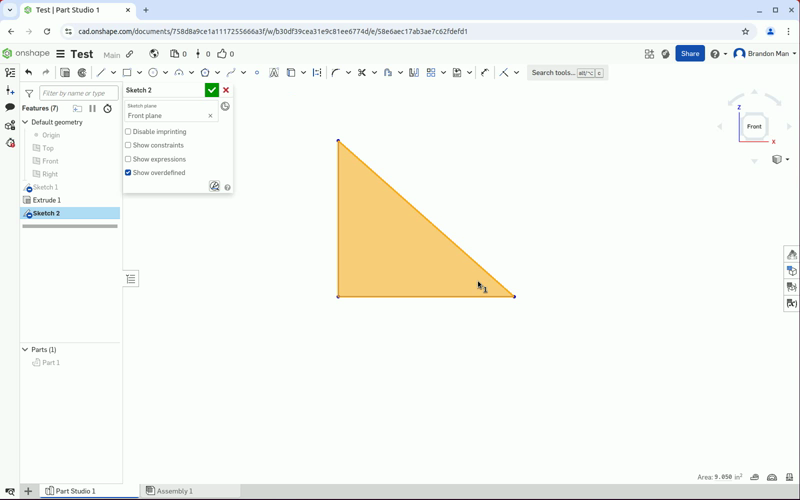
scroll(-6)
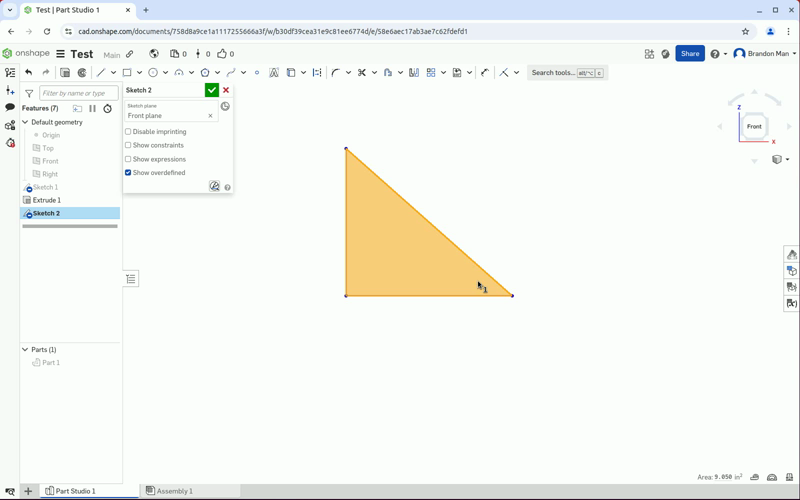
scroll(-6)
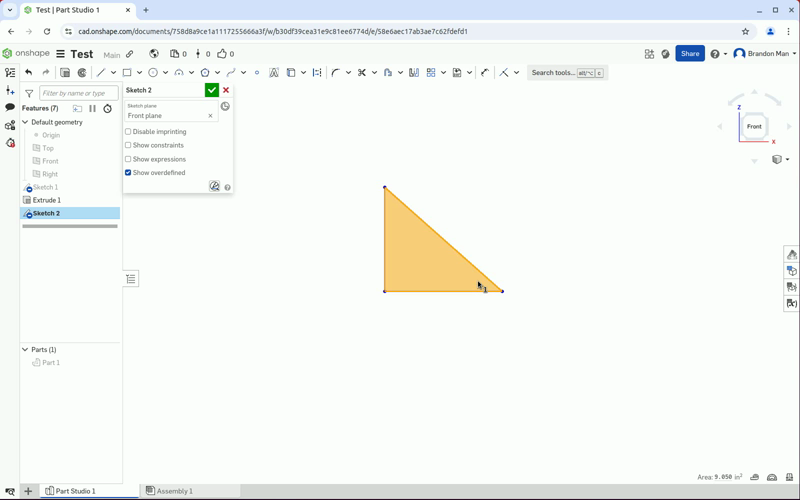
scroll(-6)
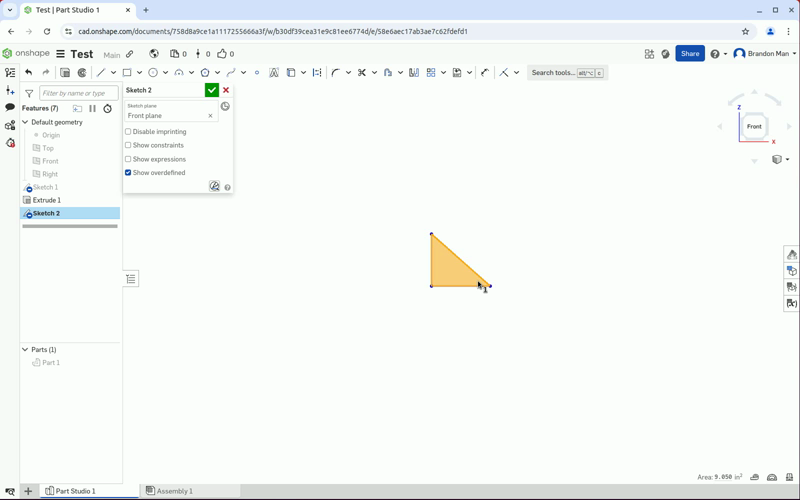
scroll(-6)
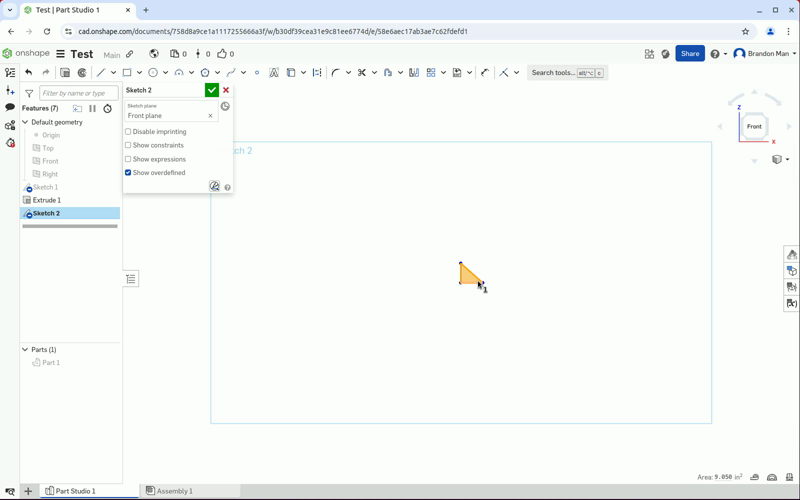
mouse_move(73, 352)
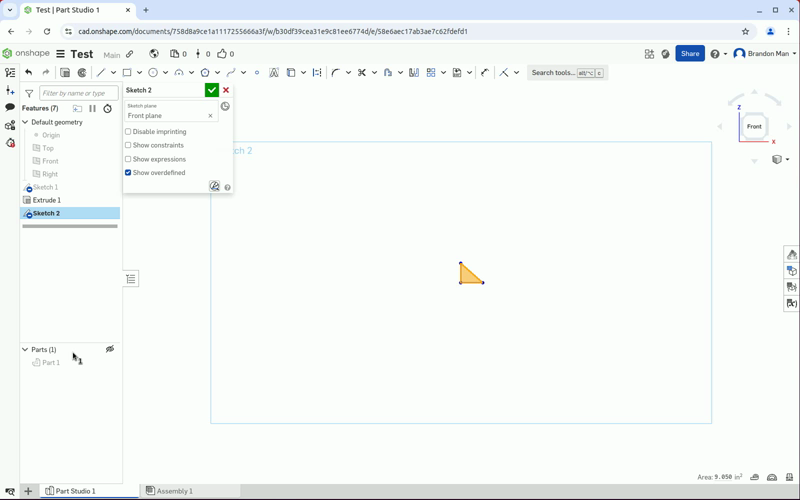
key(shift+y)
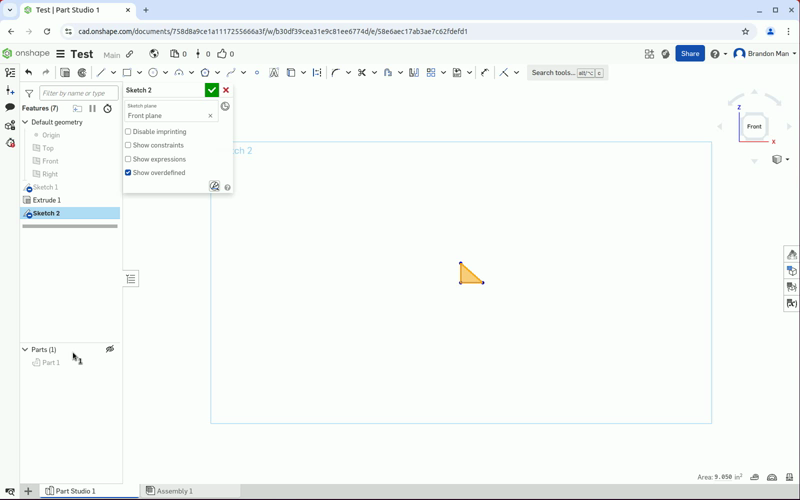
key(shift+e)
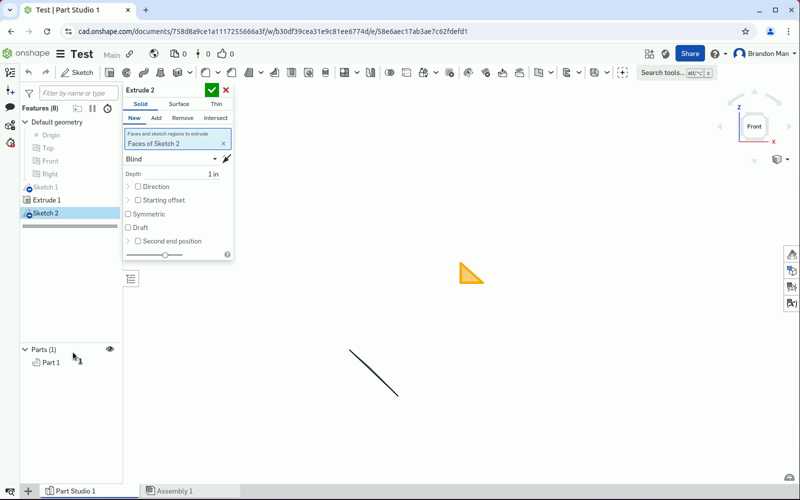
mouse_move(143, 106)
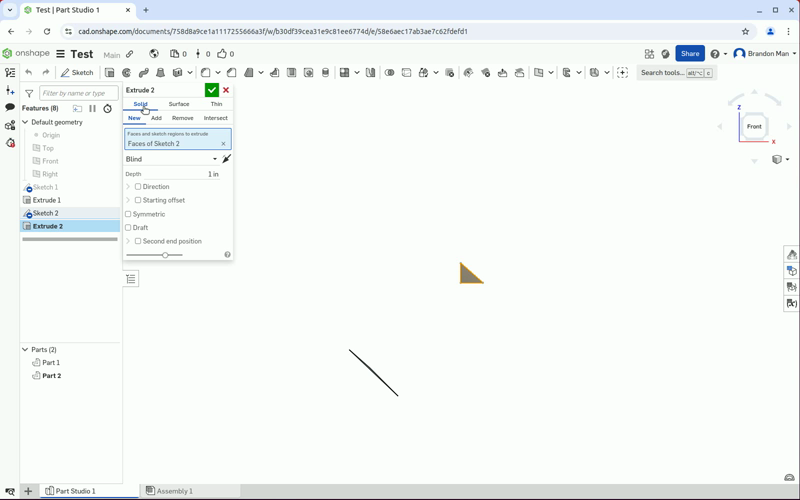
click(143, 106)
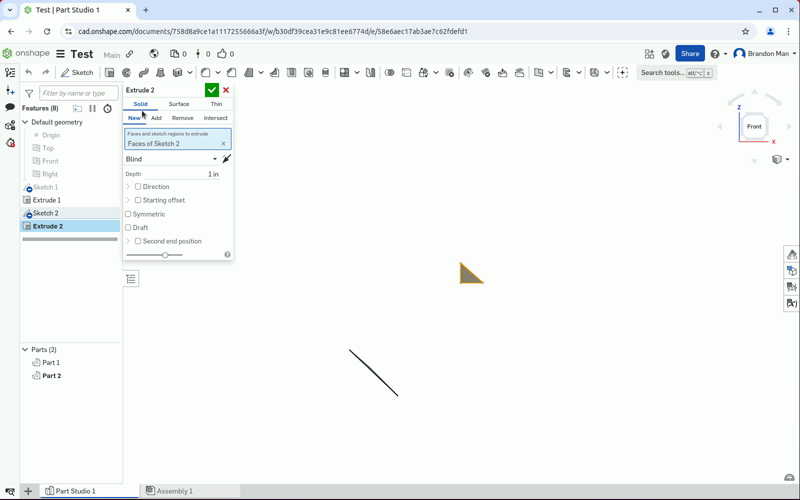
mouse_move(137, 120)
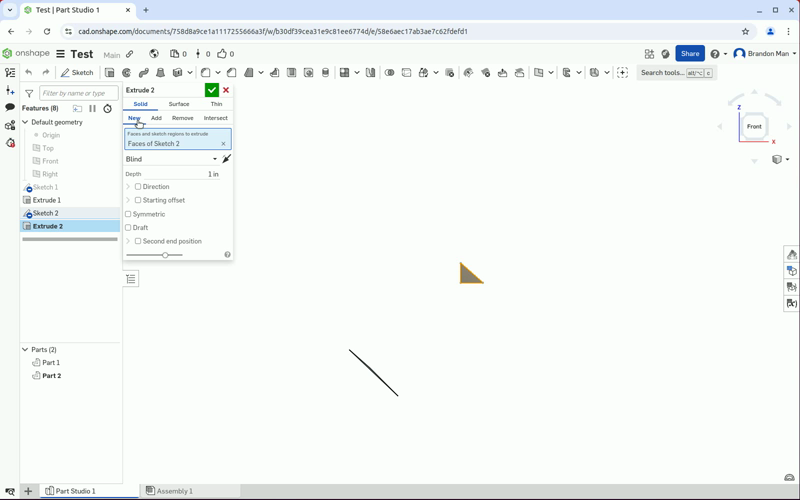
click(137, 120)
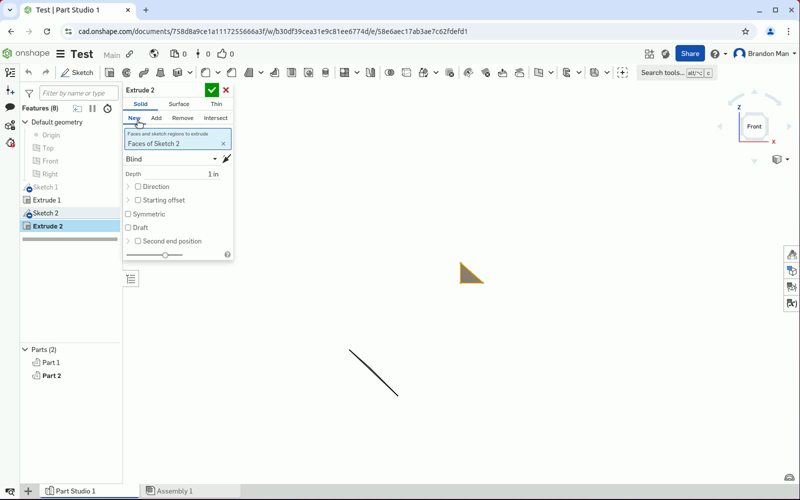
key(tab, 4)
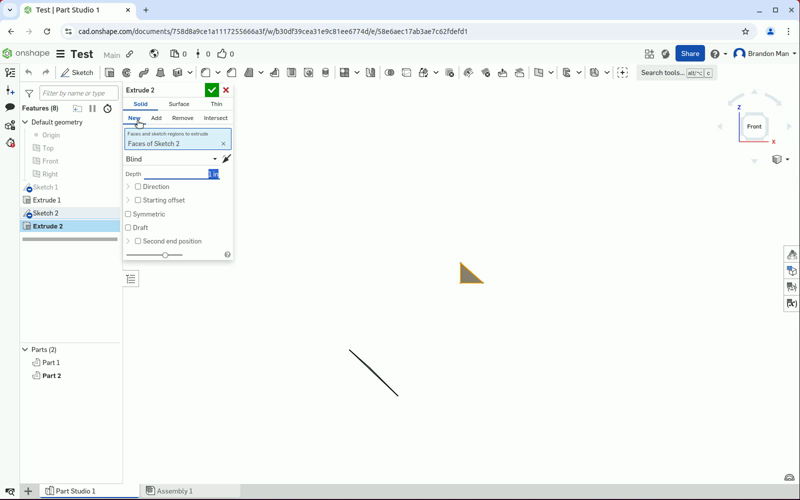
text(9.628)
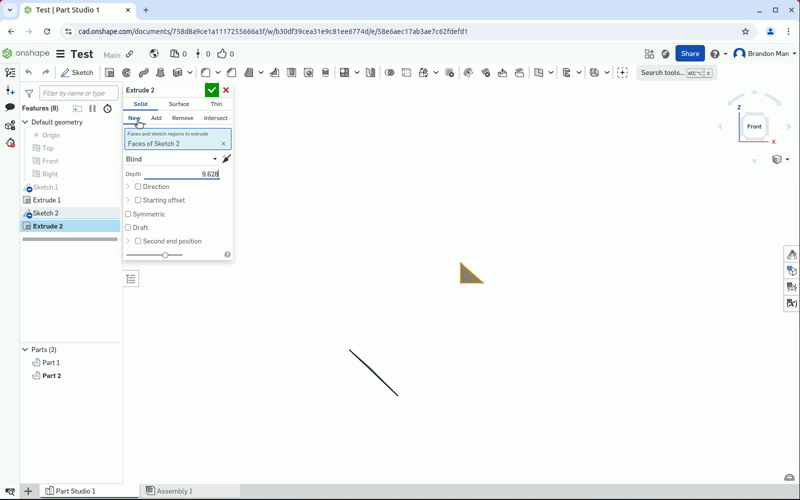
key(enter)
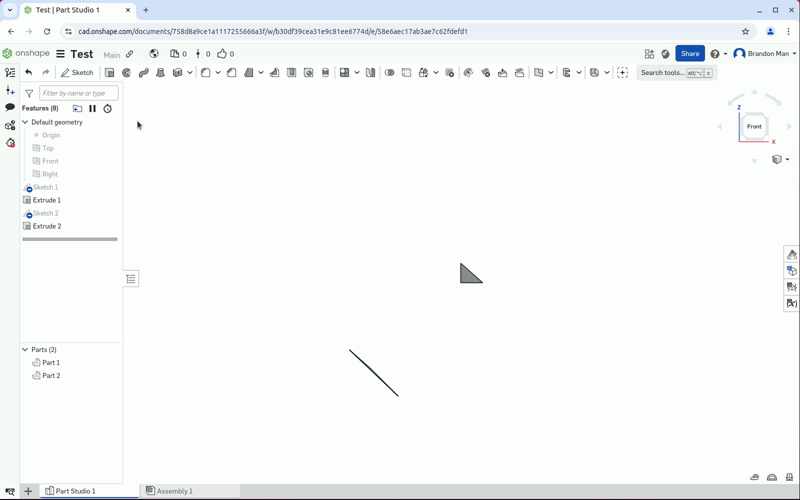
key(shift+h)
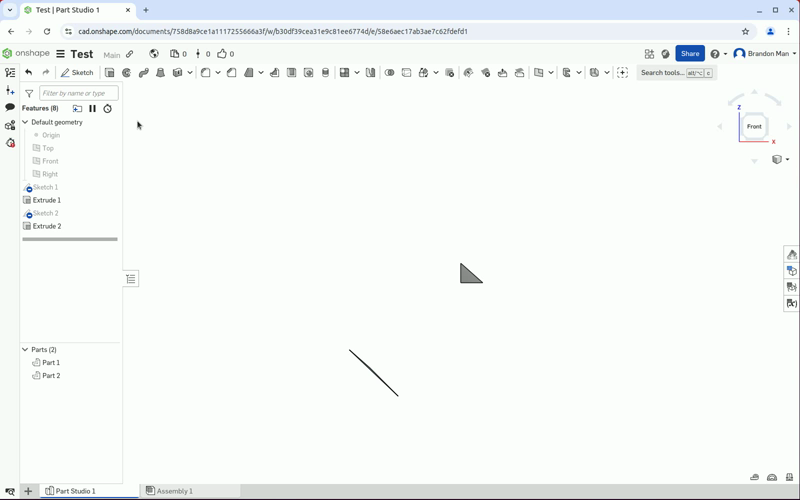
key(shift+h)
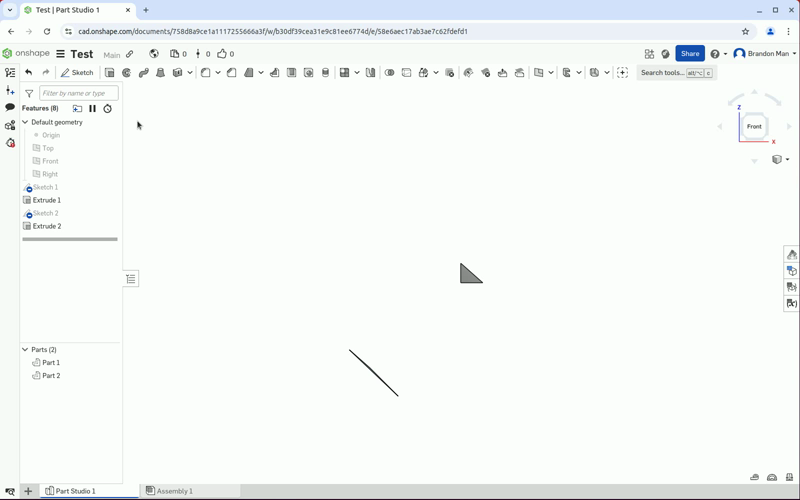
mouse_move(73, 189)
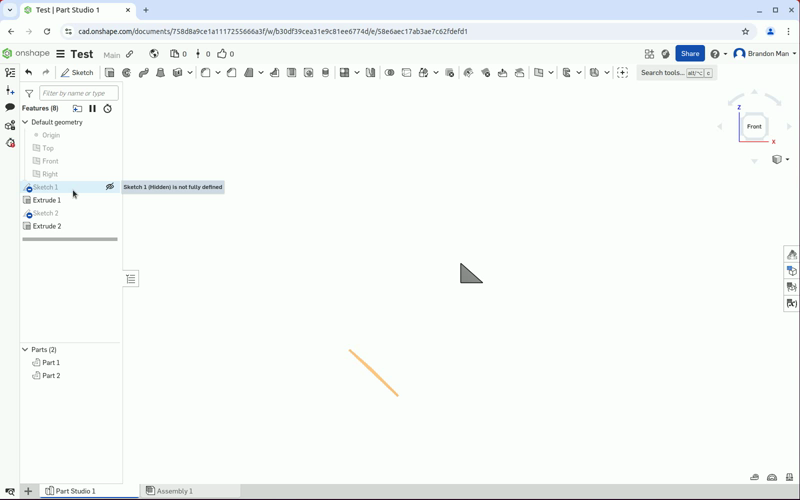
click(73, 189)
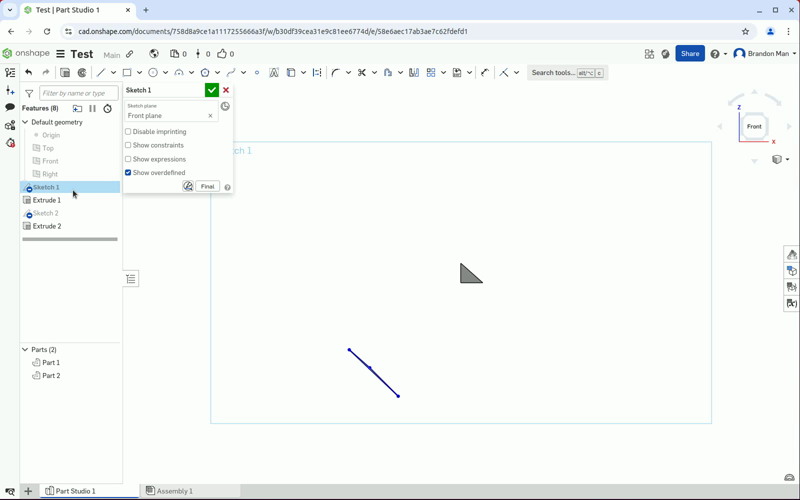
mouse_move(229, 92)
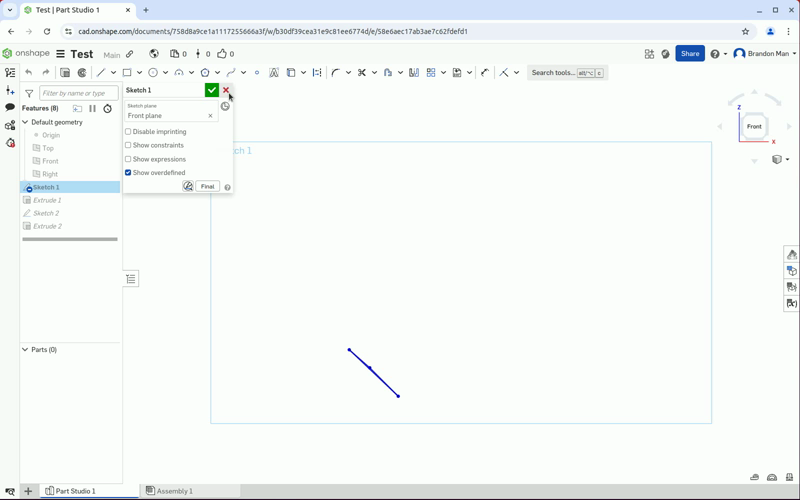
click(229, 92)
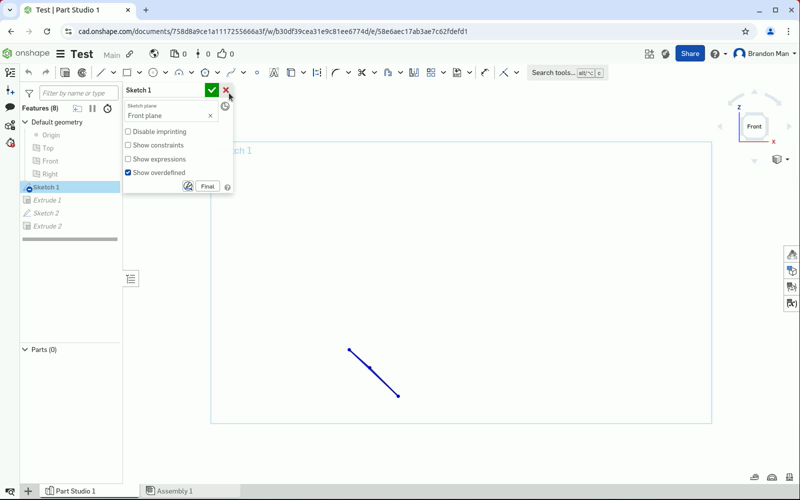
key(shift+s)
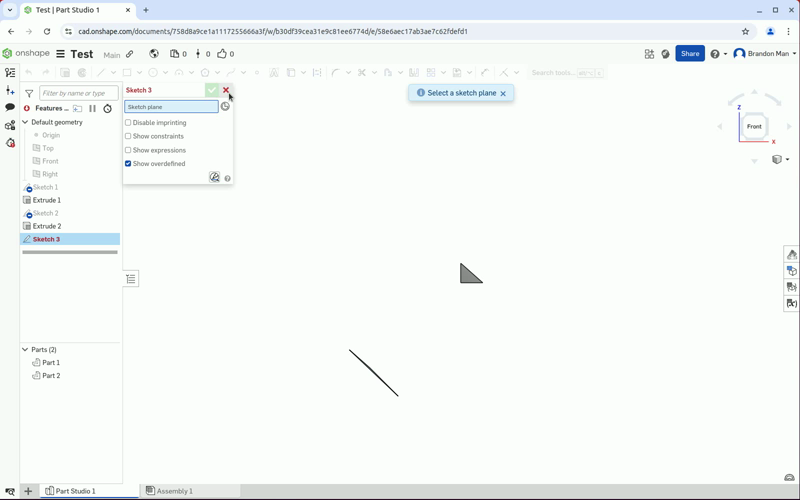
mouse_move(73, 163)
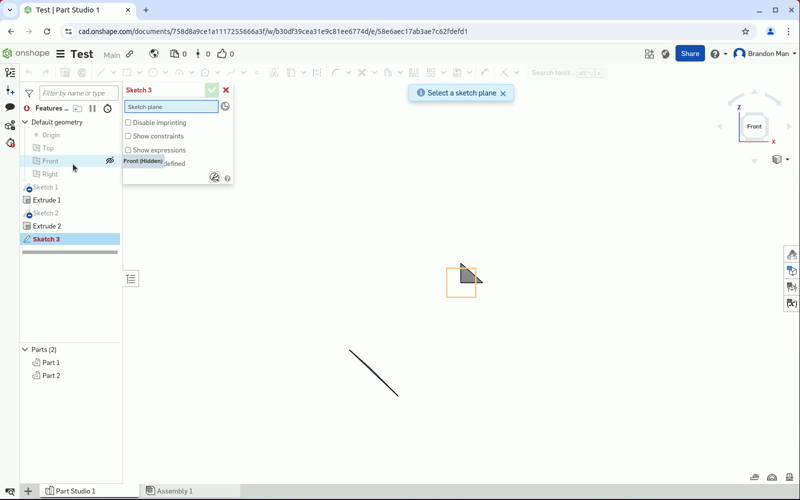
click(73, 163)
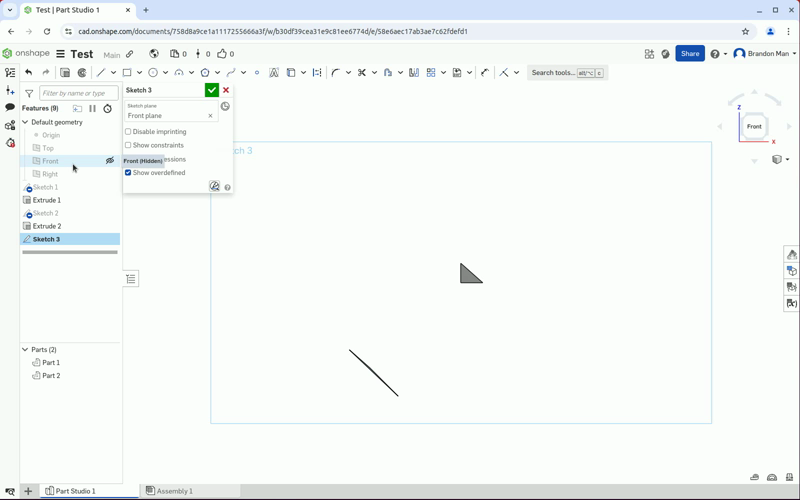
mouse_move(73, 352)
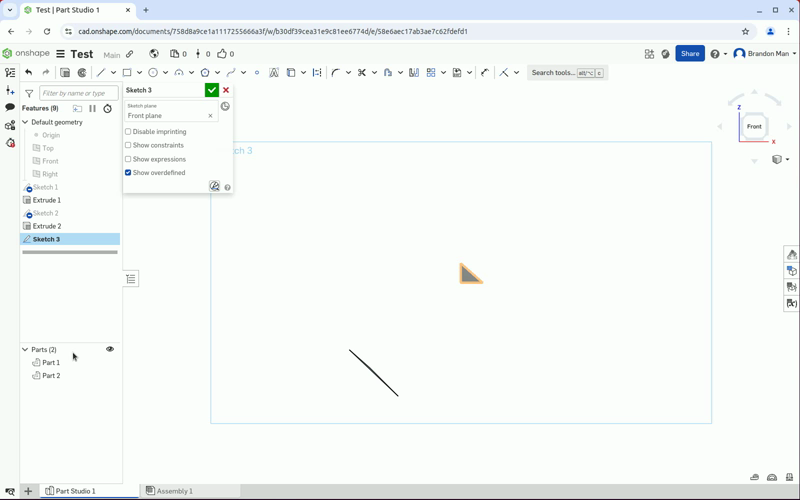
key(y)
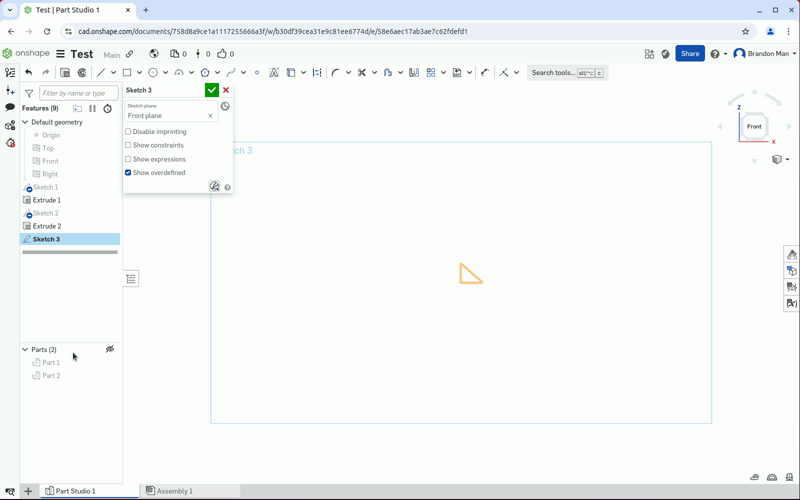
key(l)
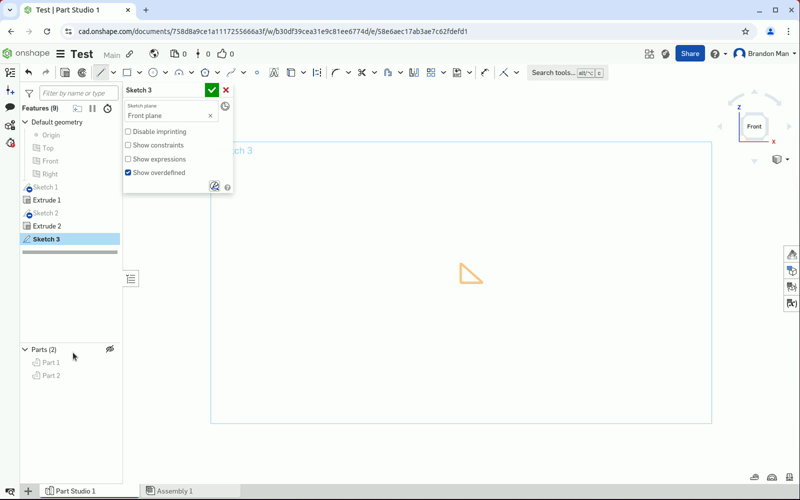
key_down(shift)
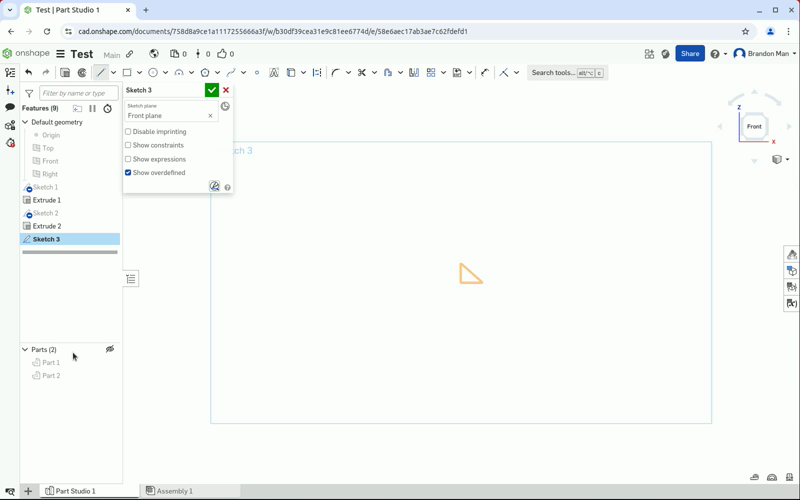
mouse_move(369, 367)
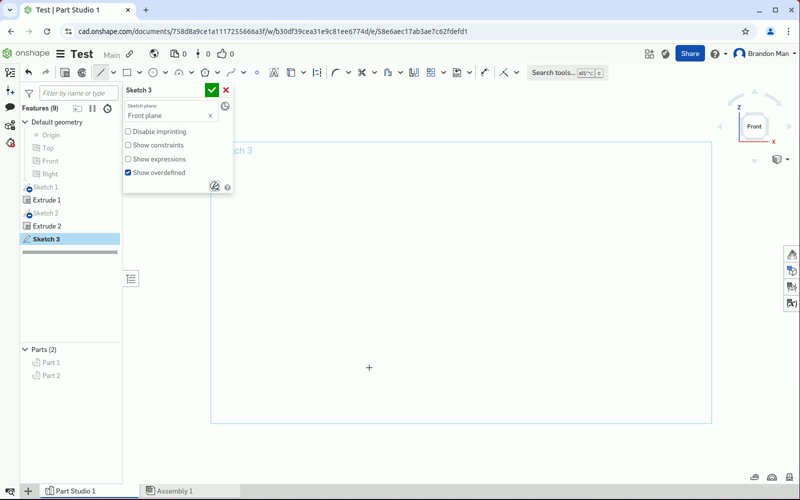
click(369, 367)
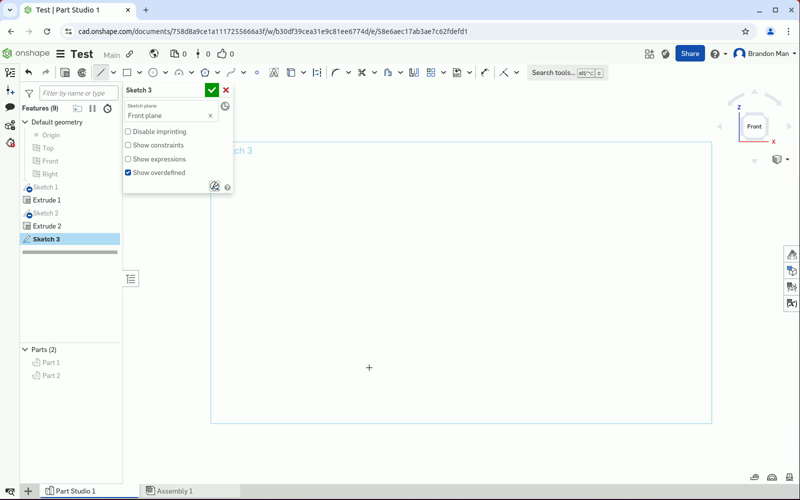
key_up(shift)
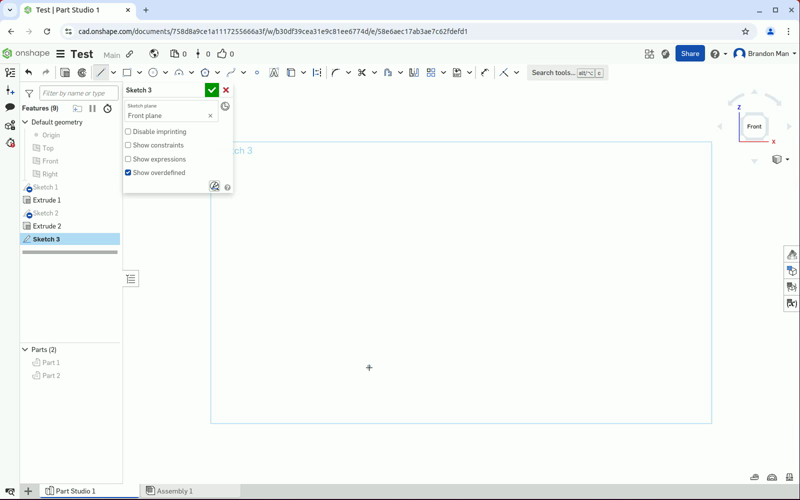
key_down(shift)
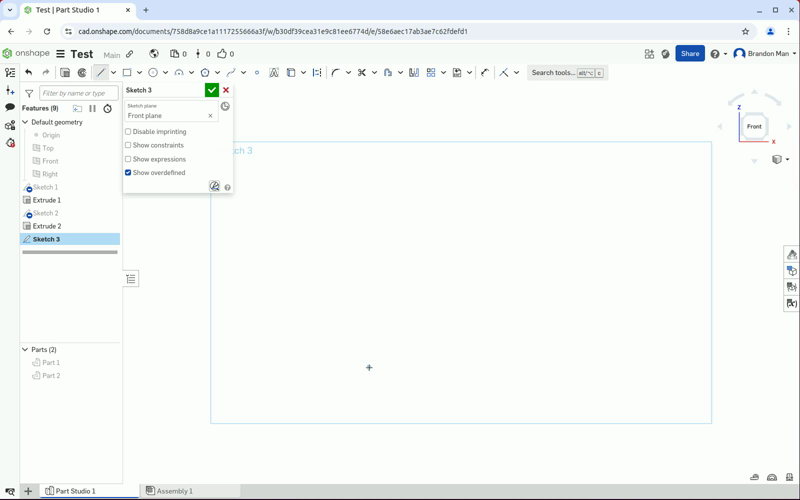
mouse_move(480, 282)
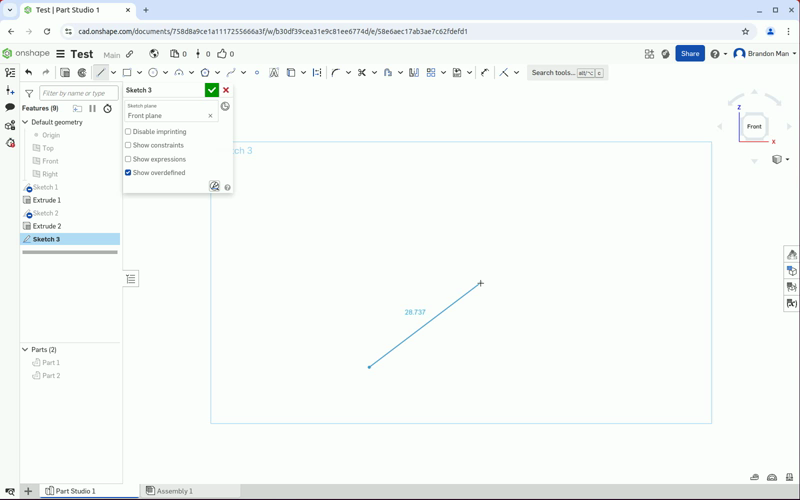
click(480, 282)
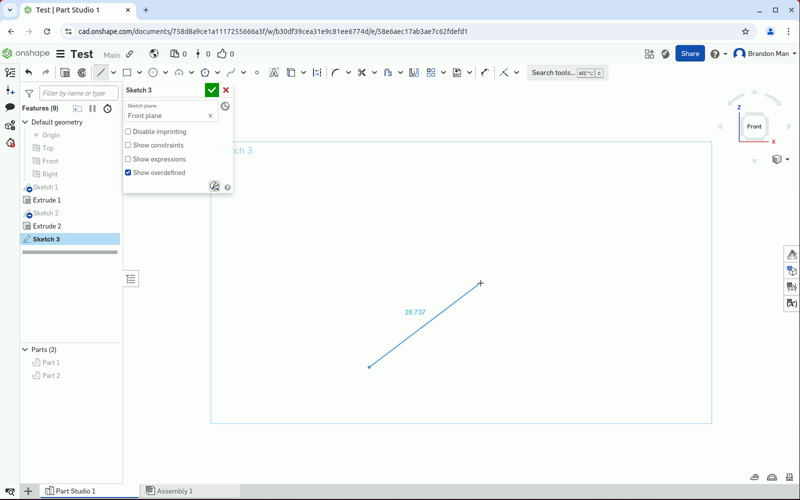
key_up(shift)
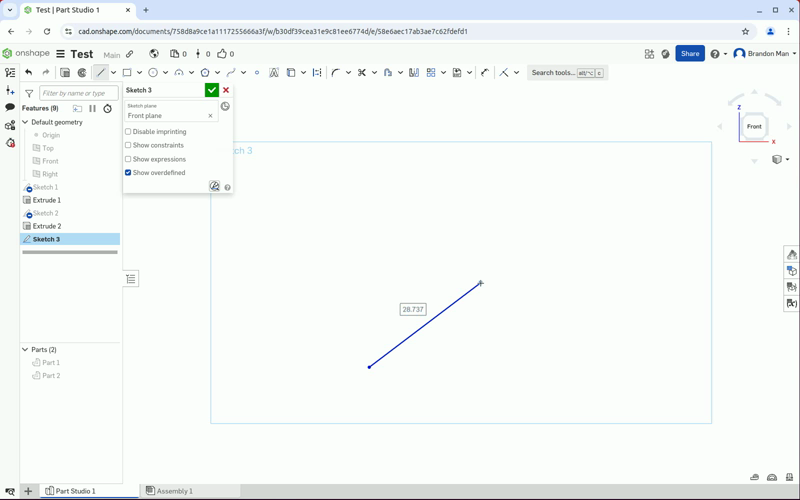
key_down(shift)
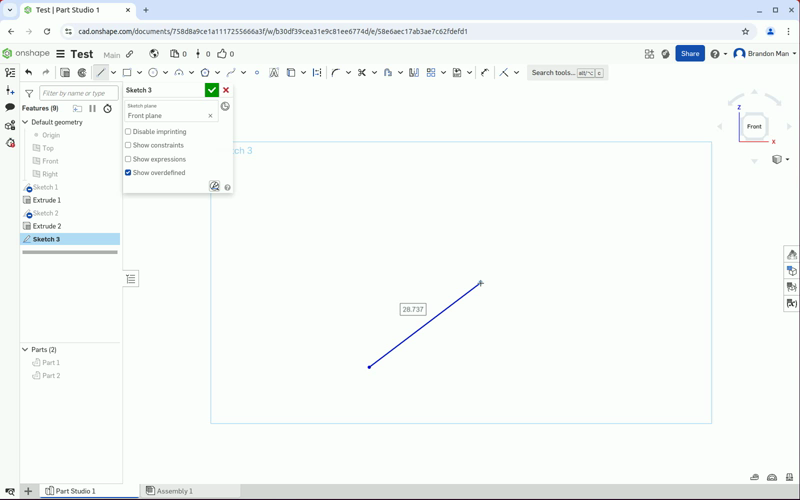
mouse_move(510, 282)
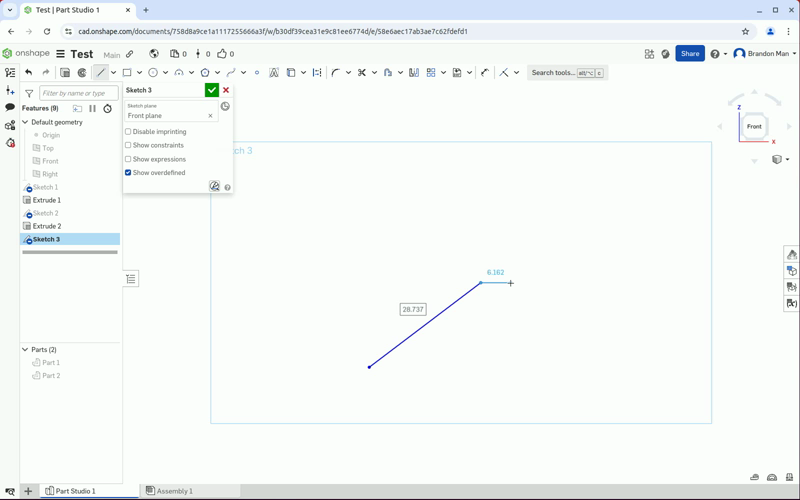
mouse_move(460, 282)
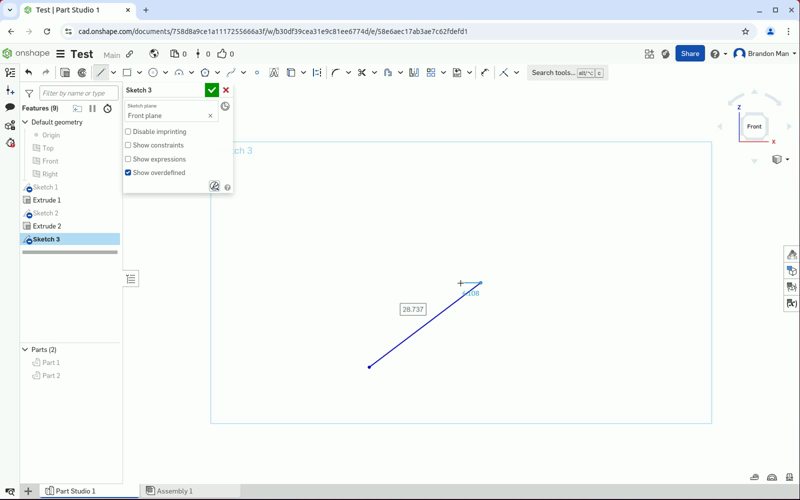
click(460, 282)
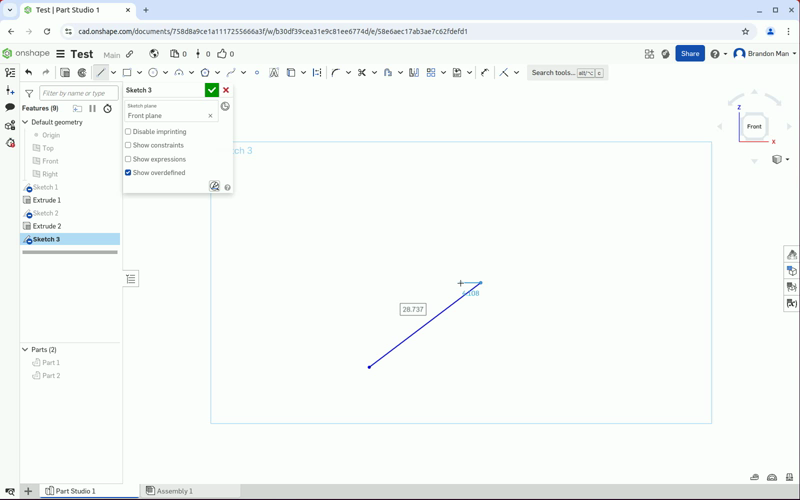
key_up(shift)
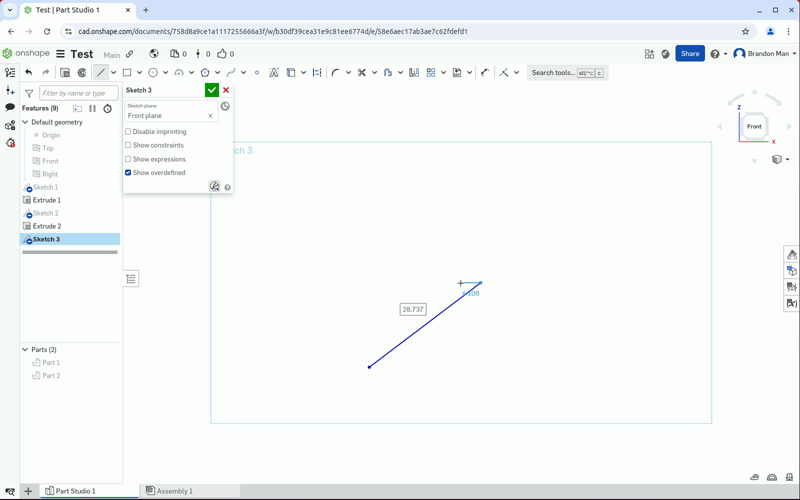
key_down(shift)
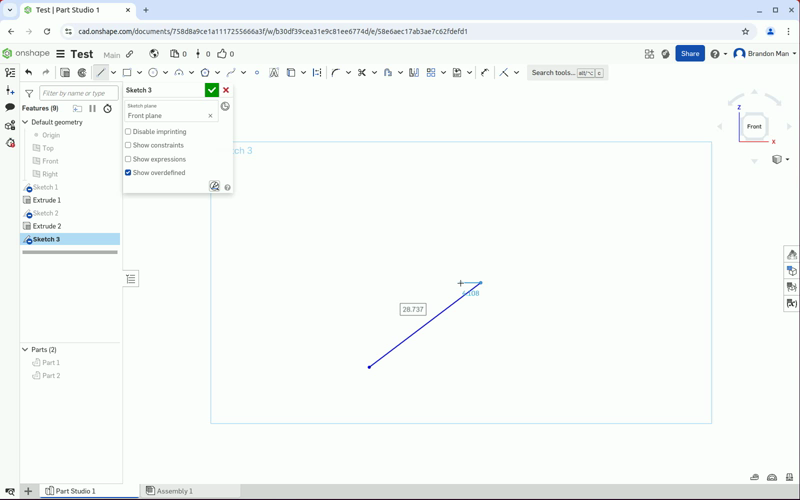
mouse_move(490, 282)
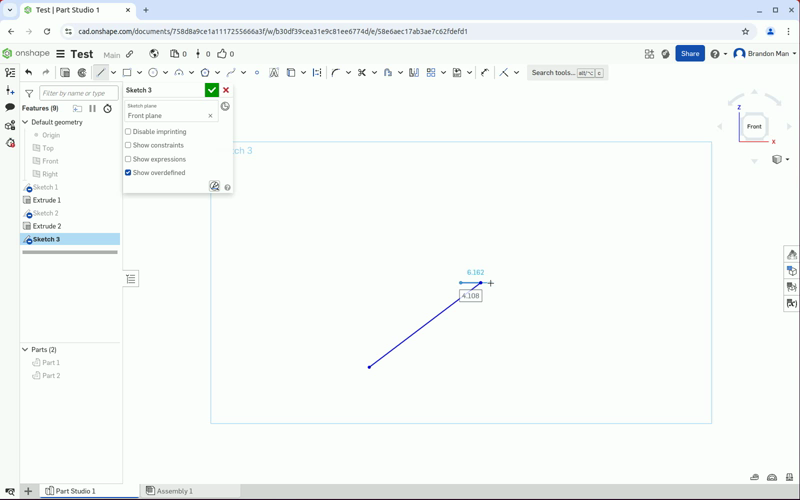
mouse_move(460, 265)
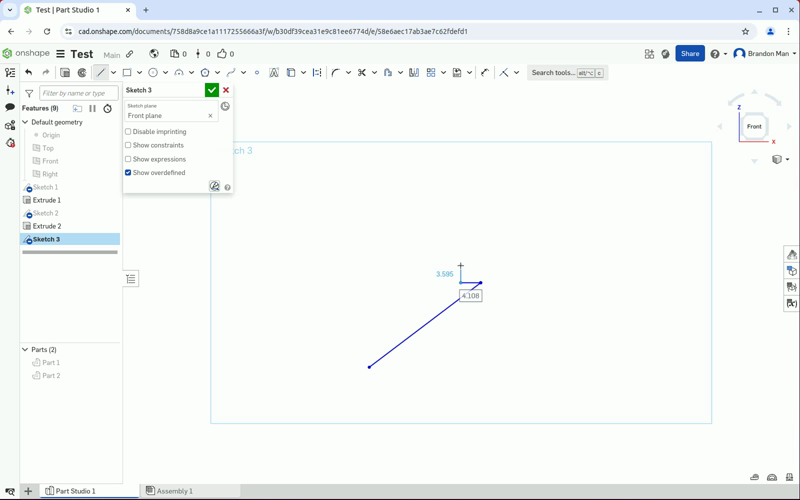
click(460, 265)
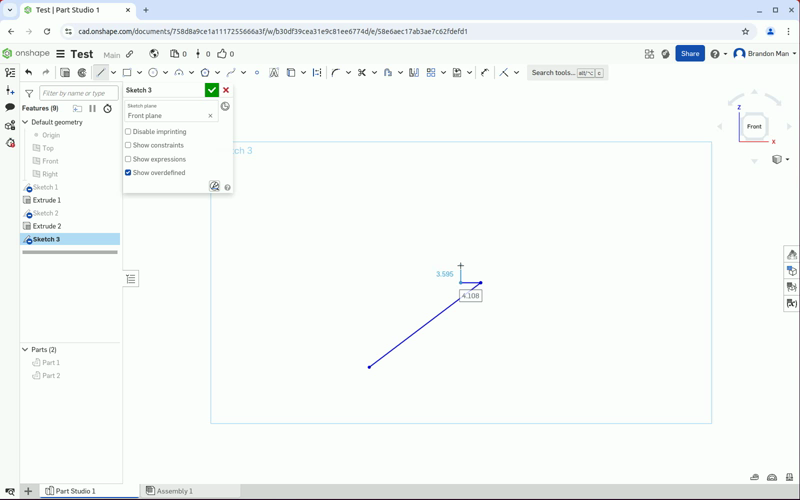
key_up(shift)
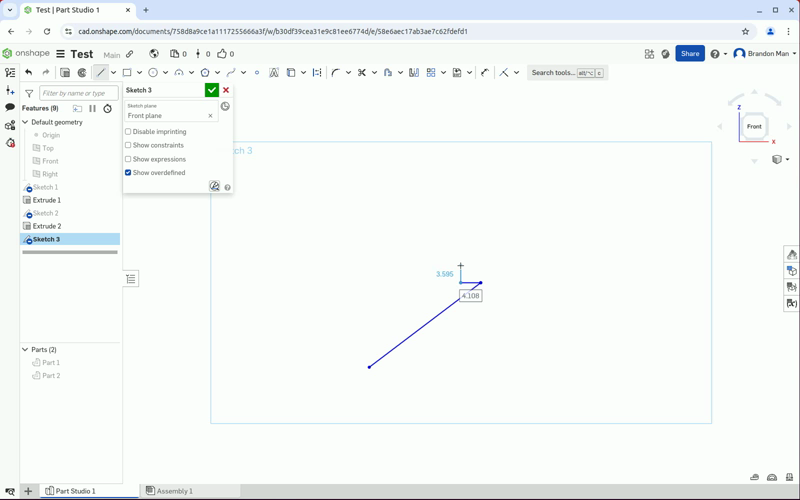
key_down(shift)
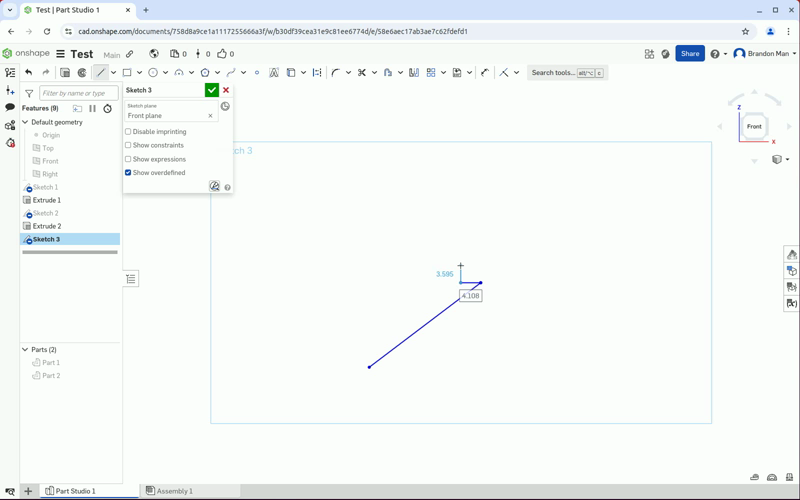
mouse_move(369, 367)
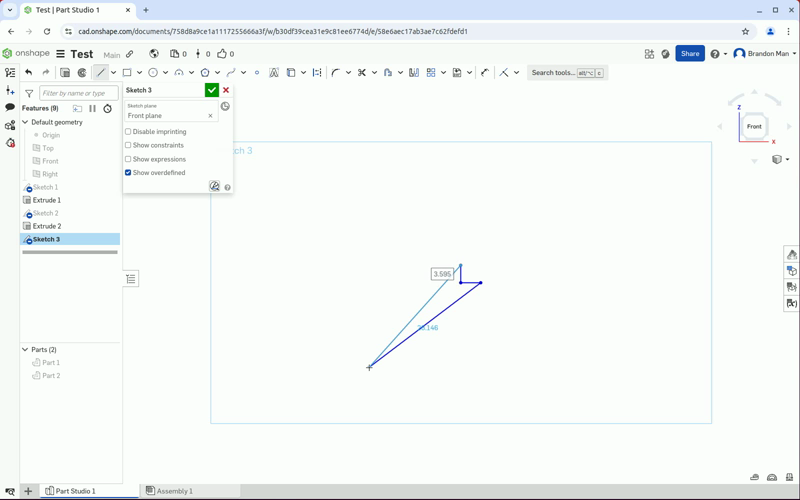
key_up(shift)
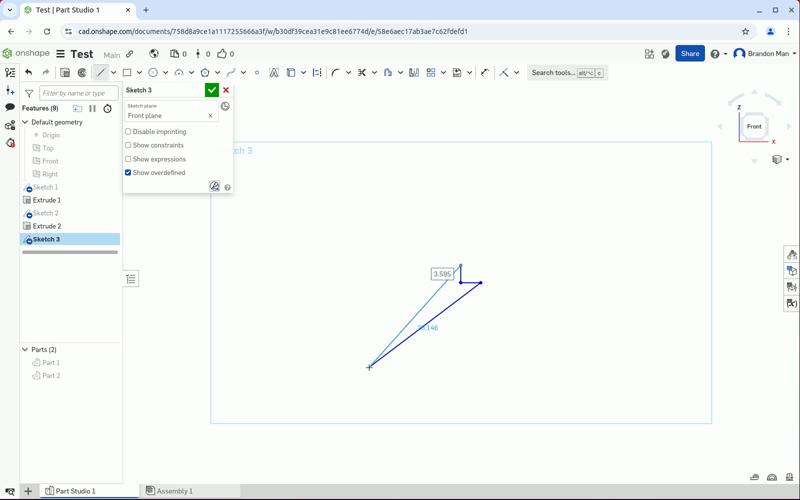
click(369, 367)
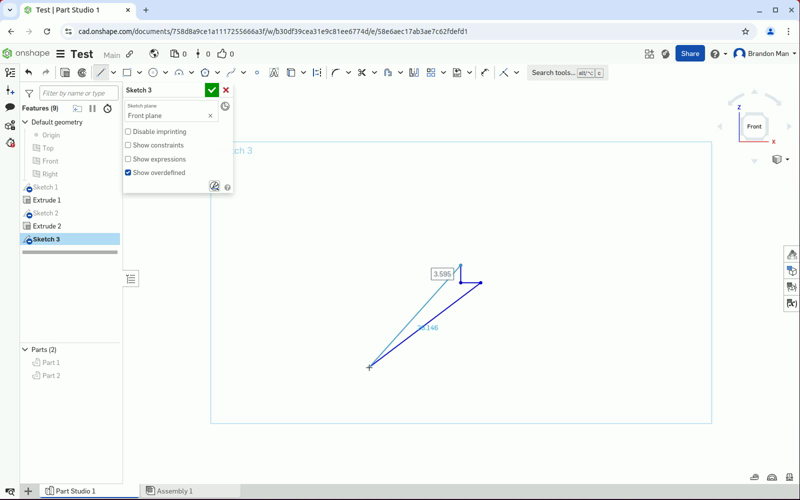
key(esc)
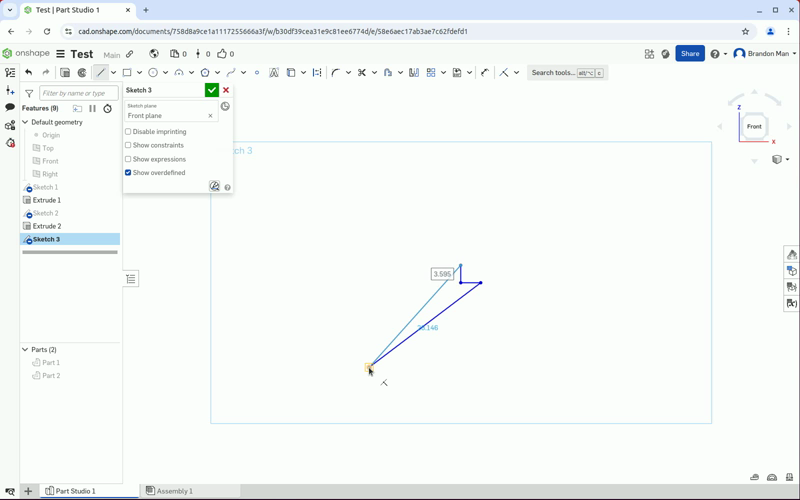
mouse_move(461, 293)
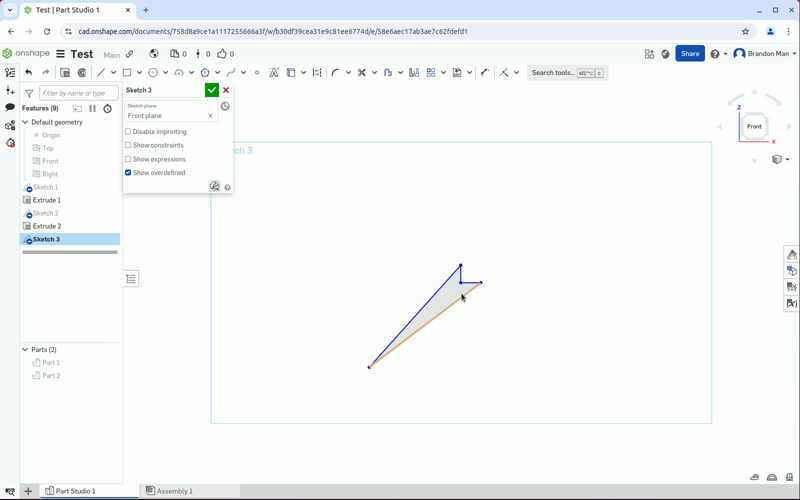
scroll(6)
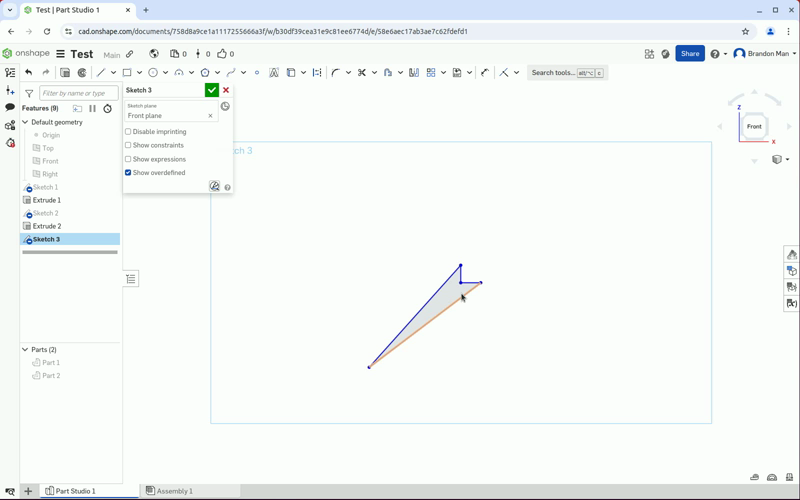
scroll(6)
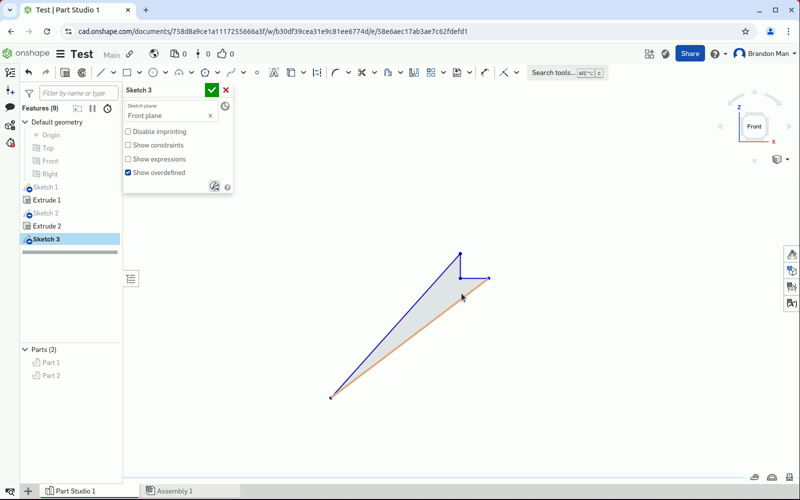
scroll(6)
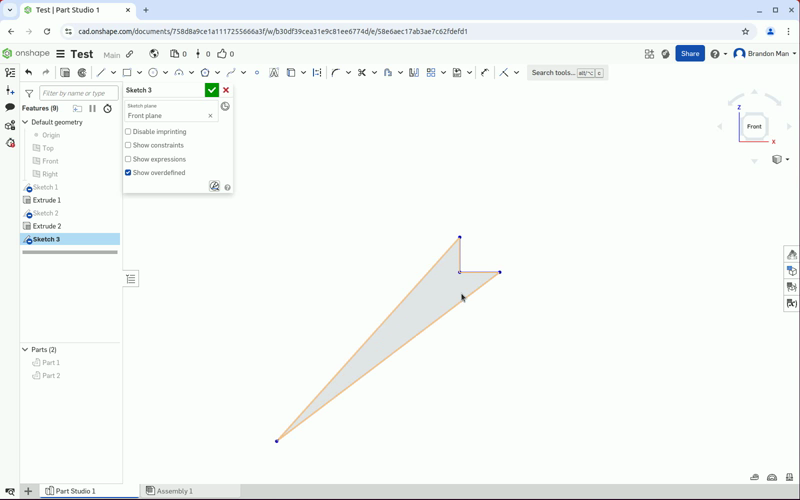
scroll(6)
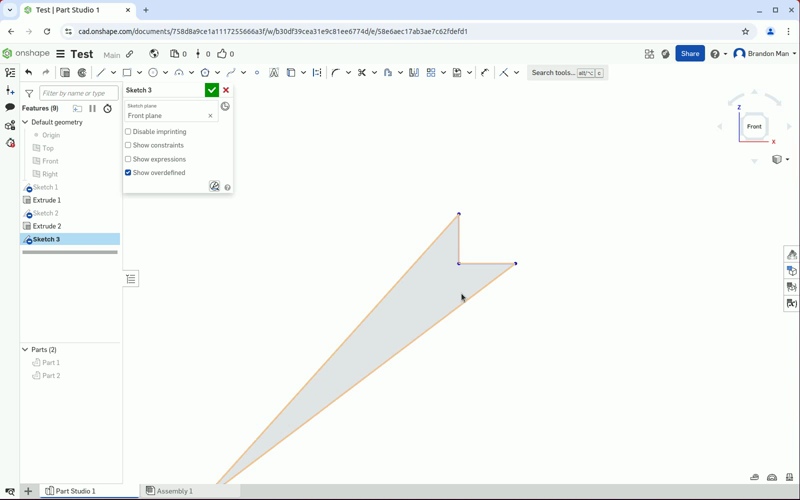
scroll(6)
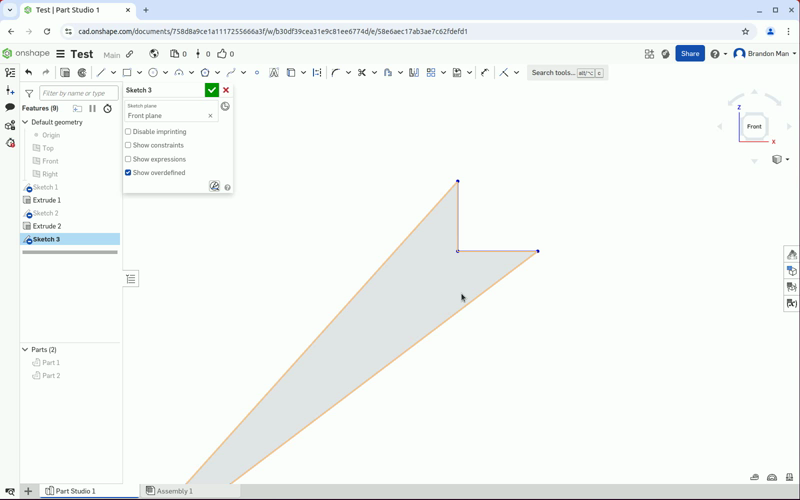
scroll(6)
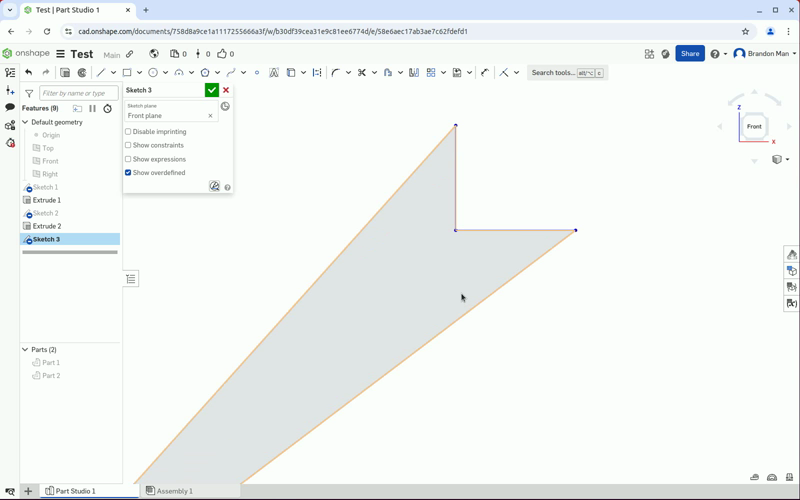
scroll(6)
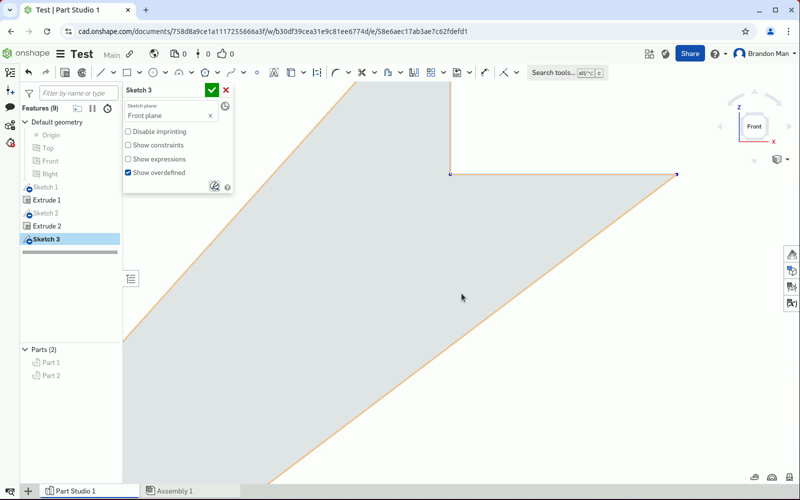
click(461, 293)
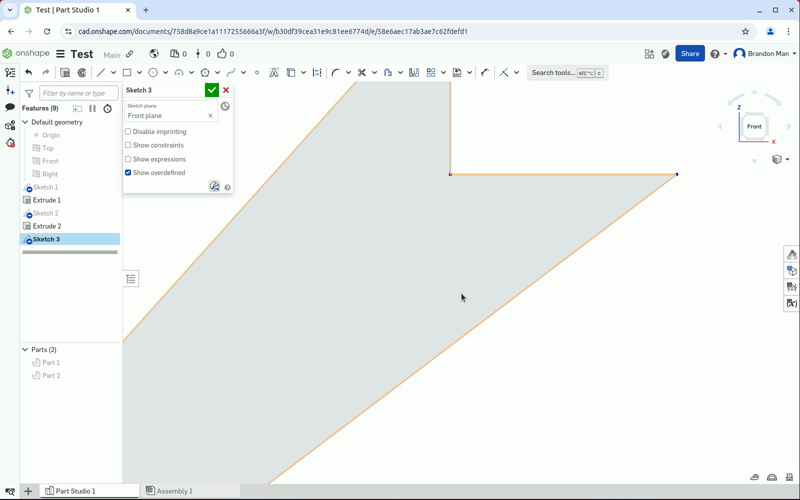
scroll(-6)
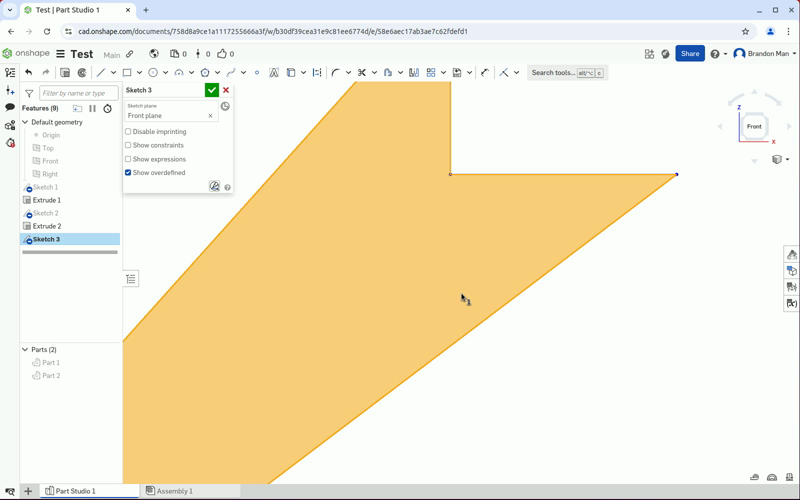
scroll(-6)
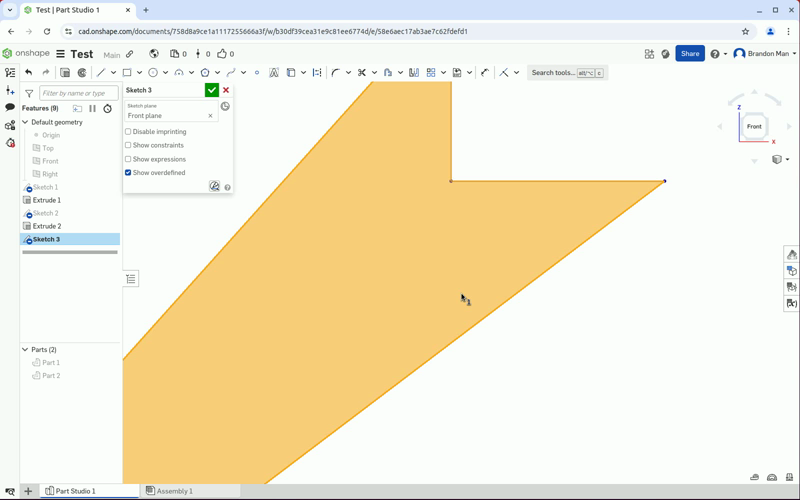
scroll(-6)
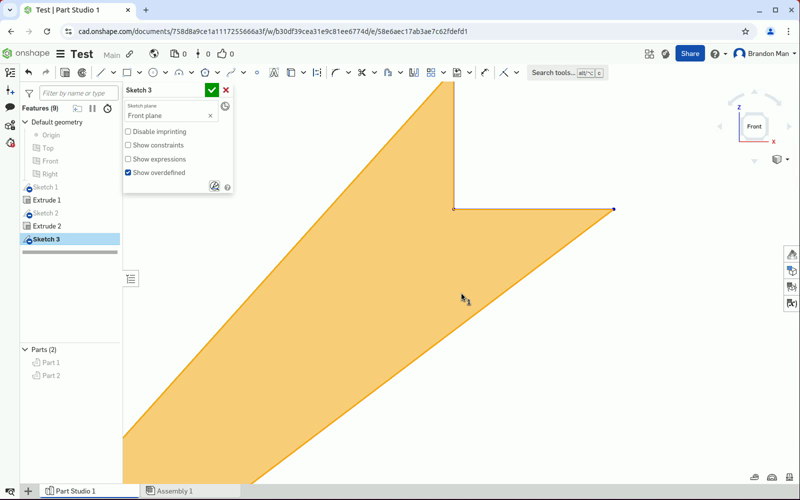
scroll(-6)
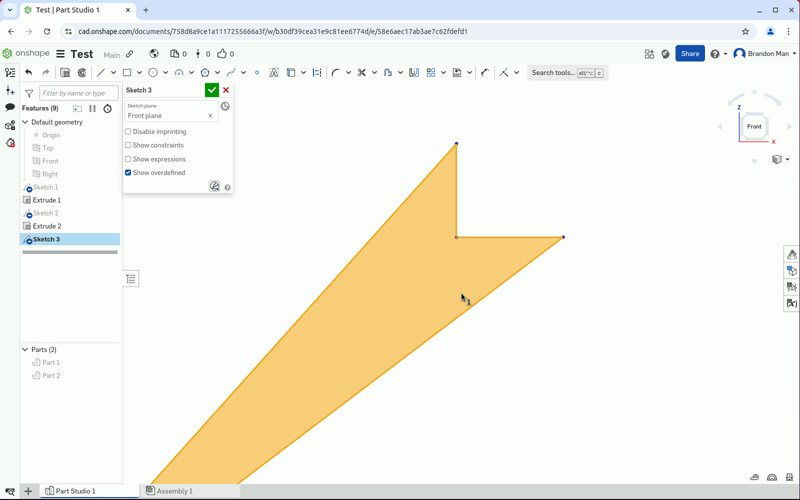
scroll(-6)
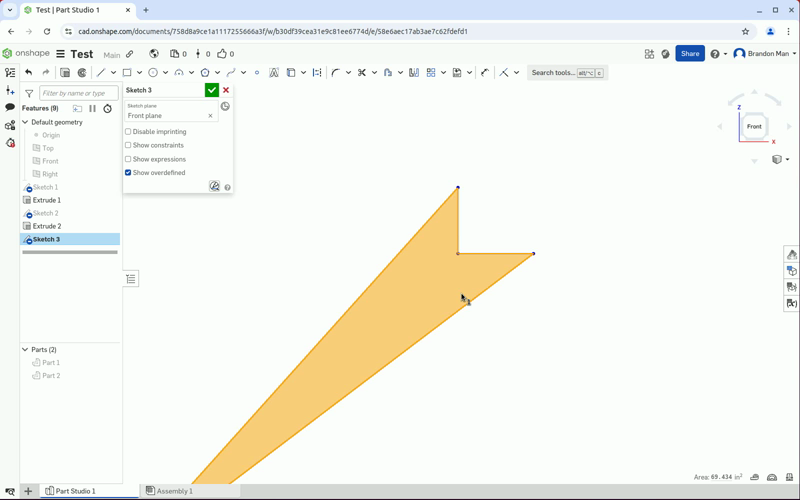
scroll(-6)
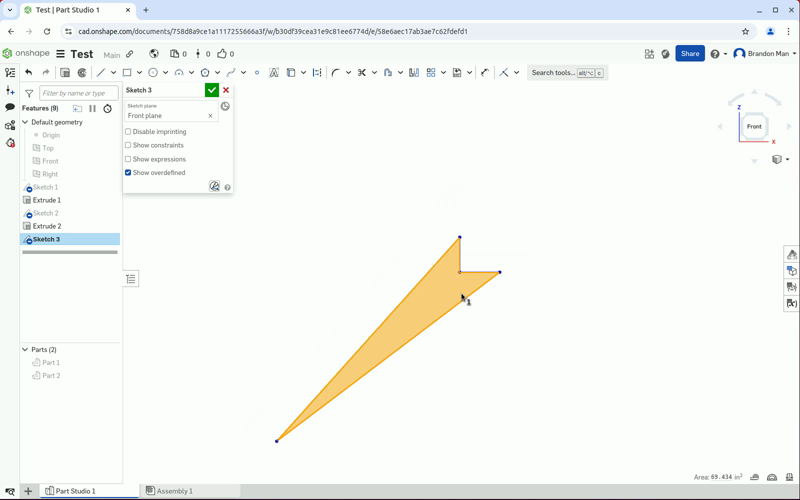
scroll(-6)
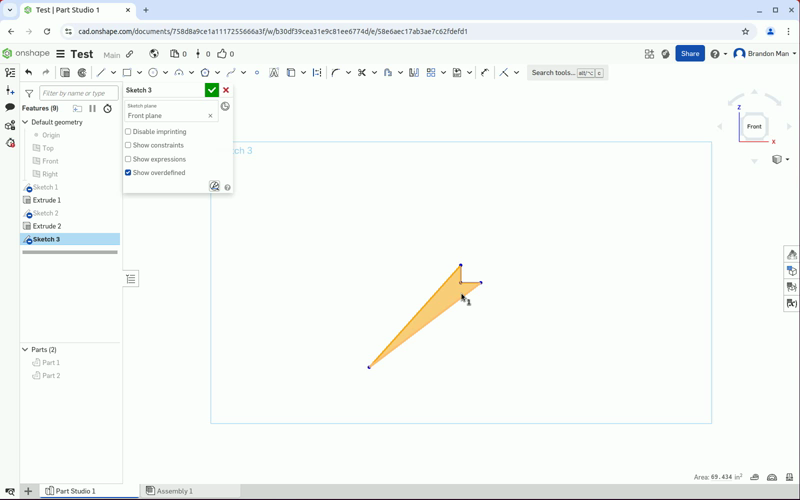
mouse_move(73, 352)
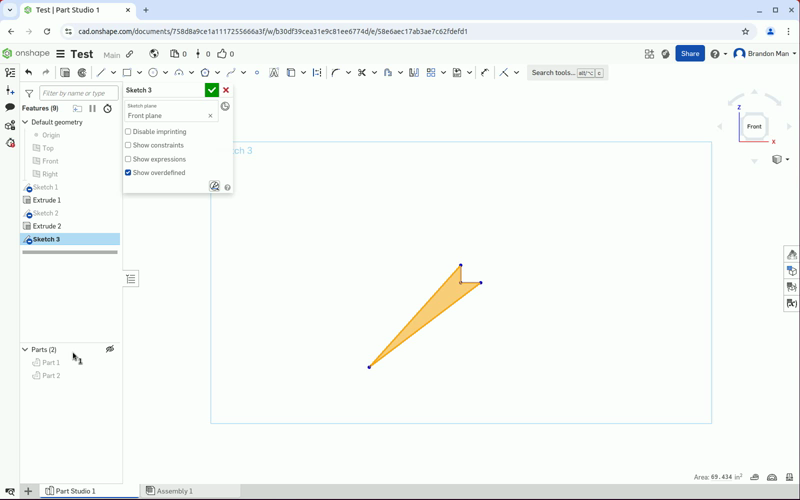
key(shift+y)
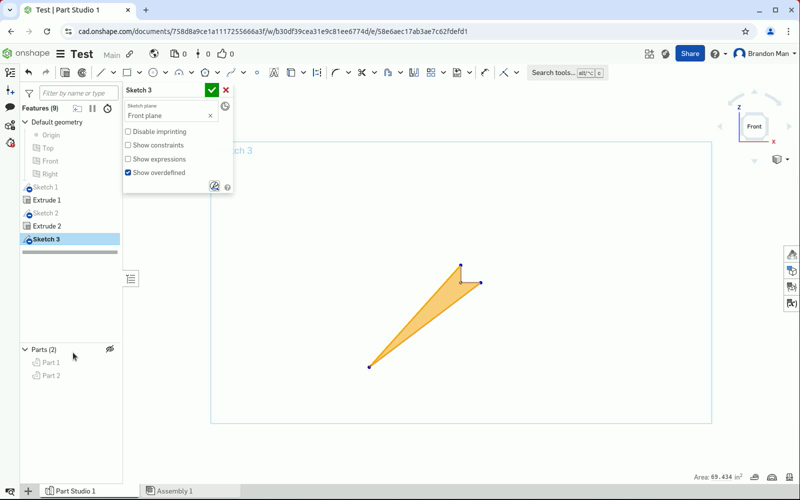
key(shift+e)
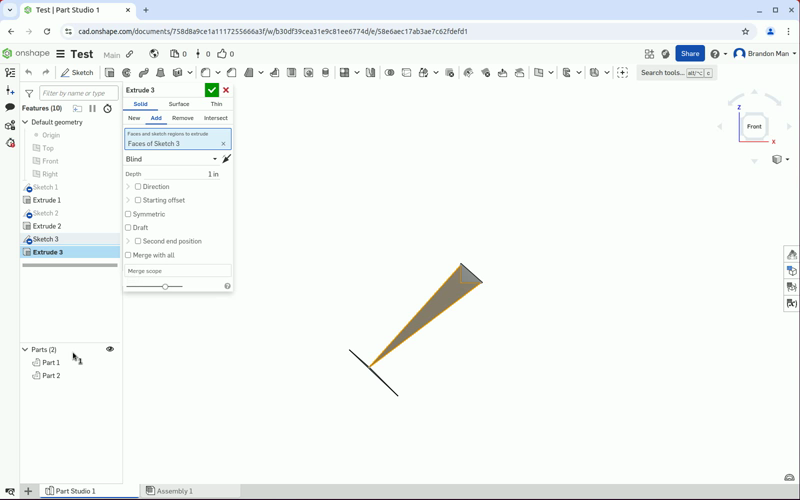
mouse_move(143, 106)
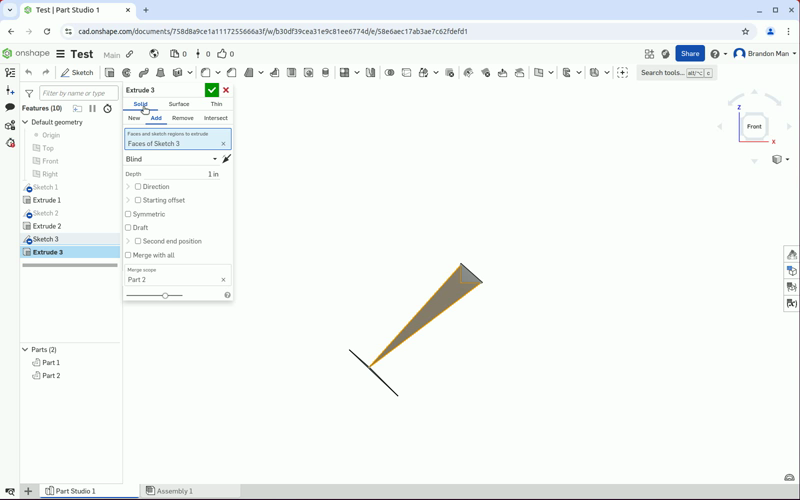
click(143, 106)
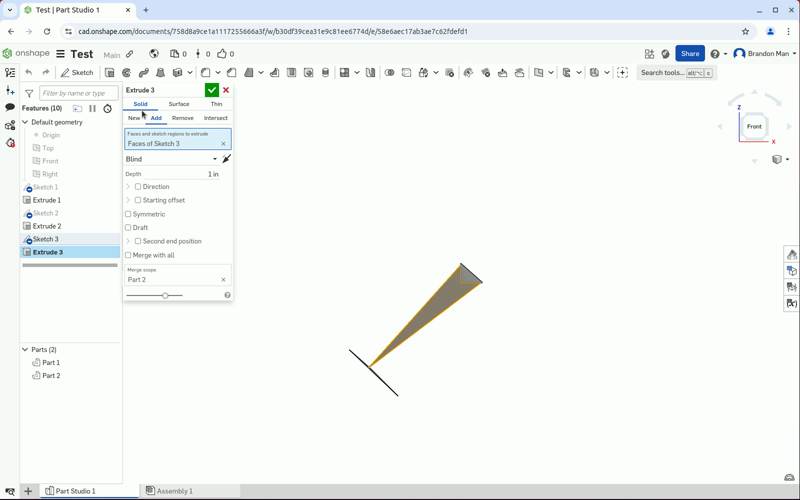
mouse_move(137, 120)
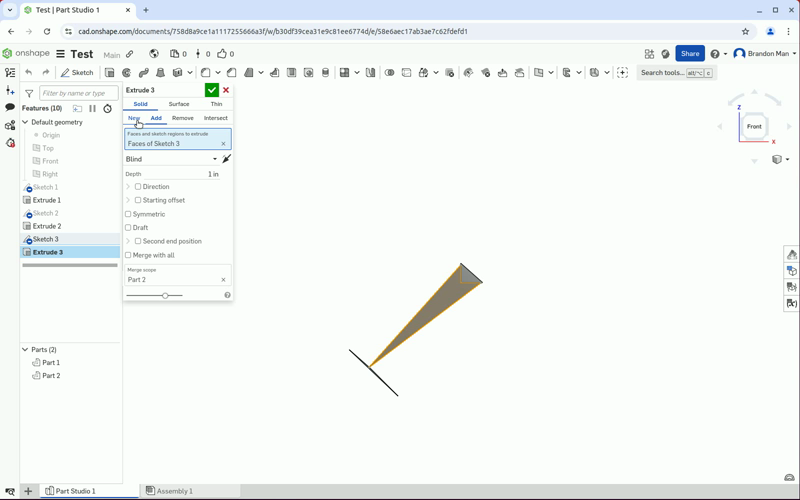
click(137, 120)
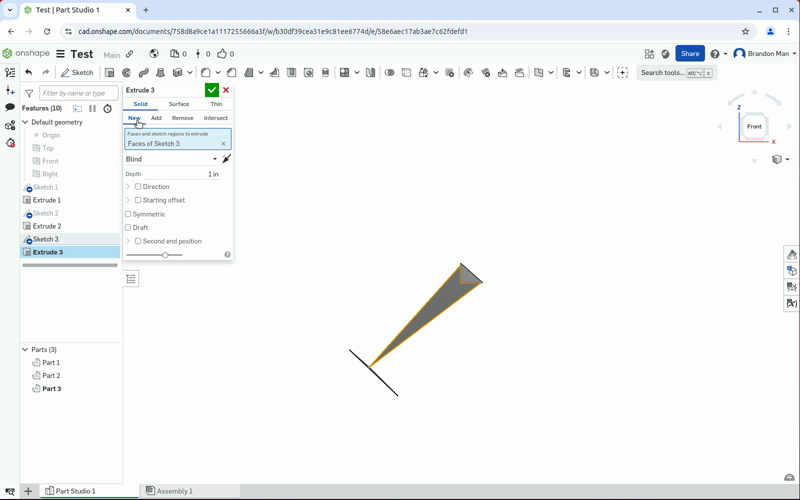
key(tab, 4)
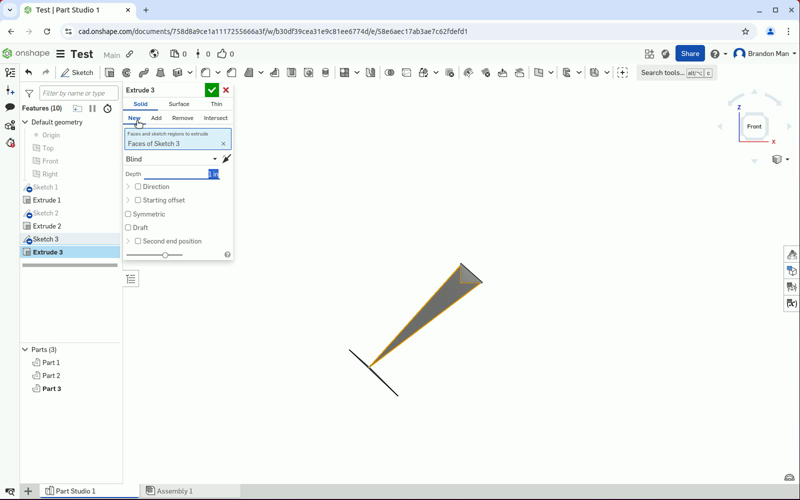
text(9.628)
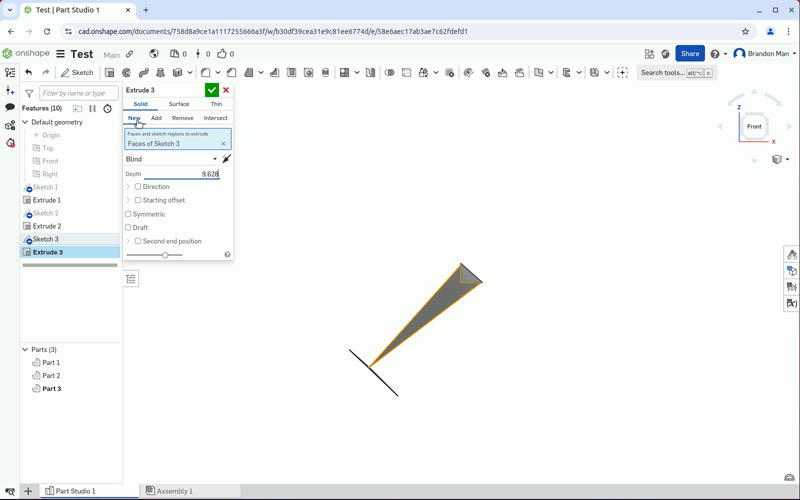
key(enter)
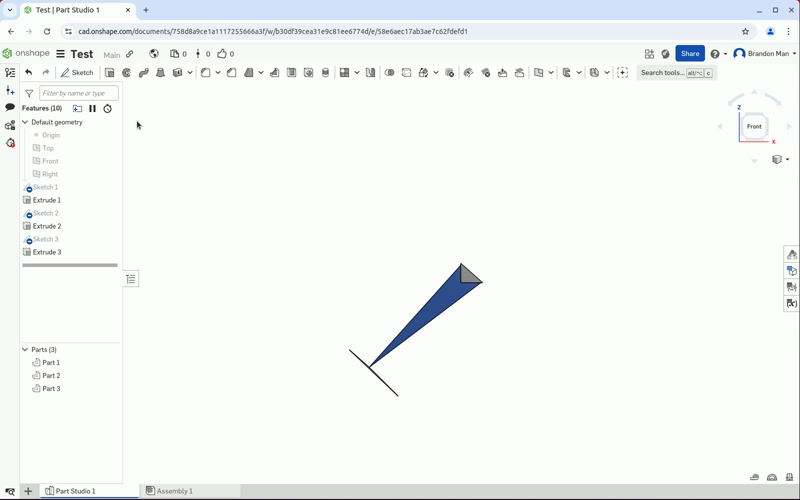
key(shift+h)
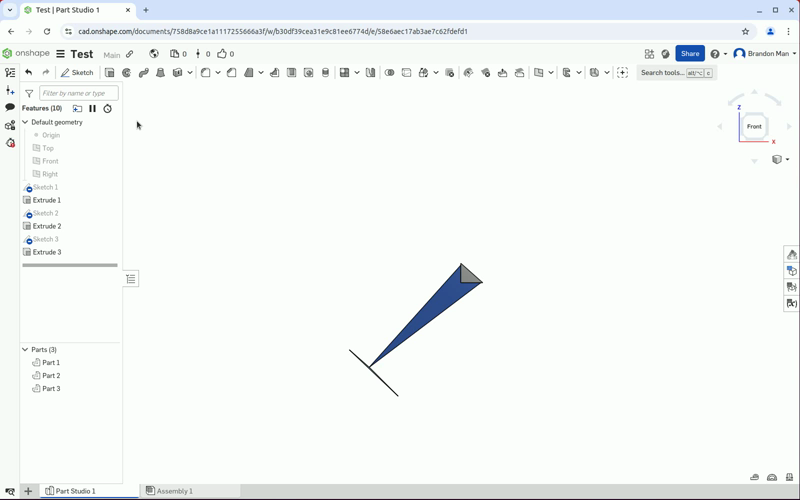
key(shift+h)
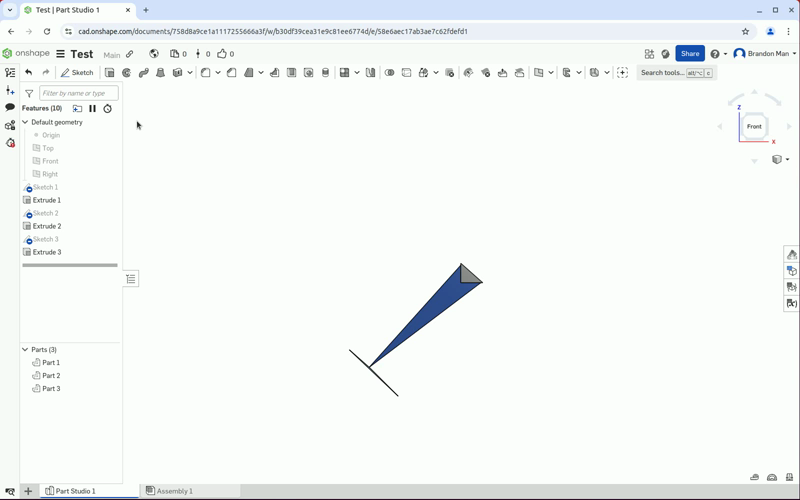
mouse_move(73, 189)
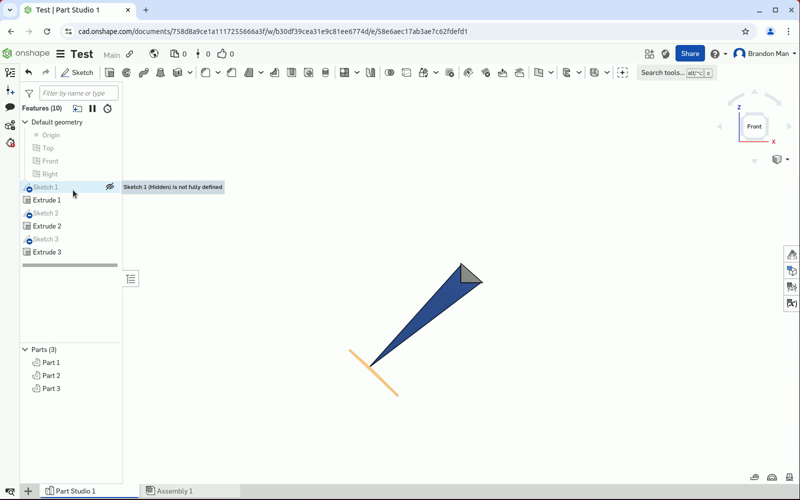
click(73, 189)
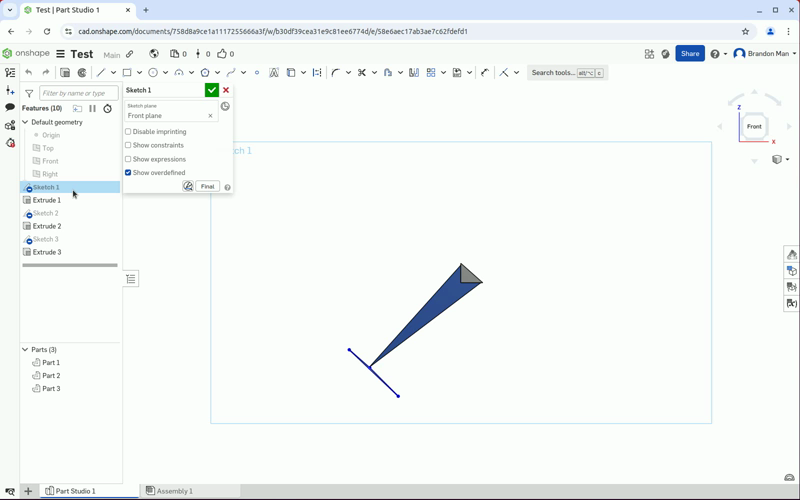
mouse_move(229, 92)
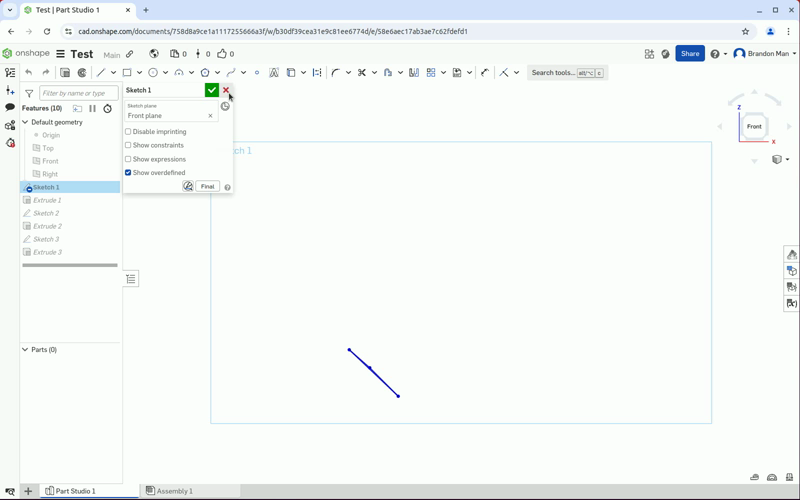
click(229, 92)
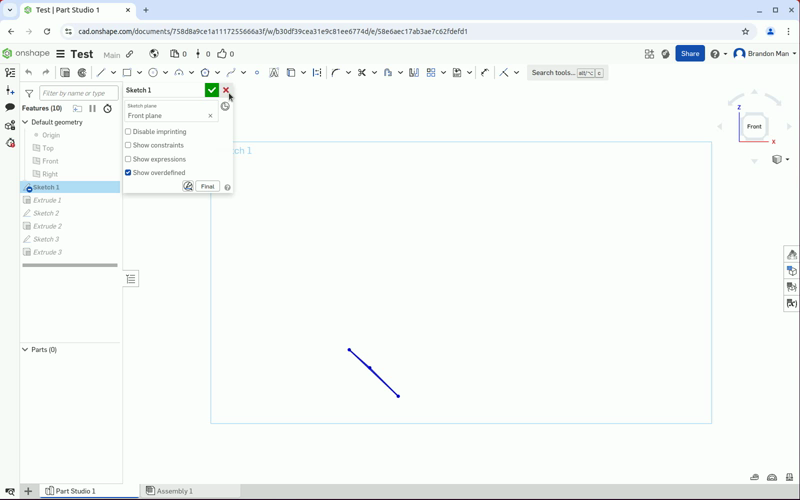
key(shift+s)
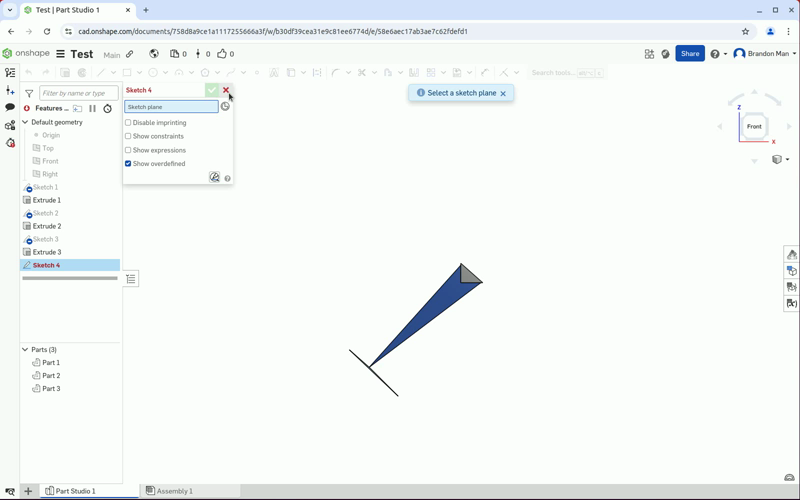
mouse_move(73, 163)
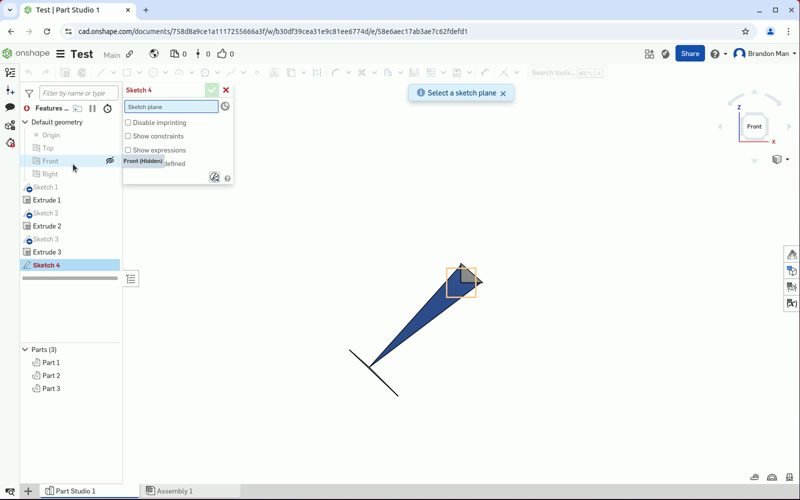
click(73, 163)
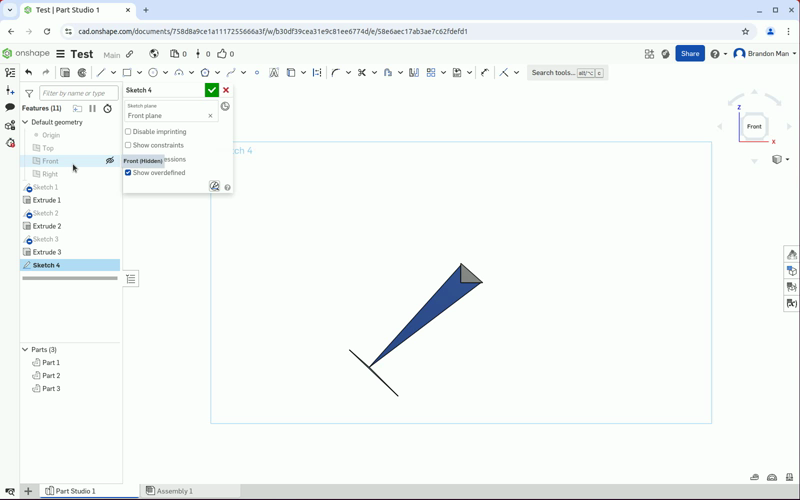
mouse_move(73, 352)
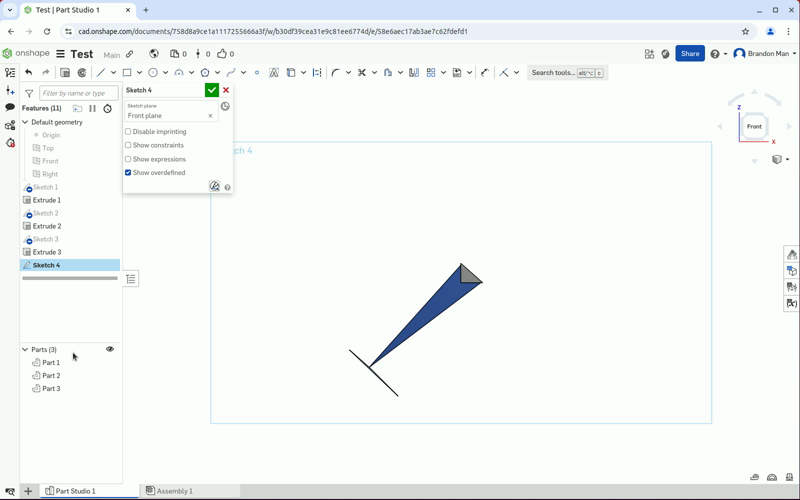
key(y)
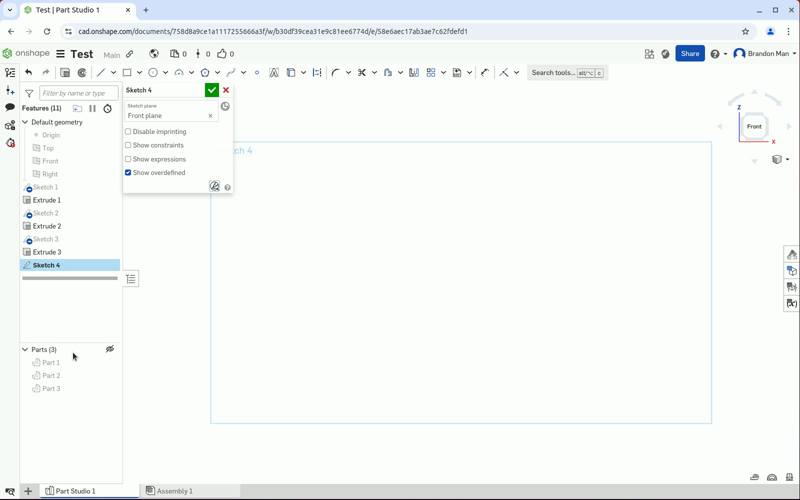
key(l)
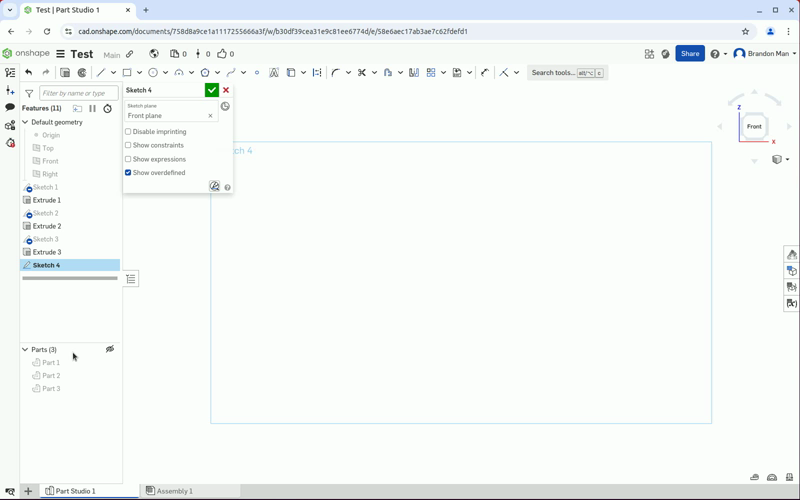
key_down(shift)
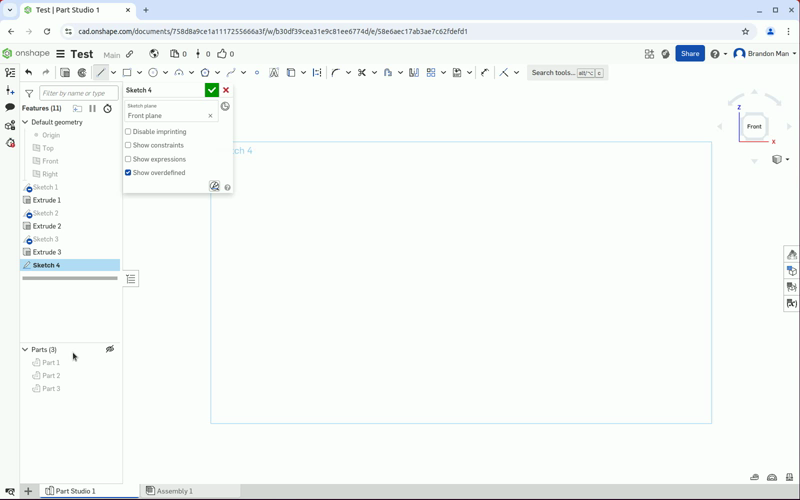
mouse_move(369, 367)
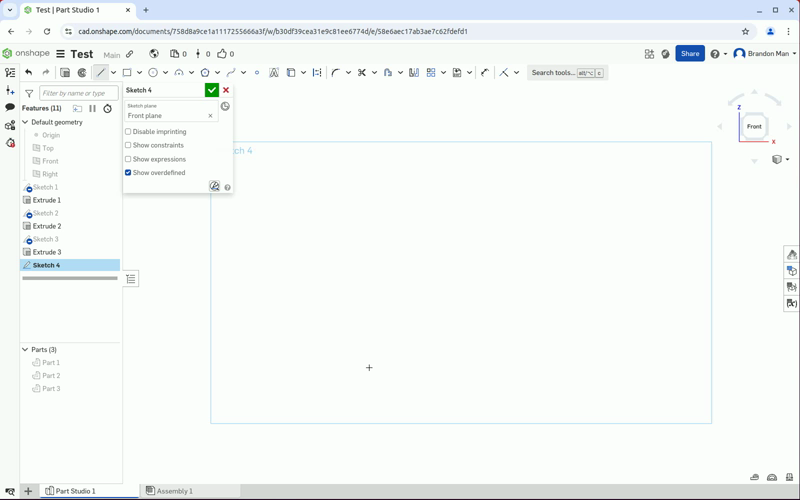
click(369, 367)
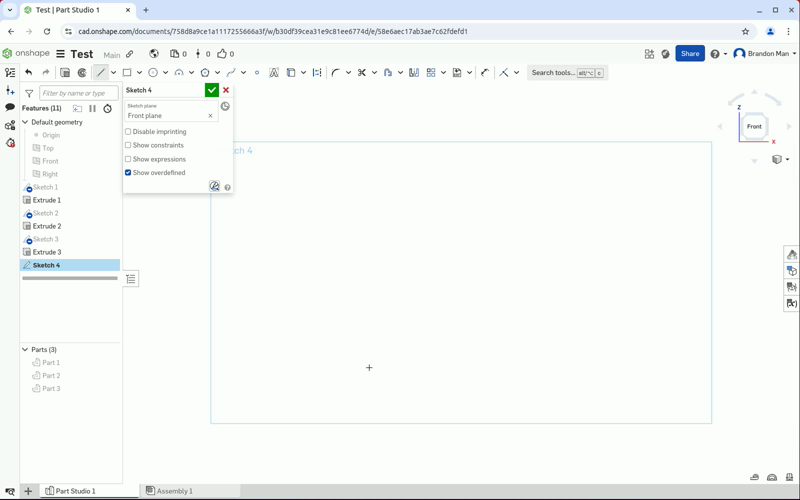
key_up(shift)
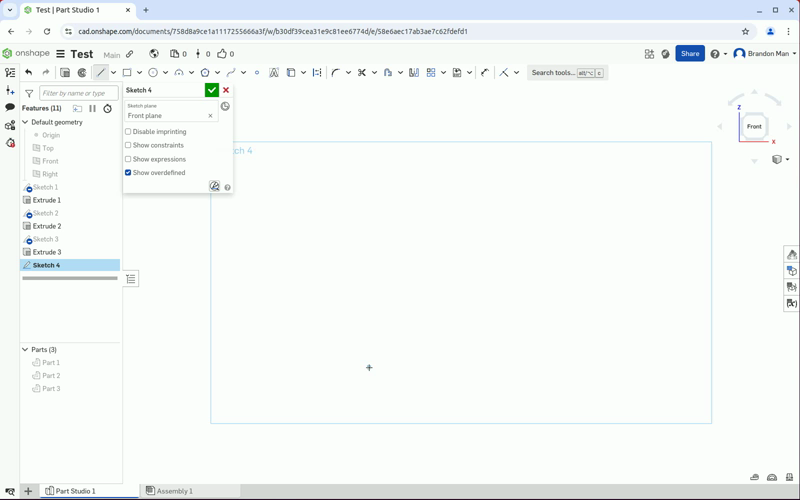
key_down(shift)
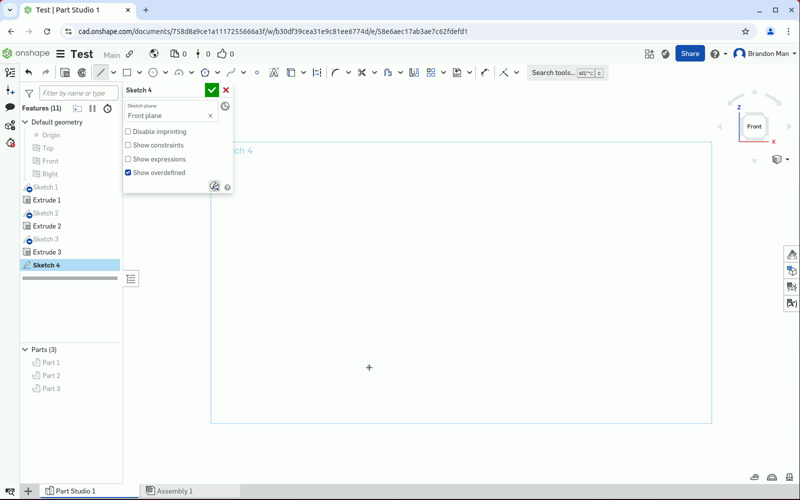
mouse_move(480, 282)
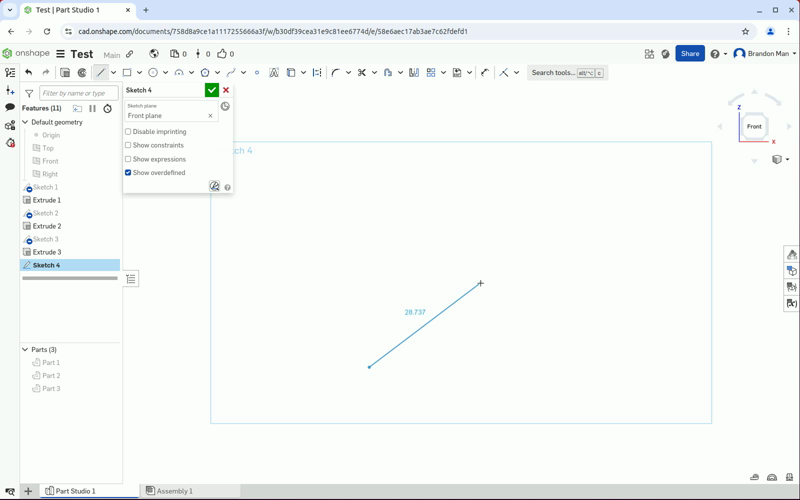
click(480, 282)
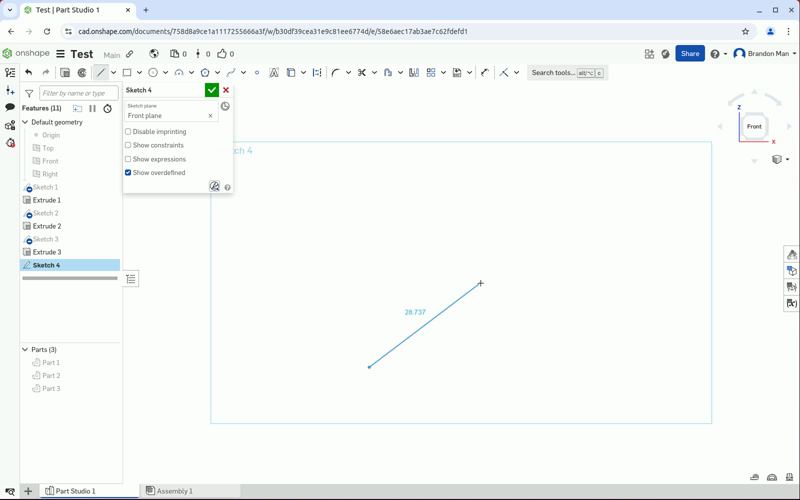
key_up(shift)
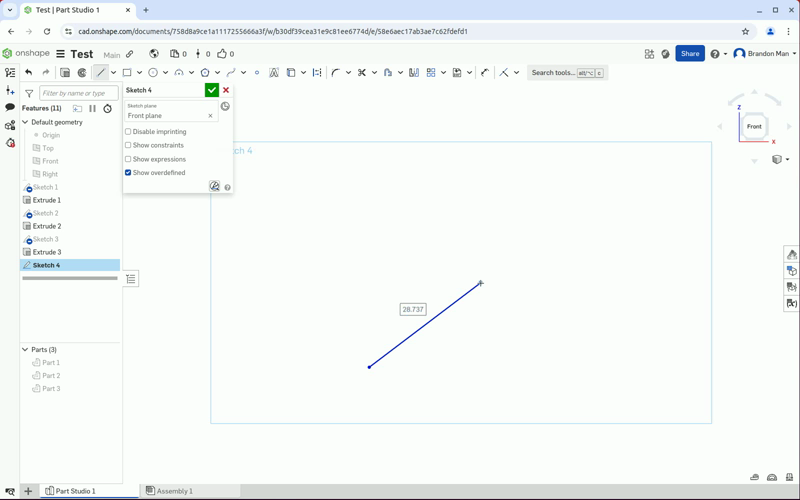
key_down(shift)
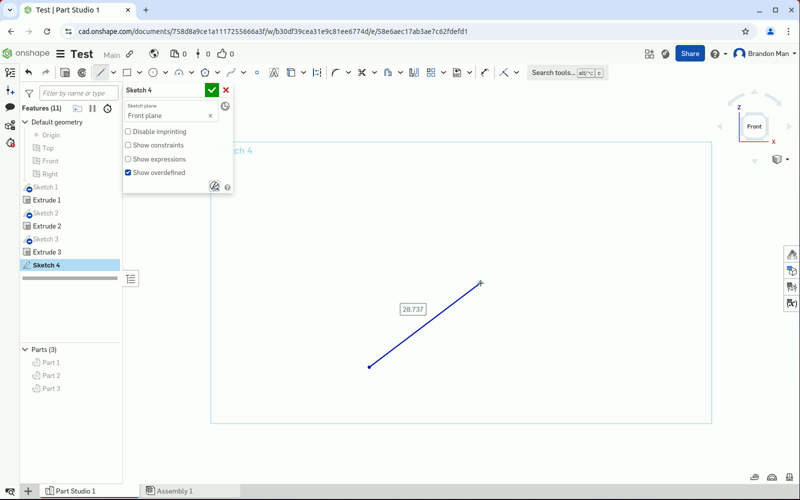
mouse_move(510, 282)
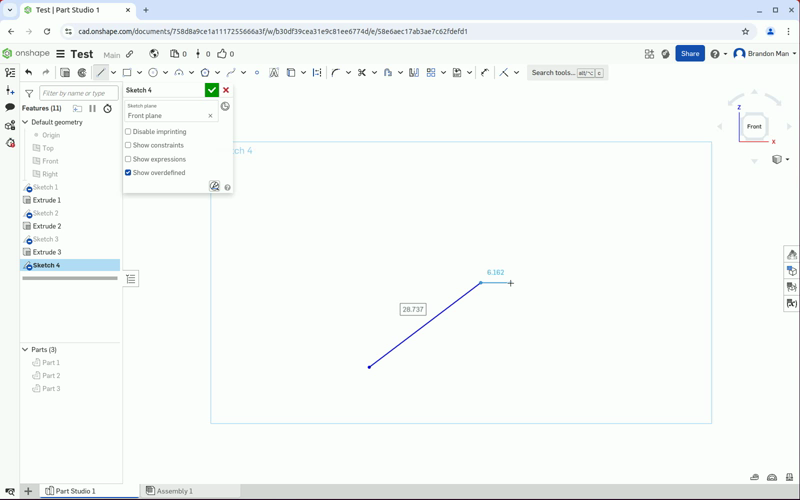
mouse_move(460, 282)
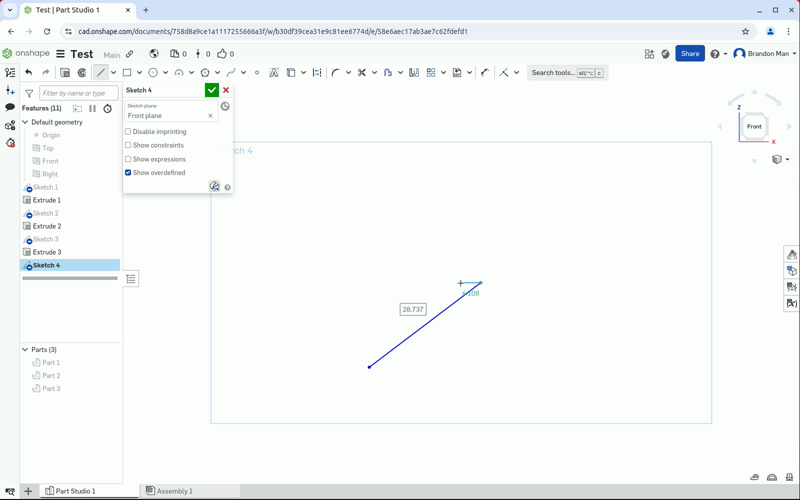
click(460, 282)
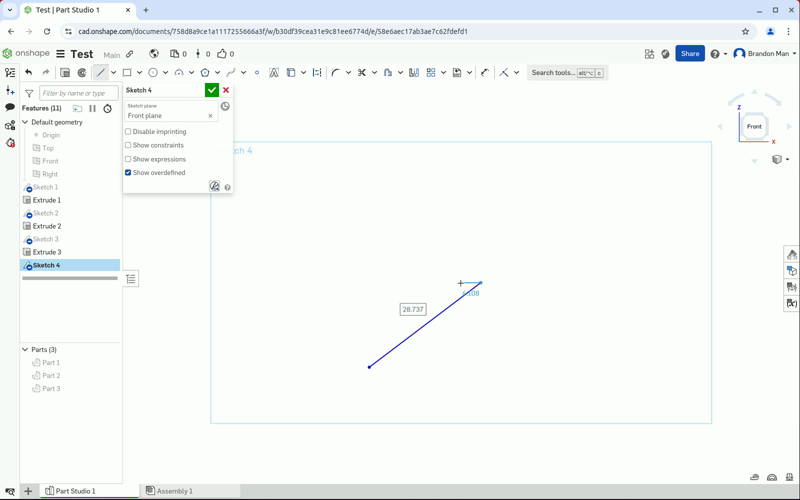
key_up(shift)
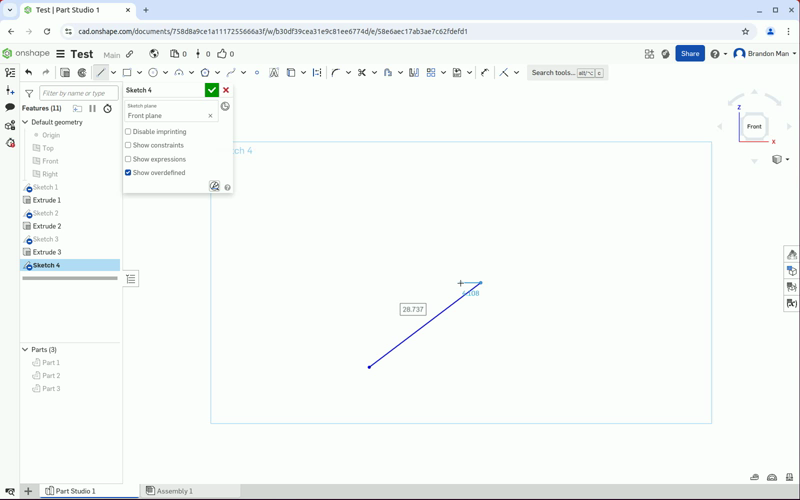
key_down(shift)
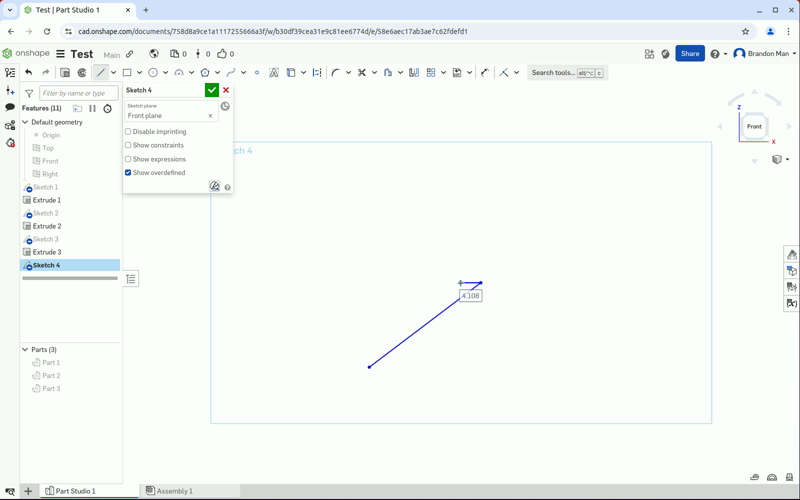
mouse_move(490, 282)
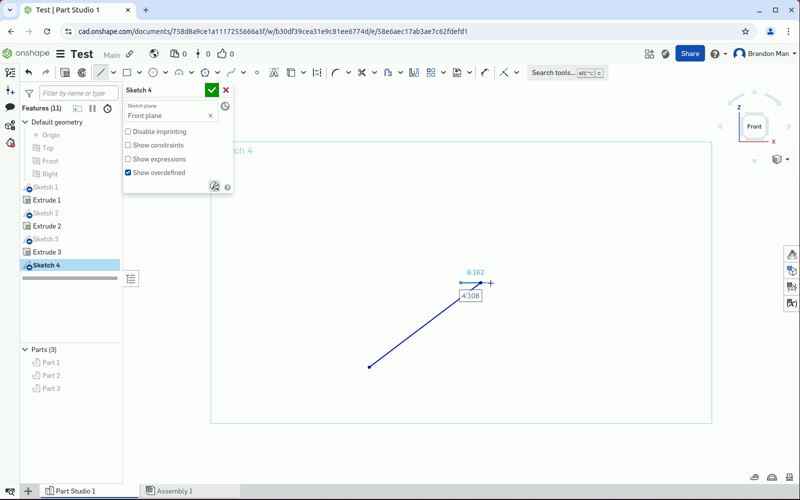
mouse_move(460, 265)
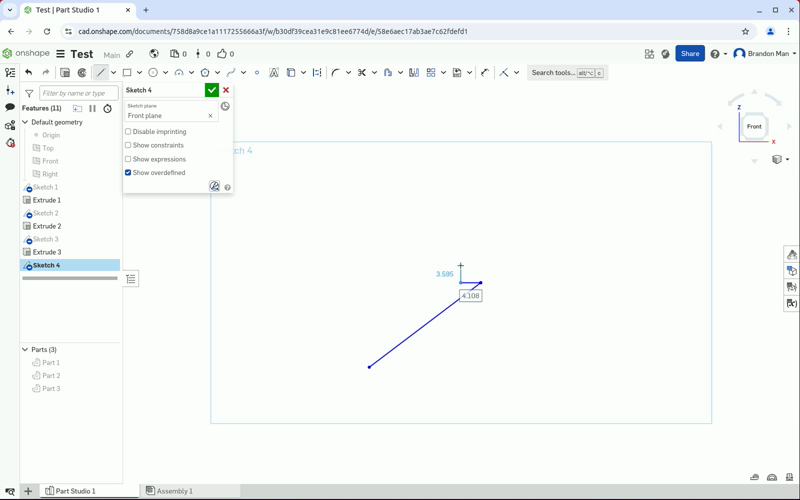
click(460, 265)
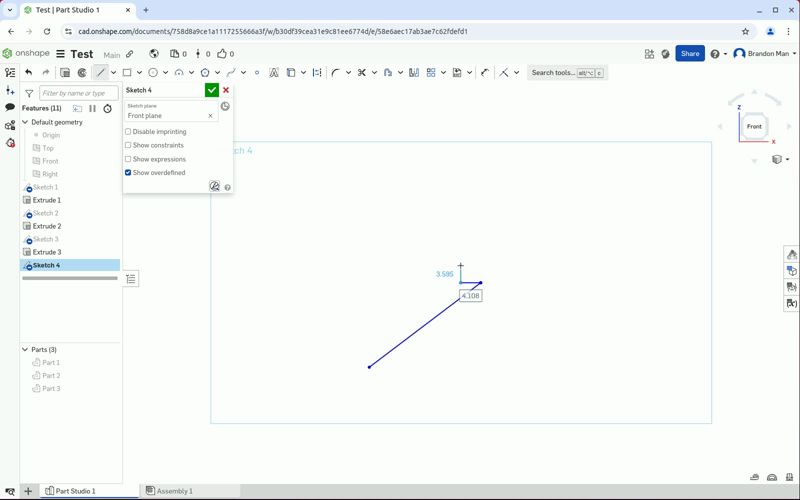
key_up(shift)
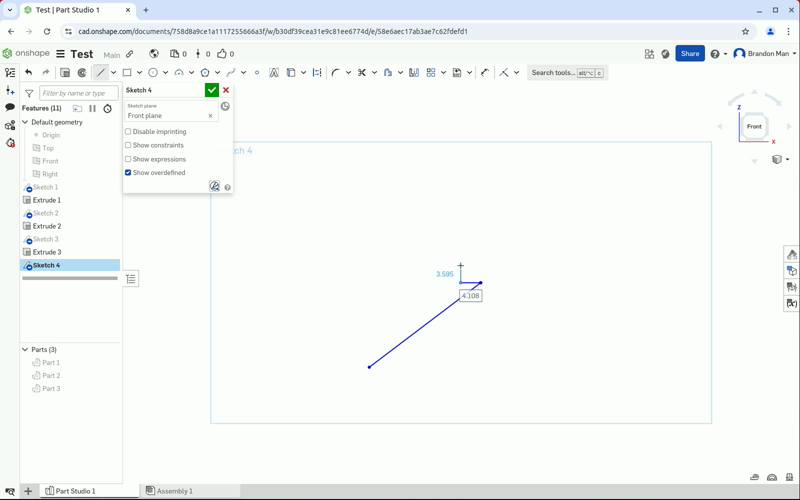
key_down(shift)
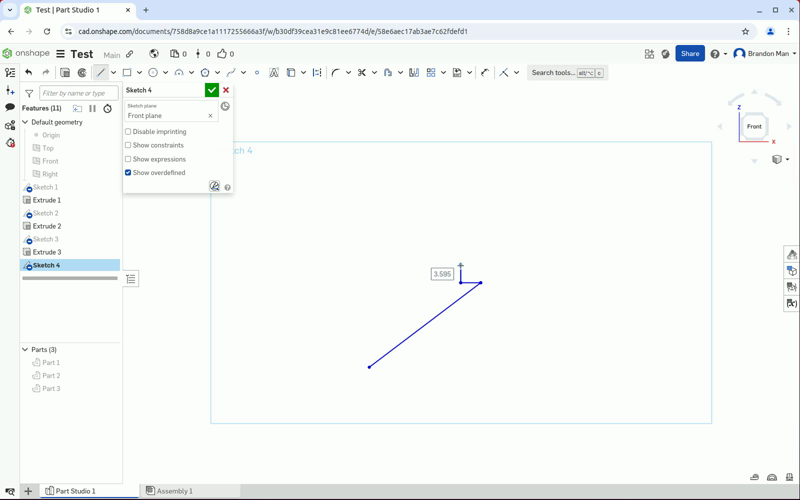
mouse_move(369, 367)
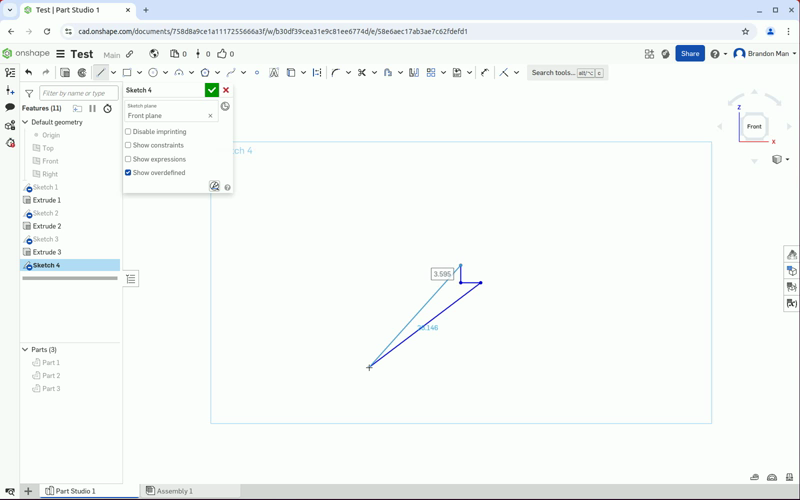
key_up(shift)
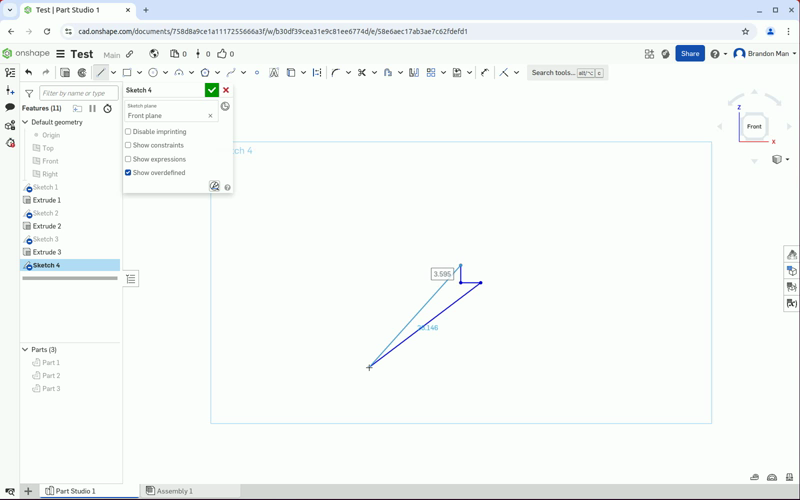
click(369, 367)
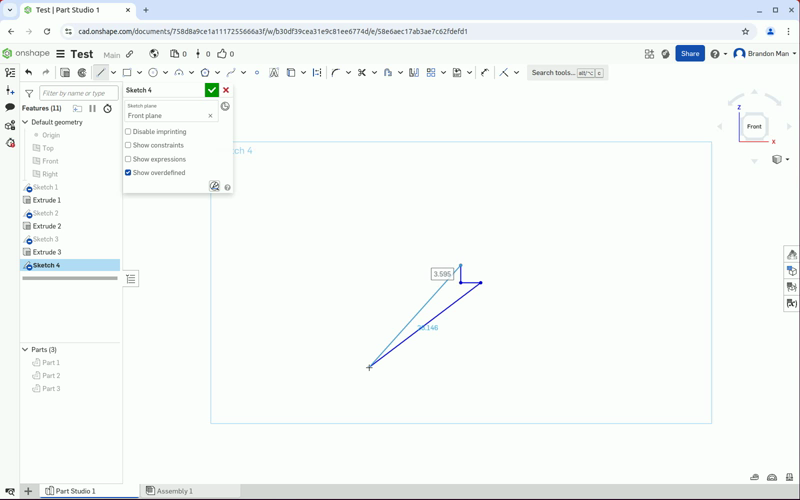
key(esc)
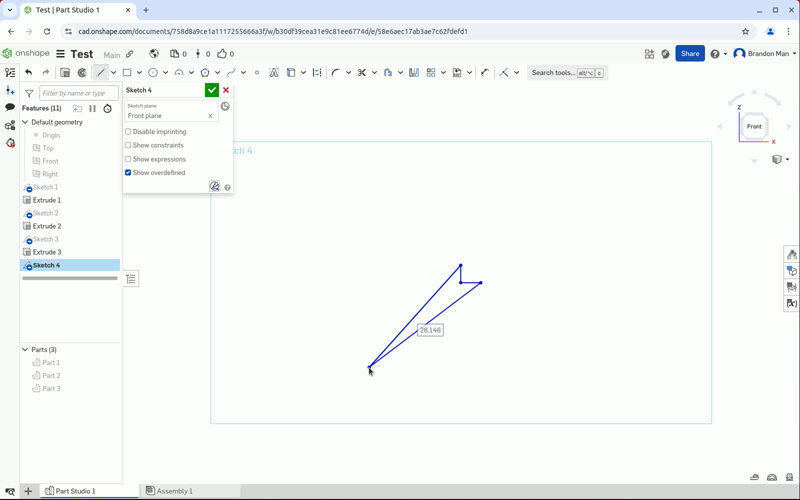
mouse_move(461, 288)
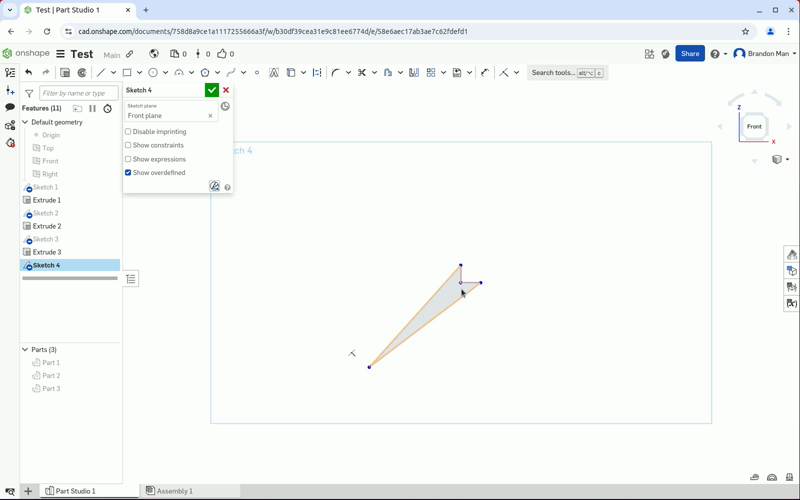
scroll(6)
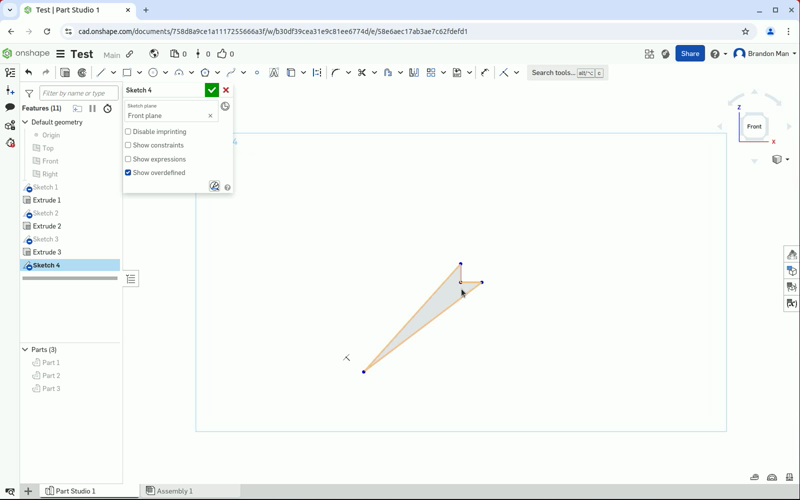
scroll(6)
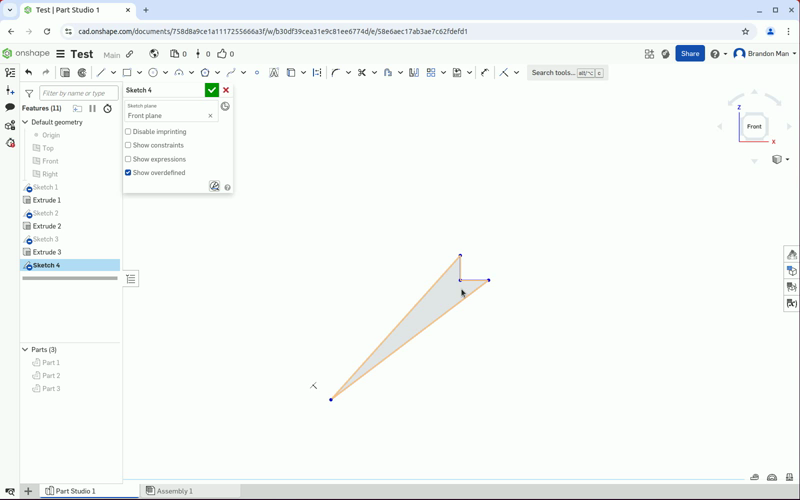
scroll(6)
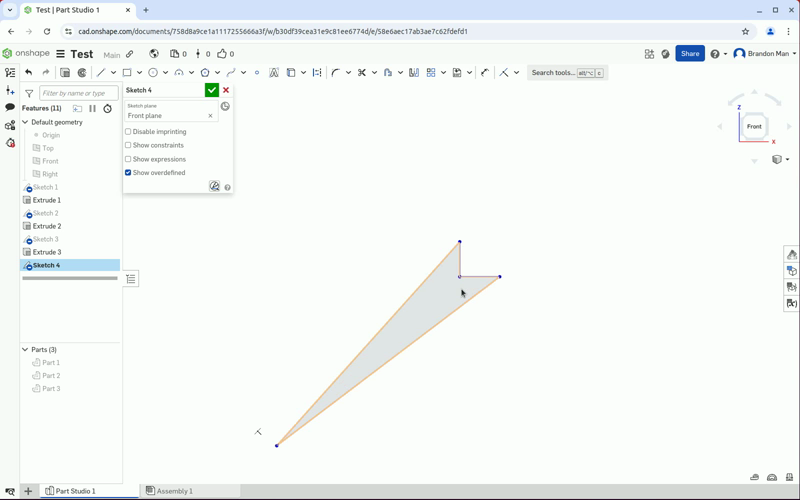
scroll(6)
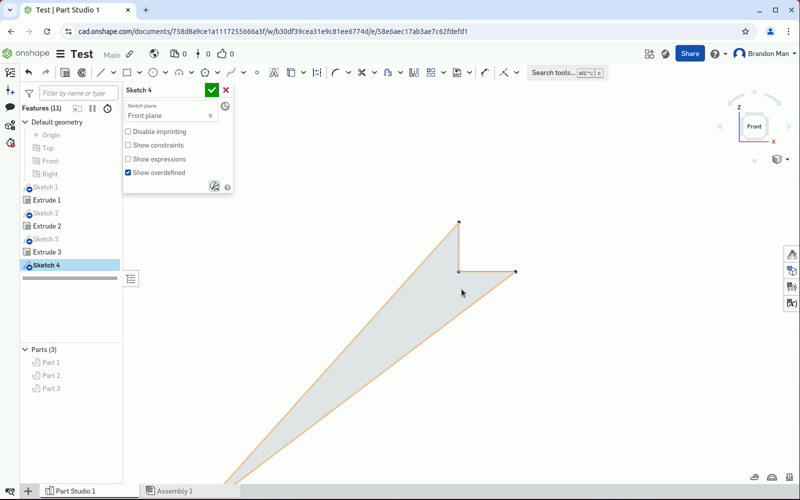
scroll(6)
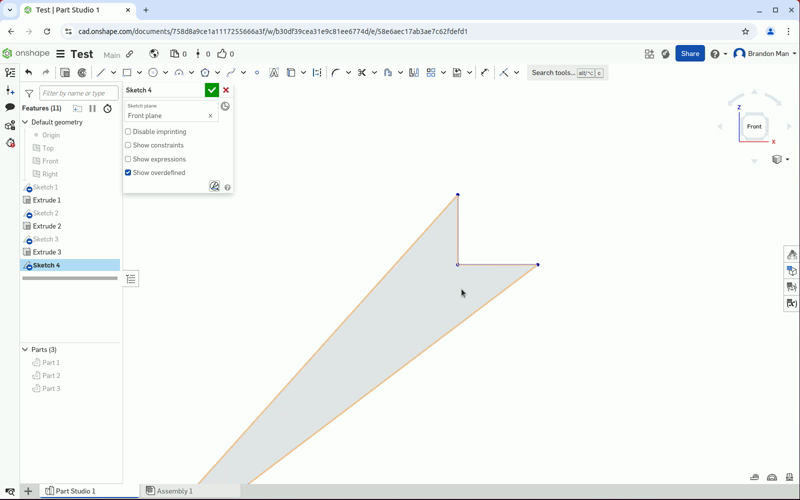
scroll(6)
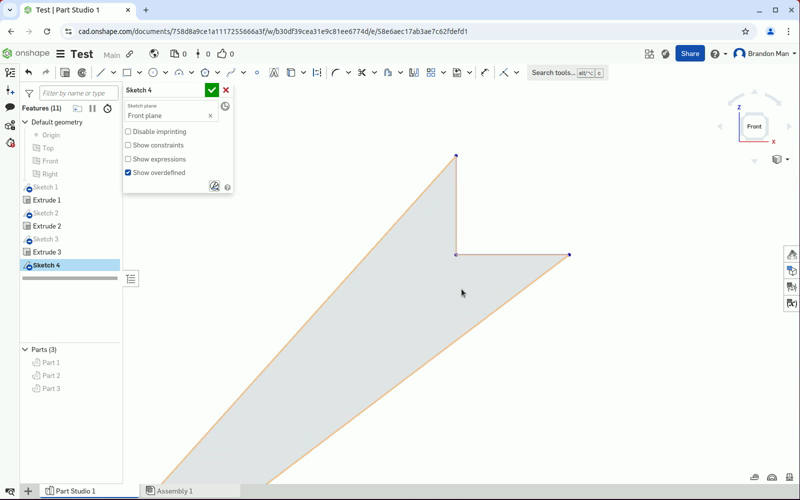
scroll(6)
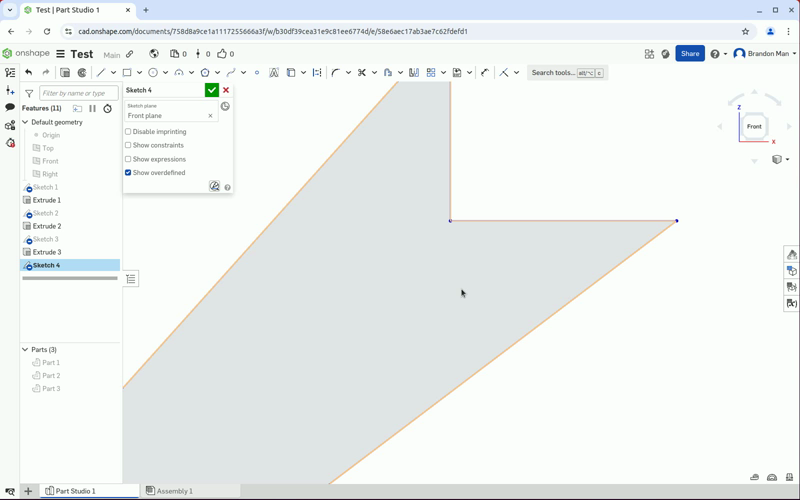
click(461, 288)
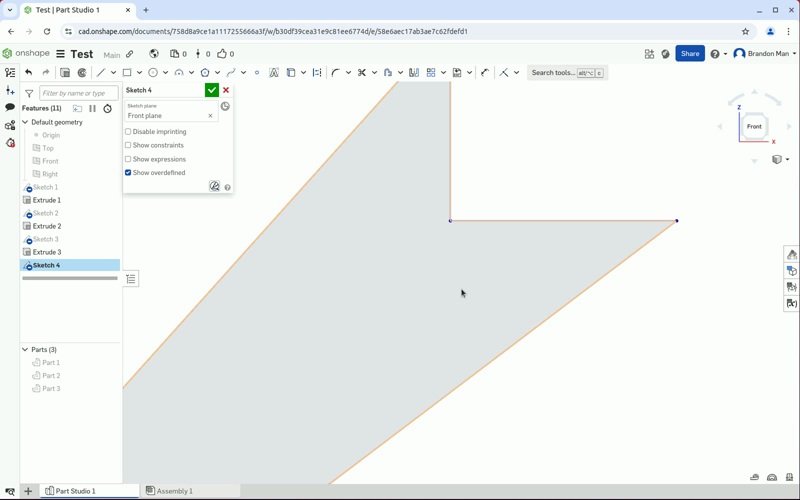
scroll(-6)
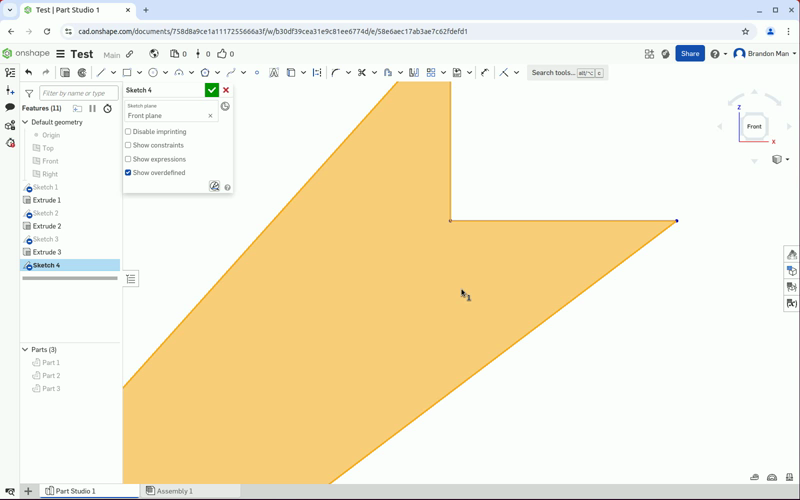
scroll(-6)
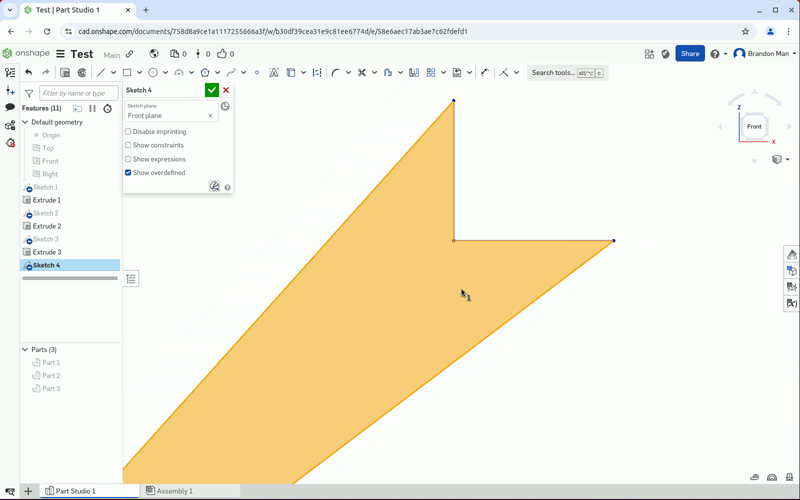
scroll(-6)
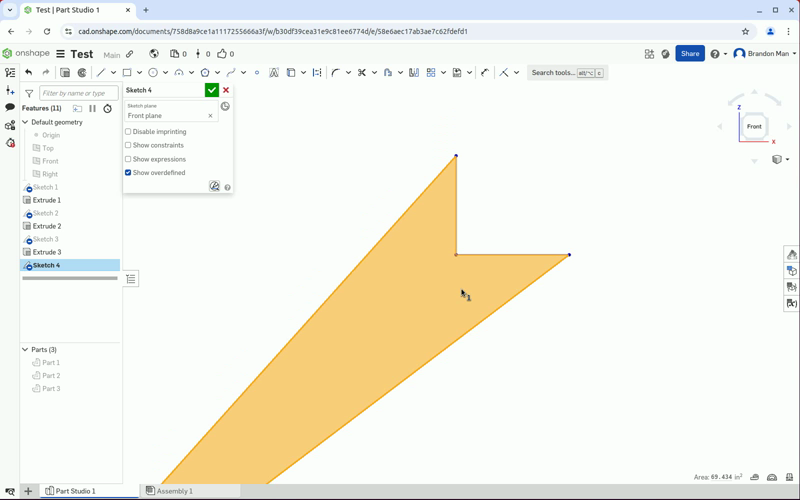
scroll(-6)
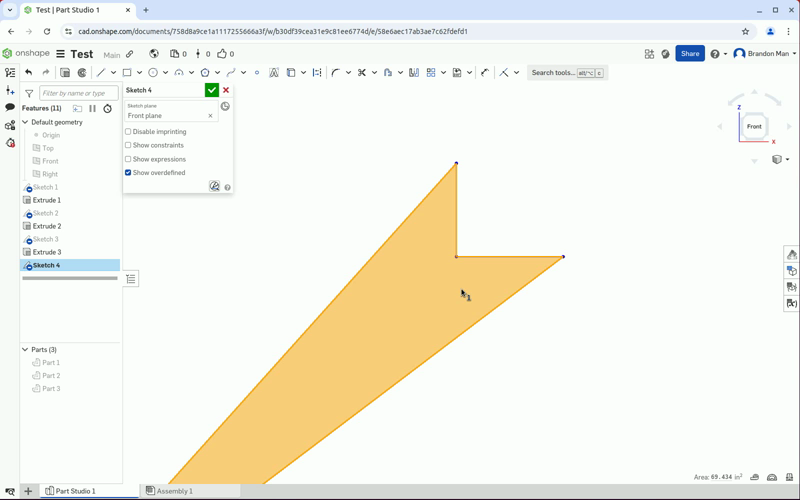
scroll(-6)
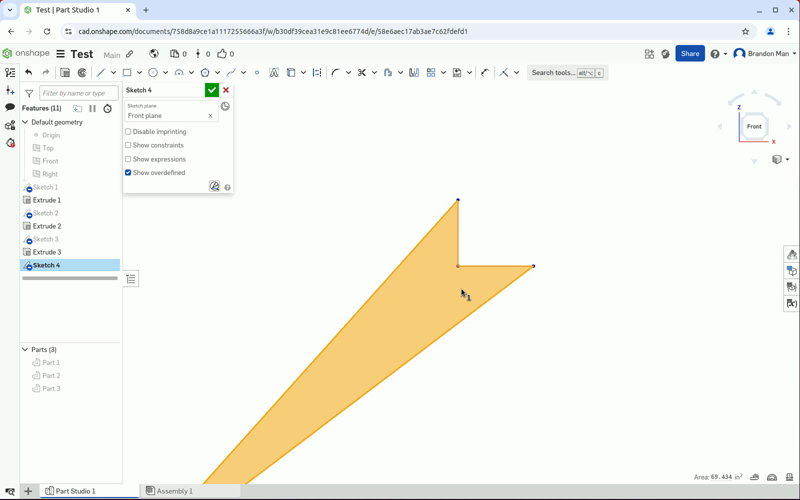
scroll(-6)
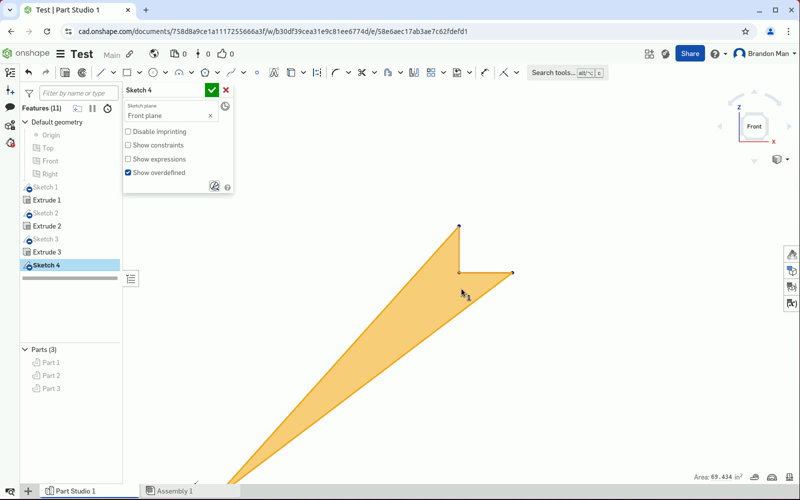
scroll(-6)
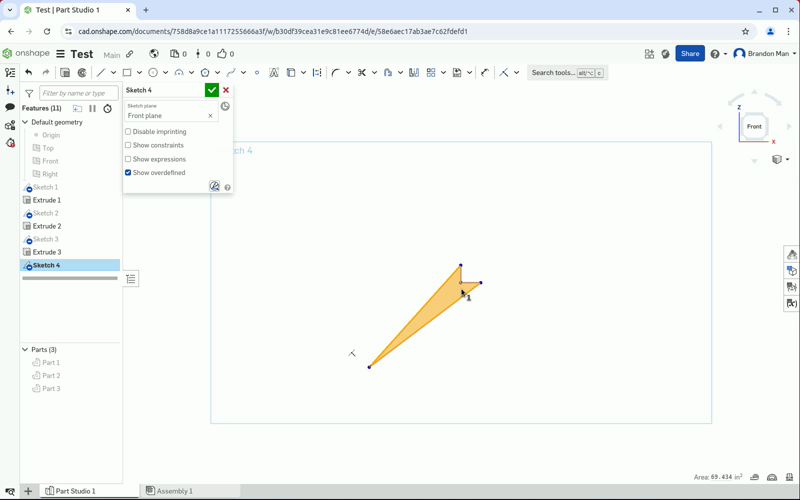
mouse_move(73, 352)
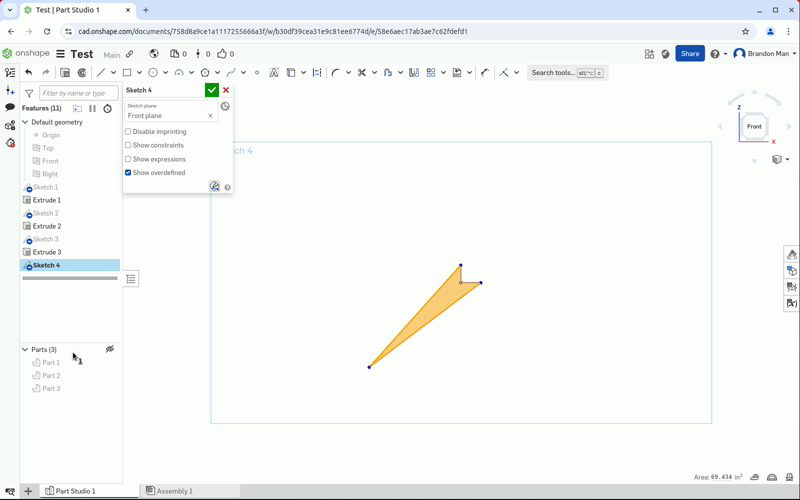
key(shift+y)
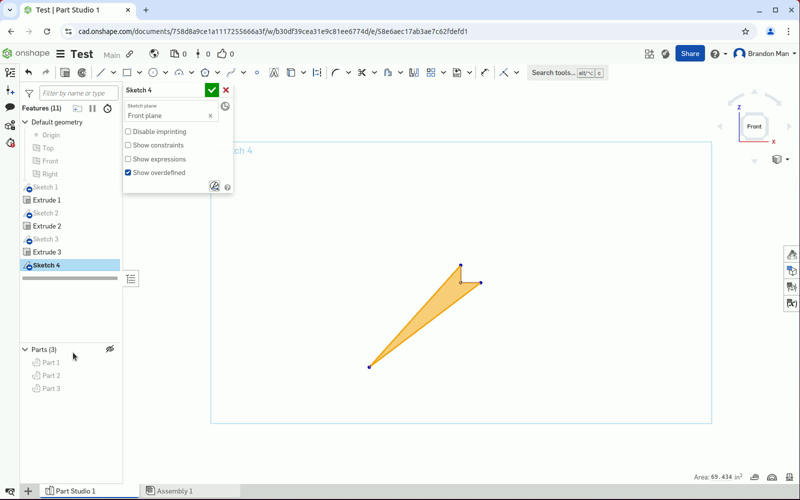
key(shift+e)
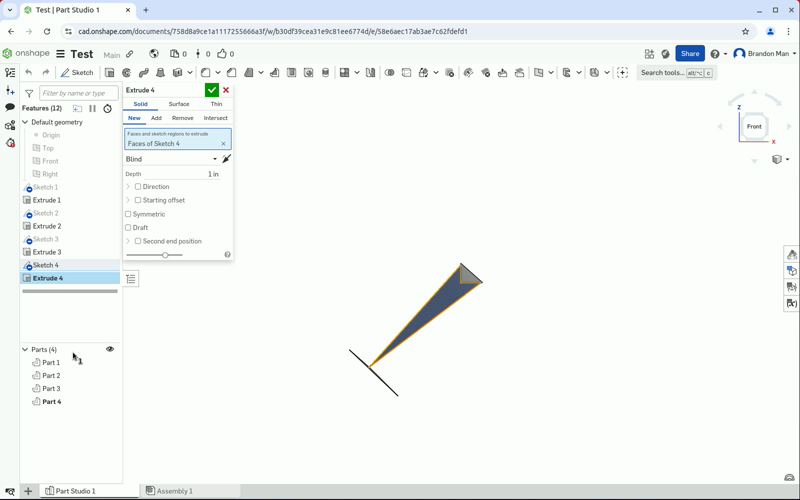
mouse_move(143, 106)
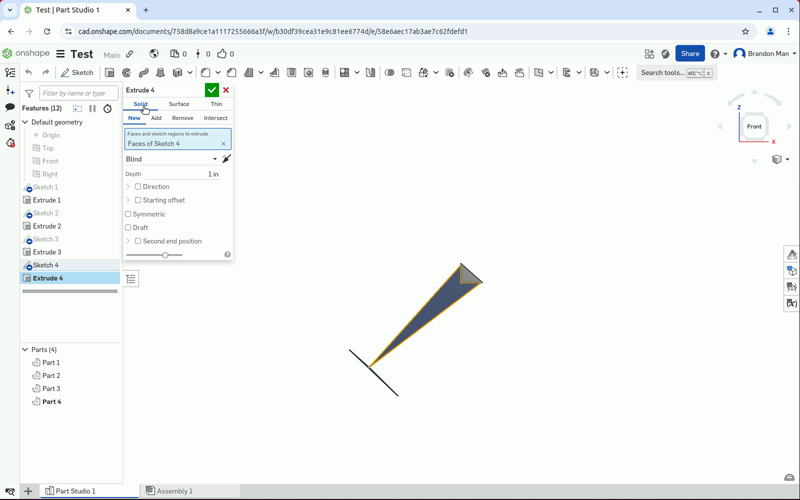
click(143, 106)
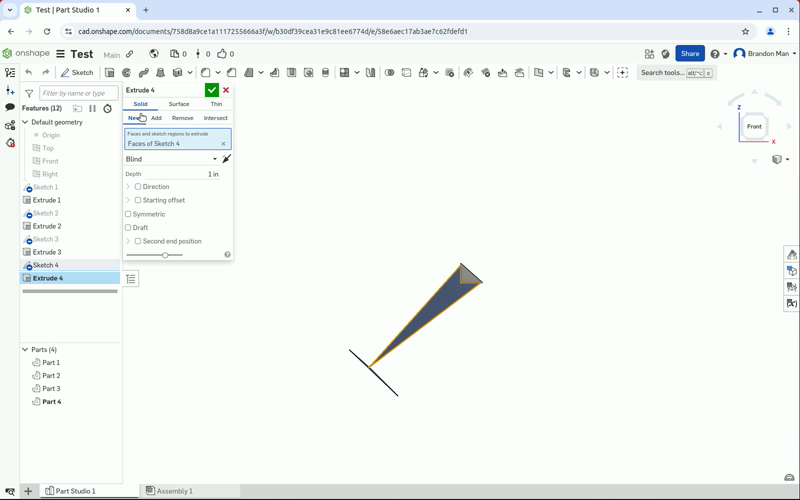
mouse_move(137, 120)
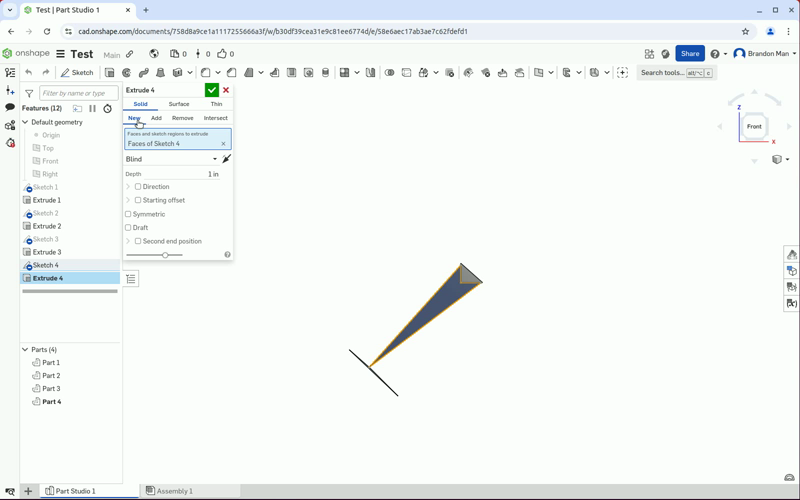
click(137, 120)
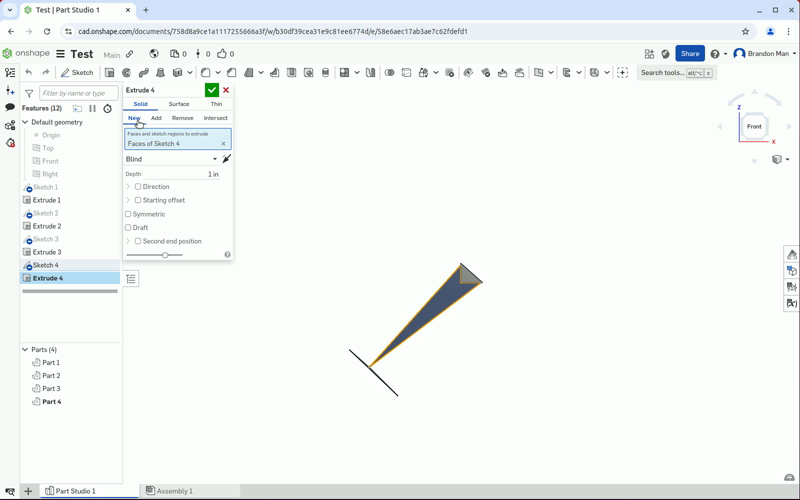
key(tab, 4)
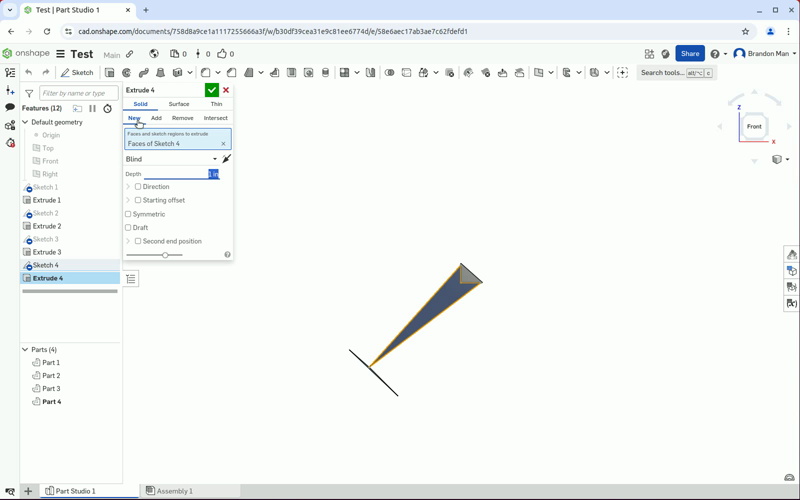
text(9.628)
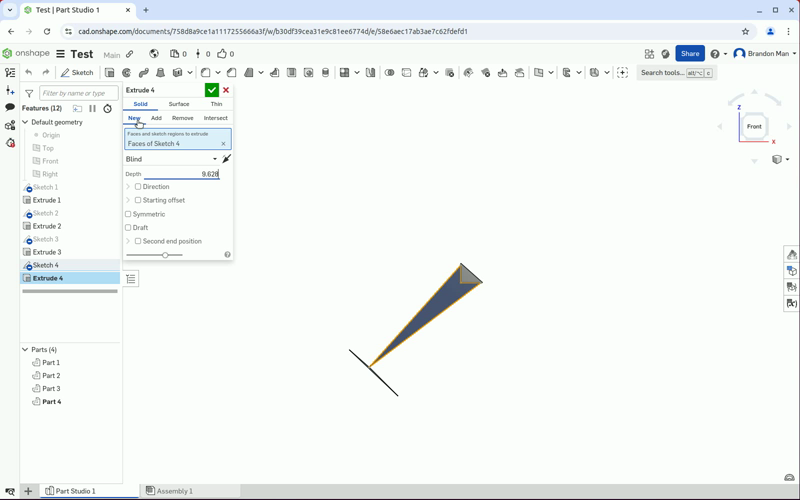
key(enter)
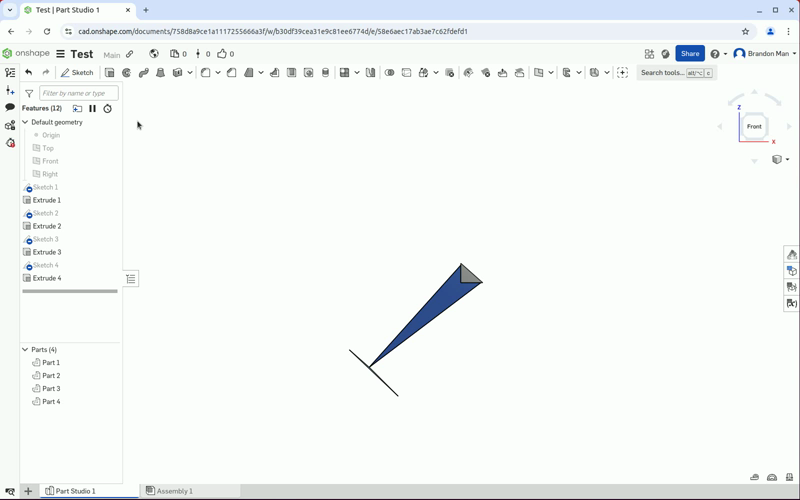
key(shift+h)
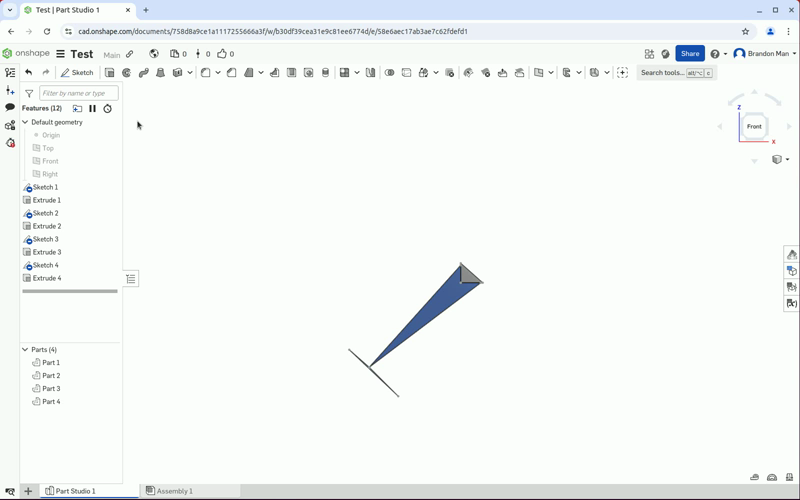
key(shift+h)
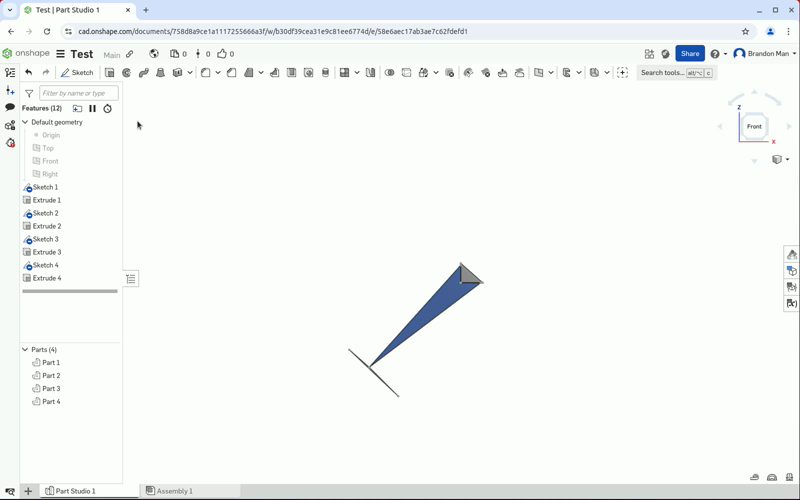
key(shift+7)
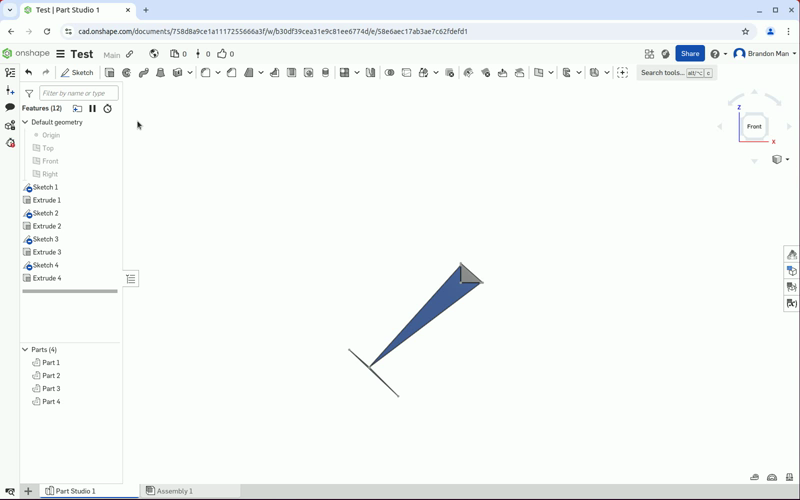
key(left, 2)
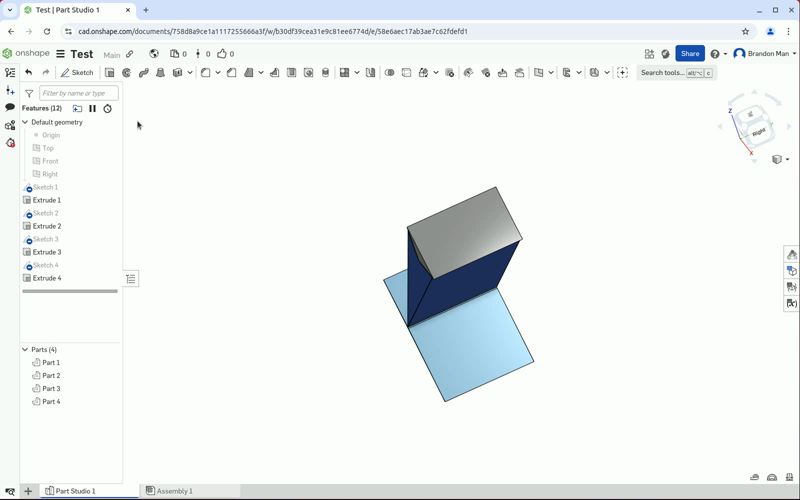
key(down, 2)
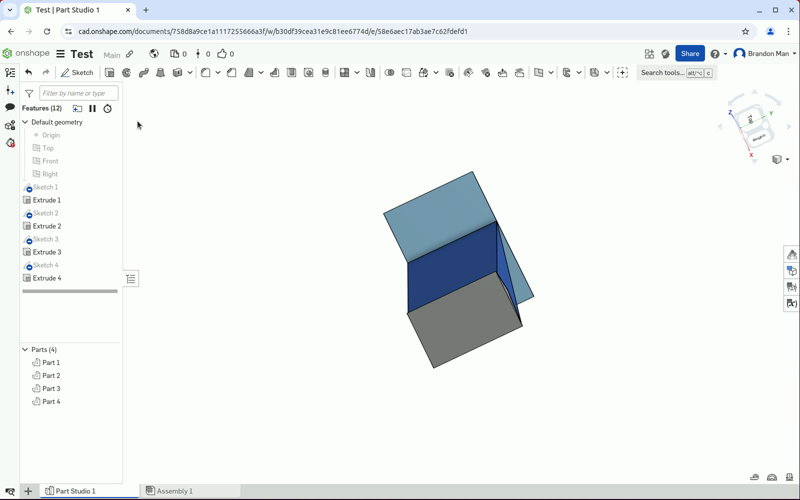
key(up, 2)
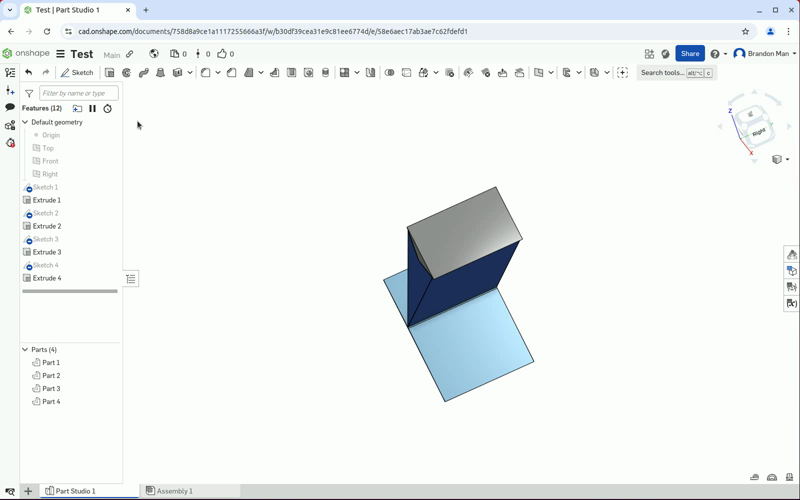
key(right, 2)
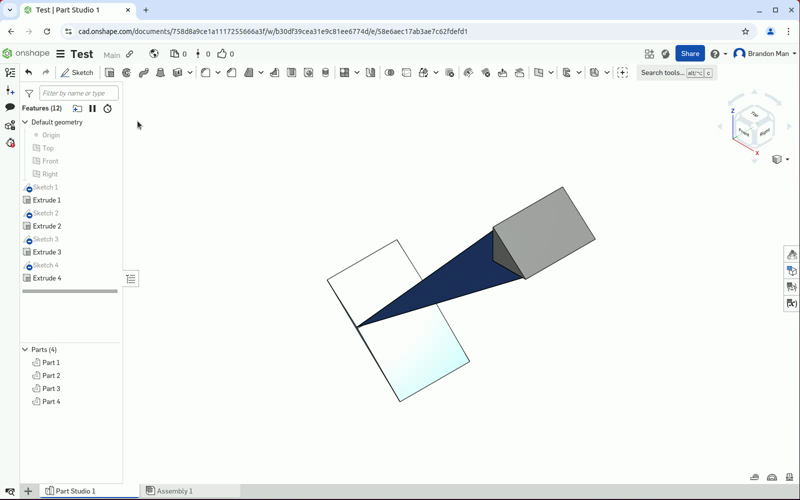
mouse_move(73, 189)
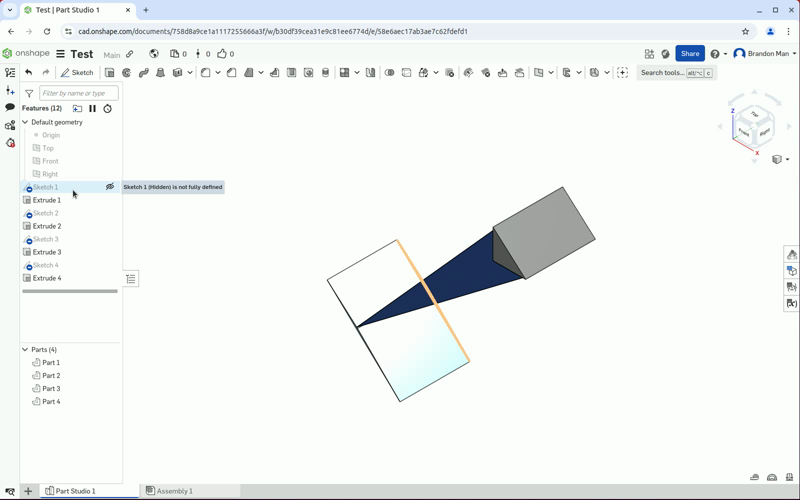
click(73, 189)